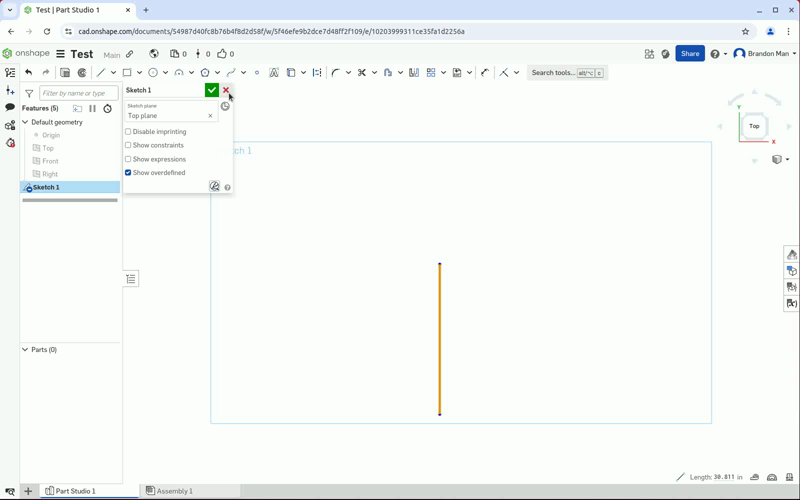
key(shift+h)
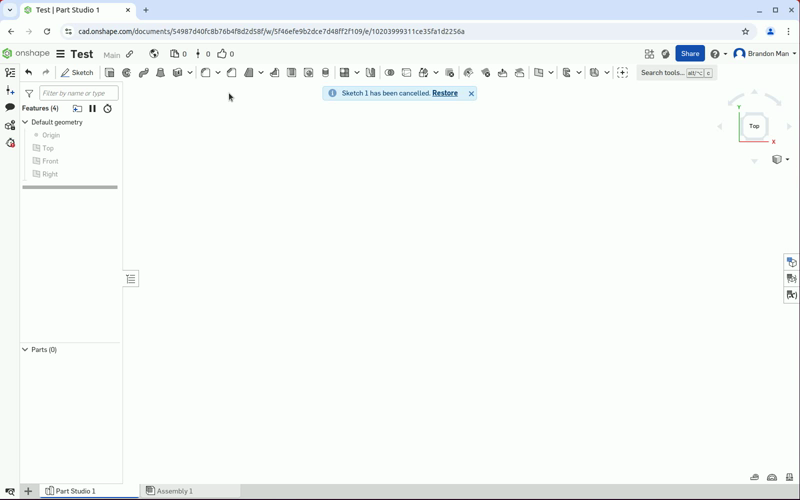
mouse_move(73, 352)
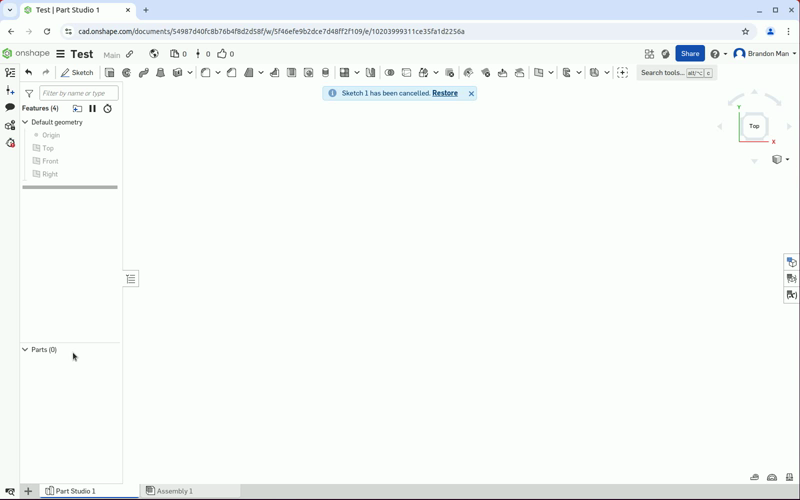
key(y)
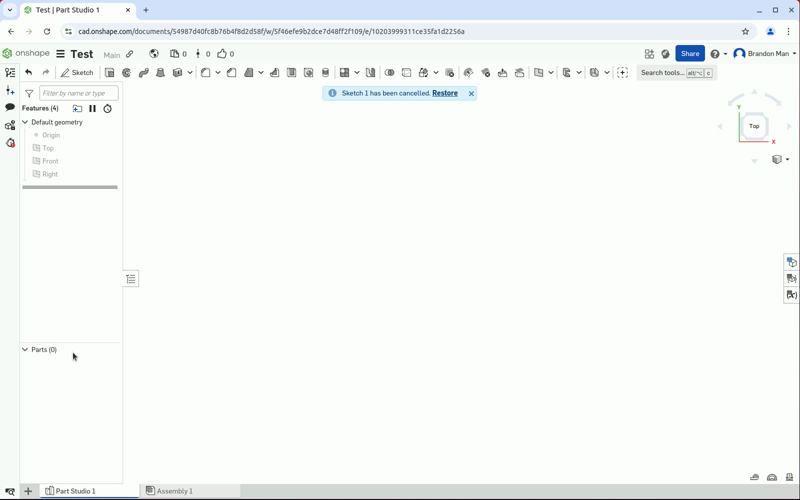
key(shift+p)
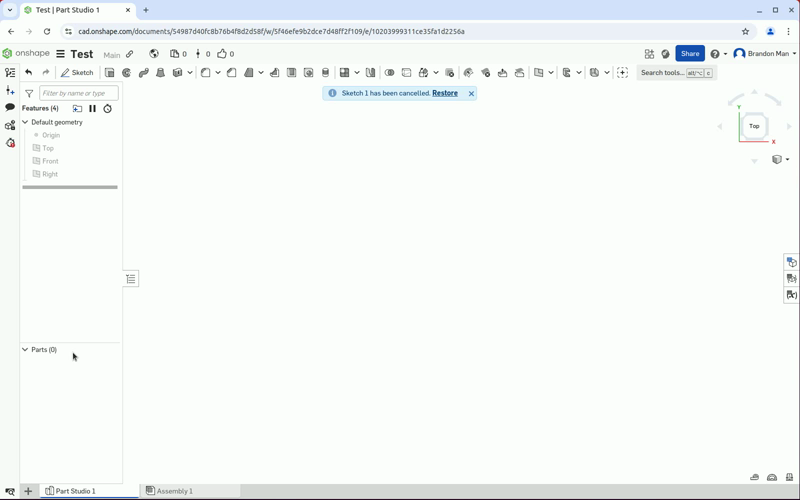
key(space)
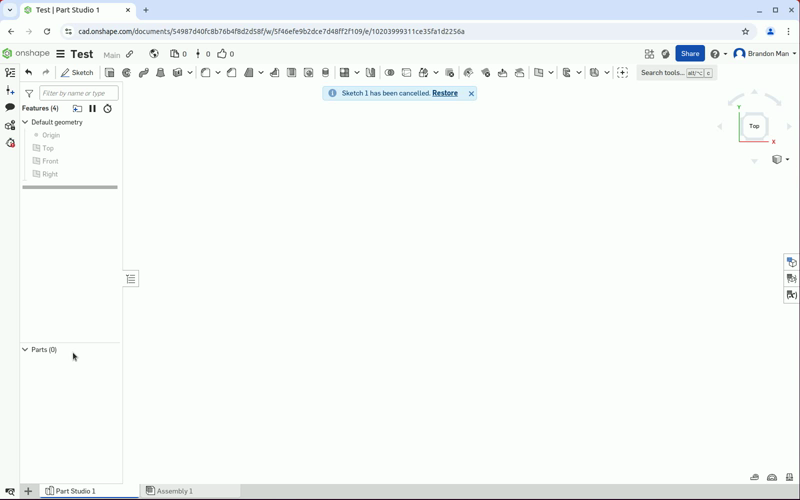
key_down(shift)
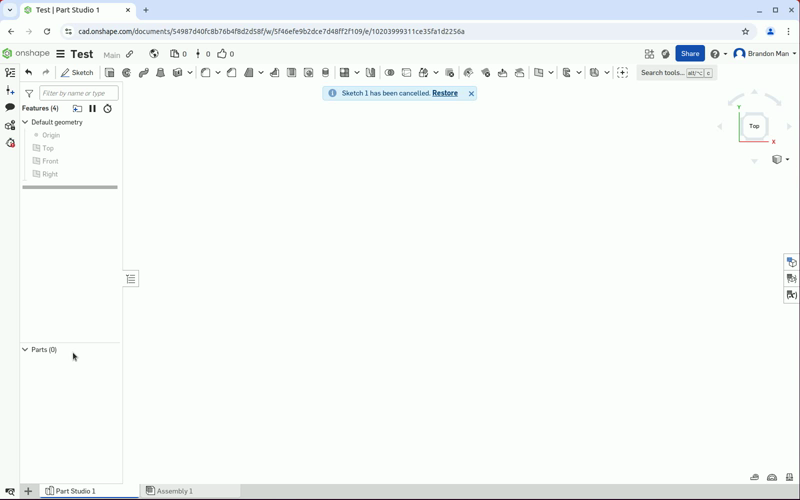
key(up)
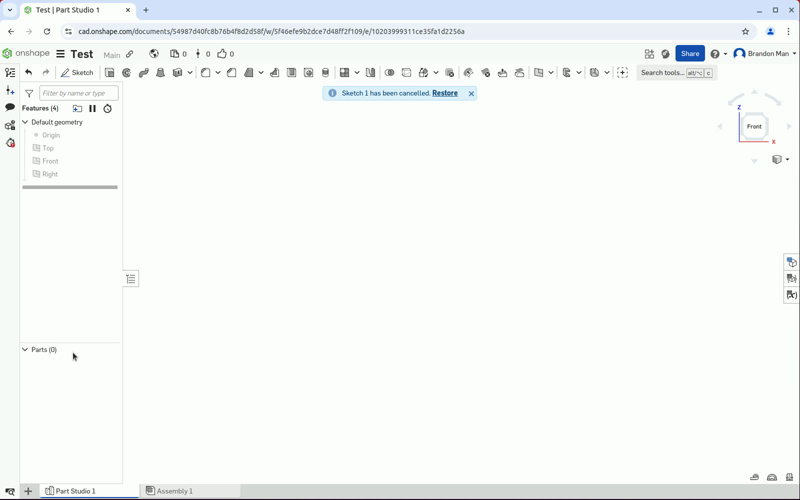
key_up(shift)
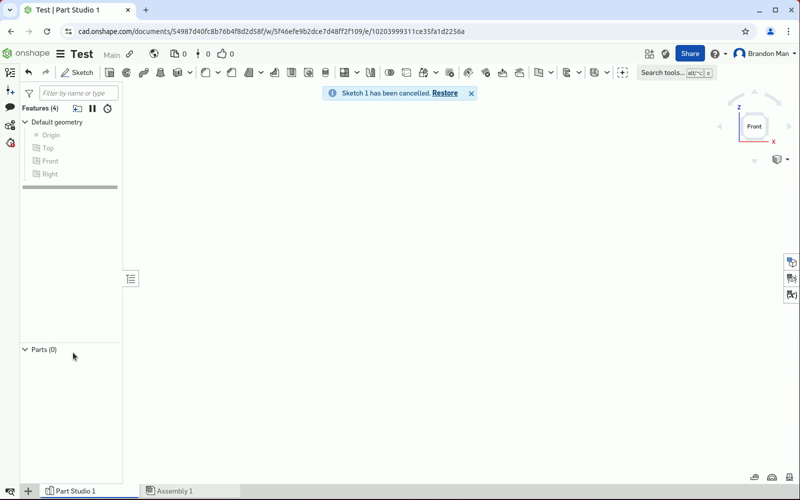
key(space)
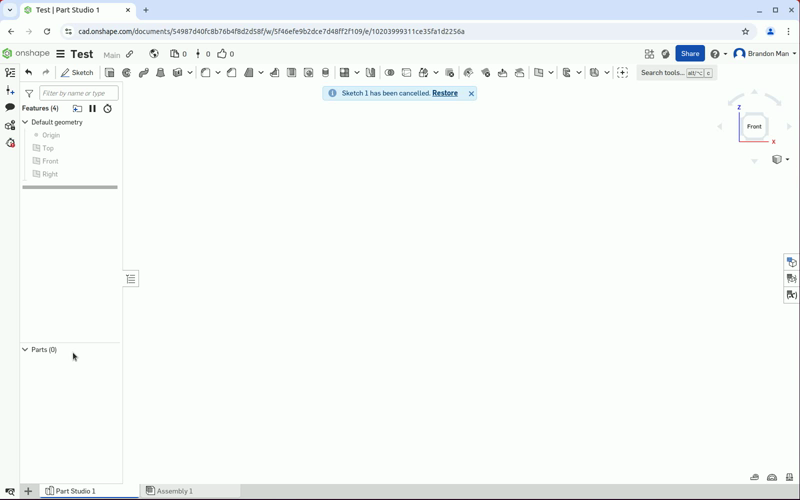
key_down(shift)
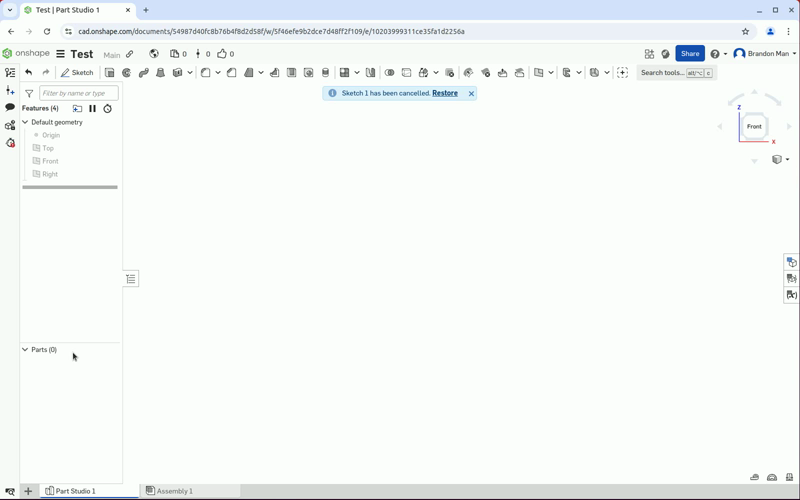
key(left)
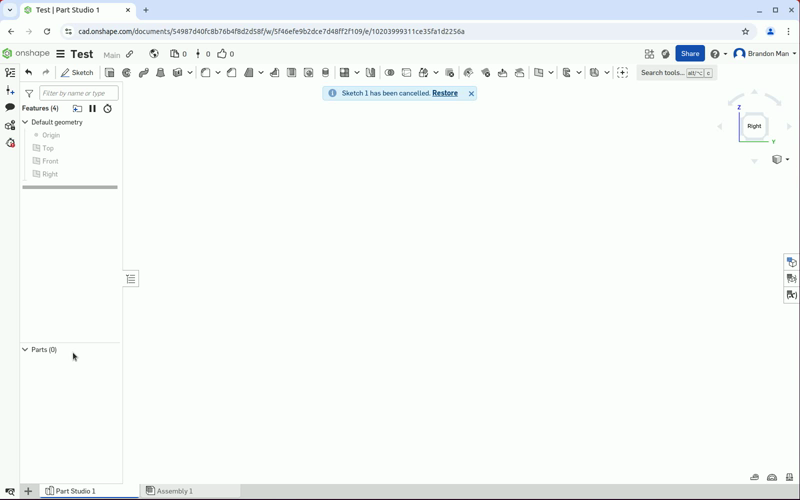
key_up(shift)
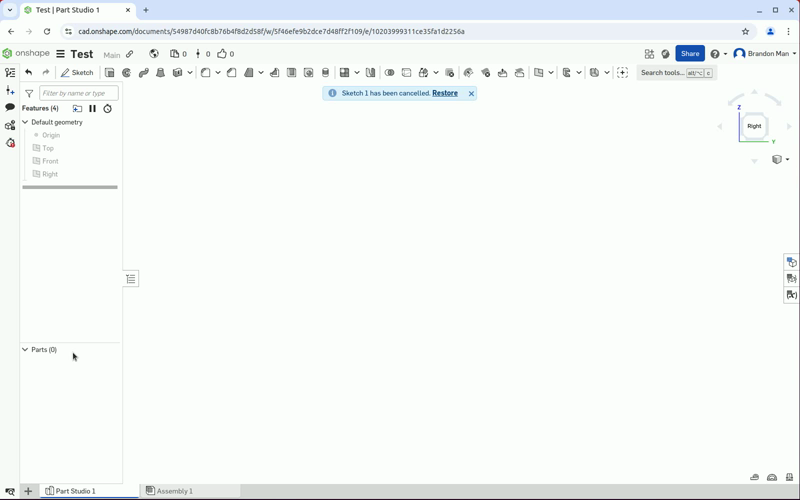
mouse_move(73, 352)
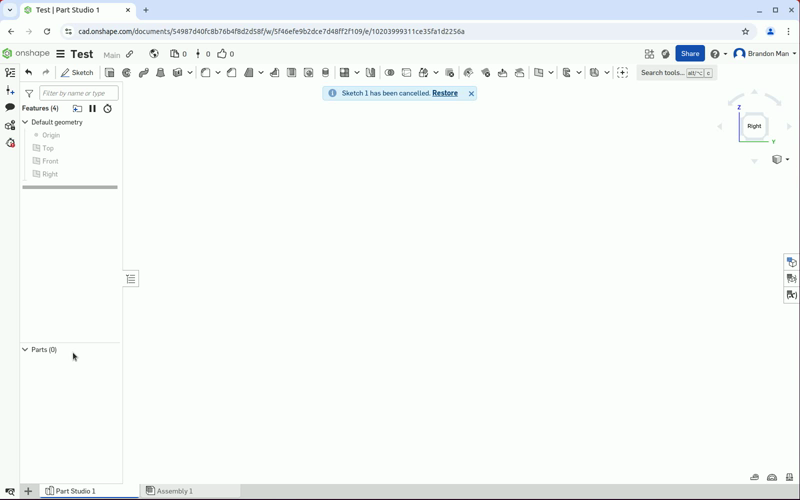
key(shift+y)
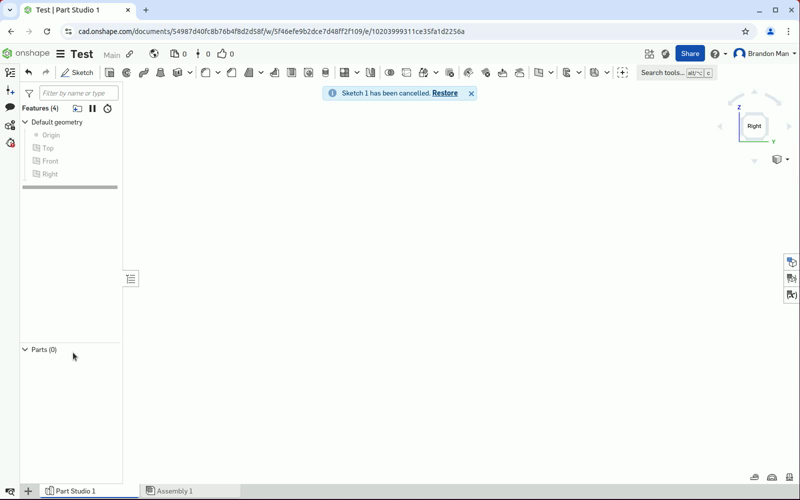
key(shift+s)
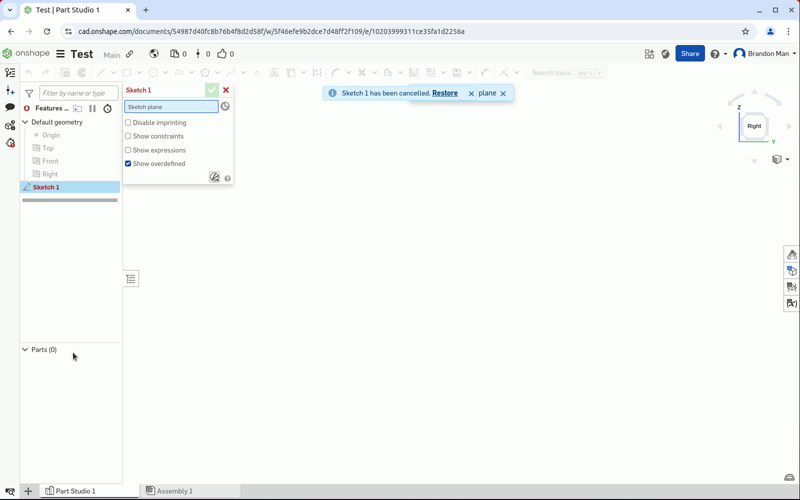
mouse_move(73, 176)
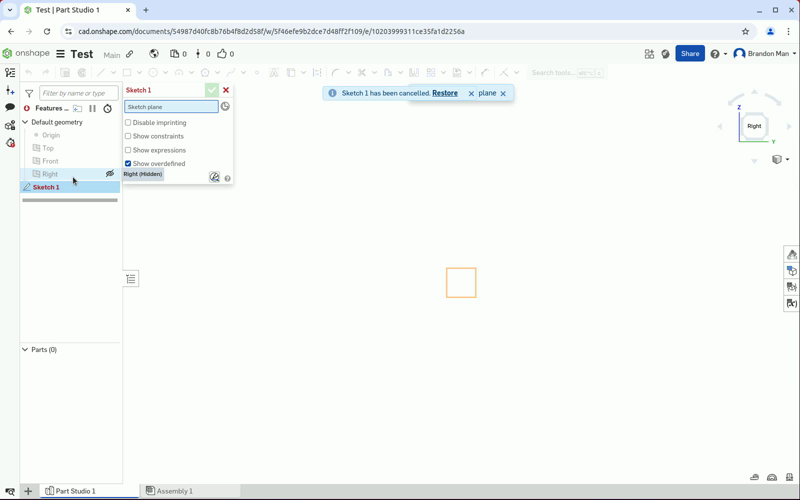
click(73, 176)
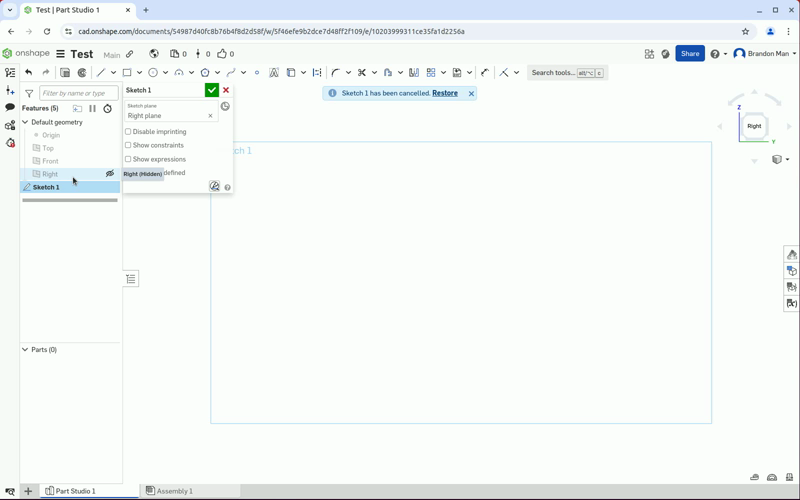
mouse_move(73, 352)
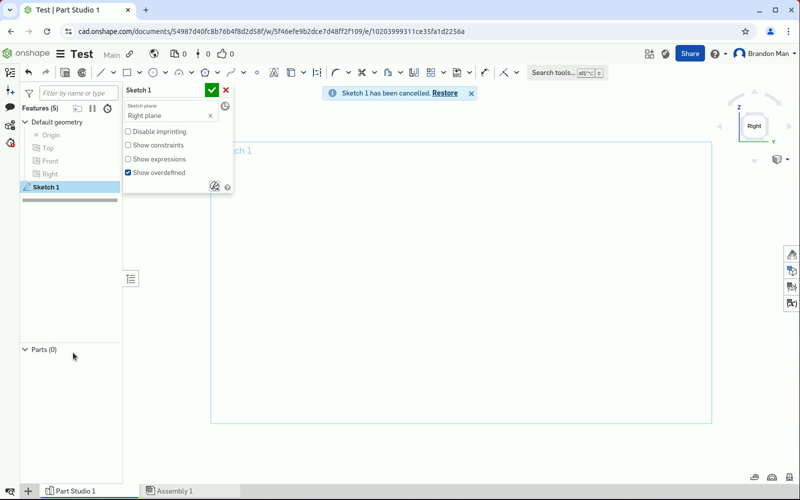
key(y)
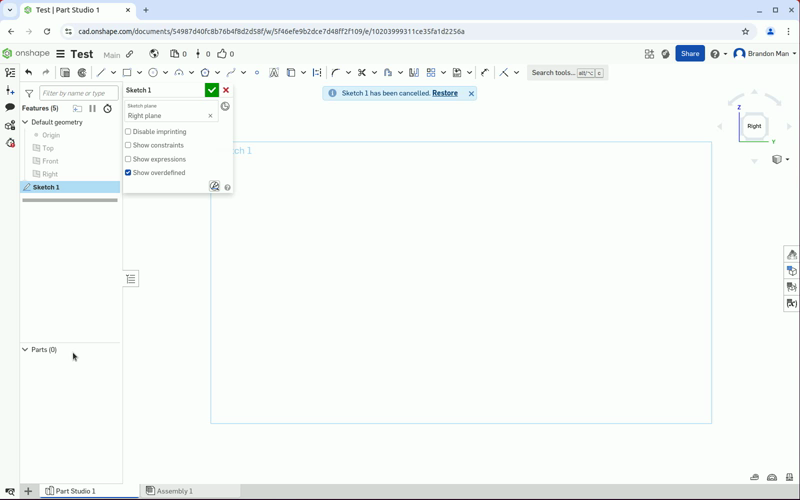
key(l)
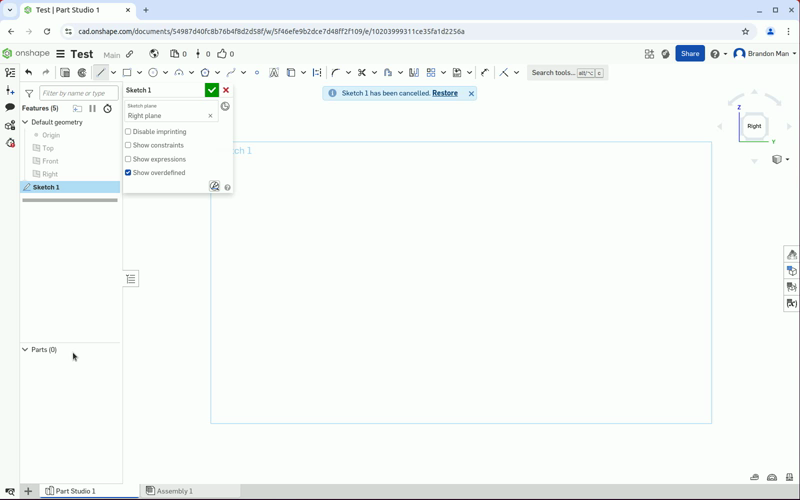
key_down(shift)
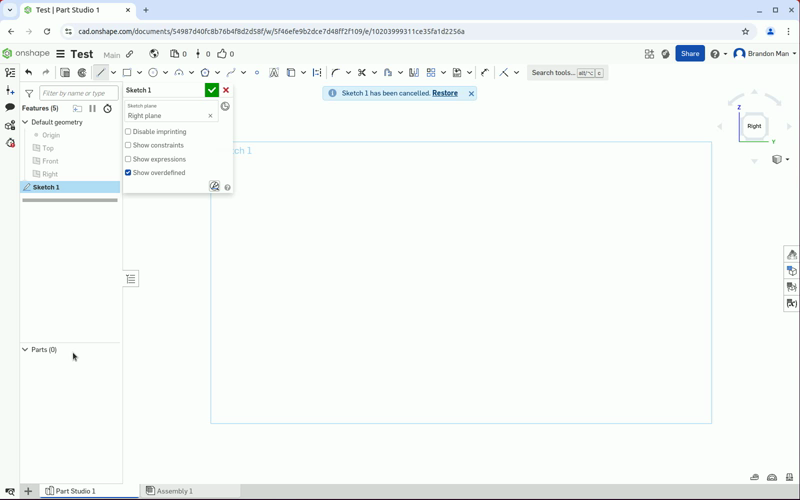
mouse_move(411, 292)
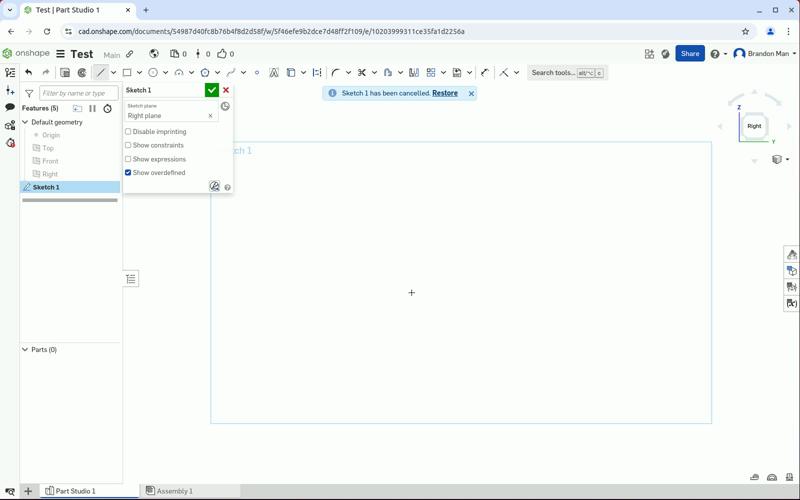
click(411, 292)
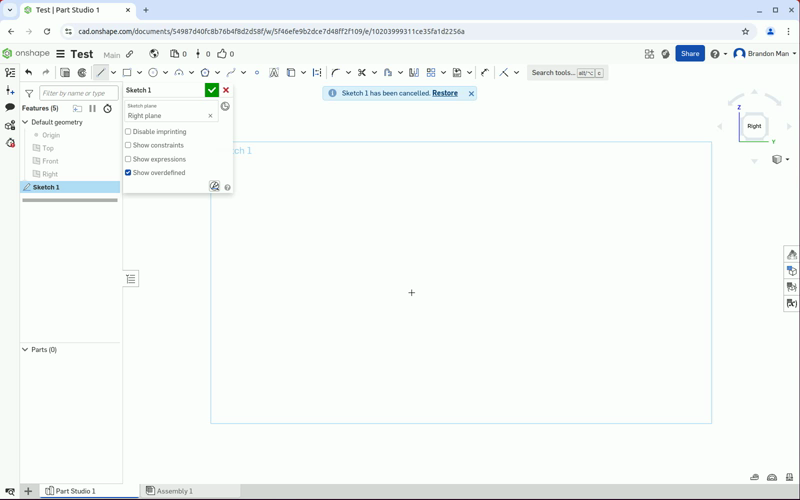
key_up(shift)
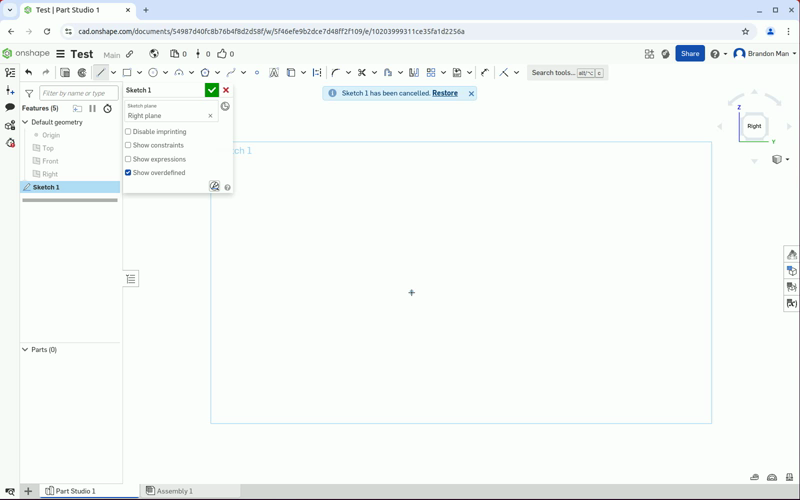
key_down(shift)
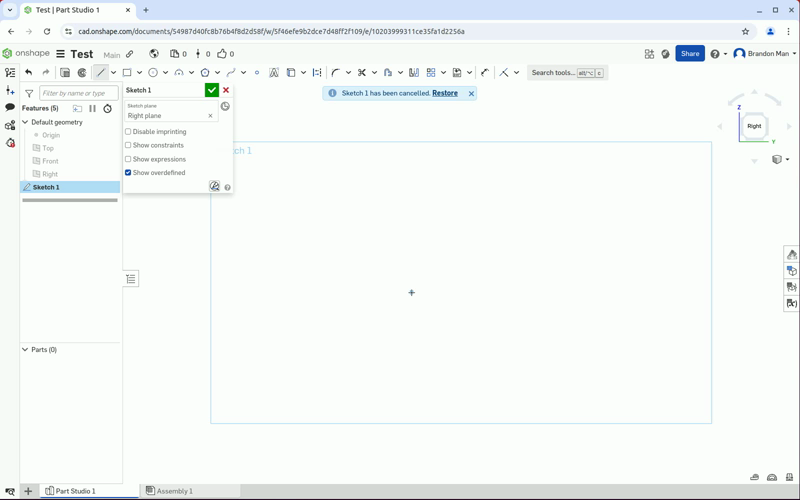
mouse_move(509, 292)
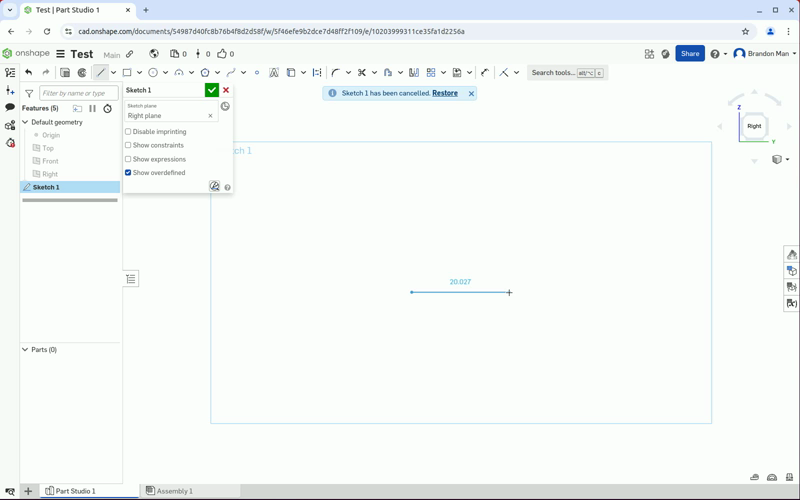
click(509, 292)
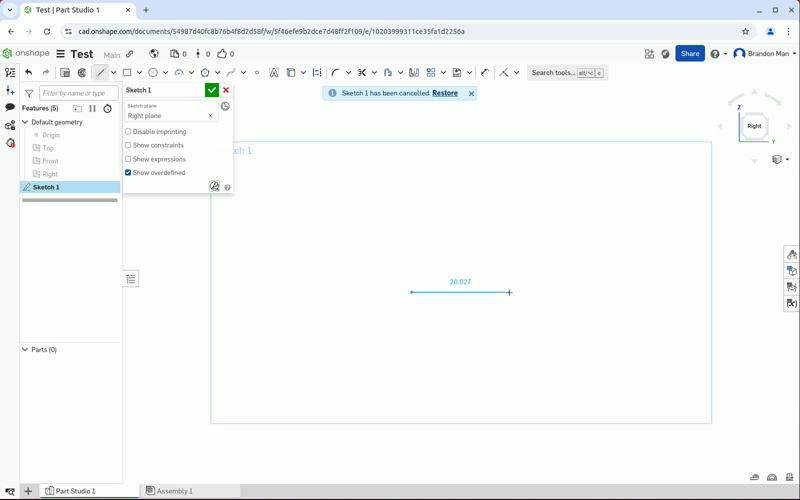
key_up(shift)
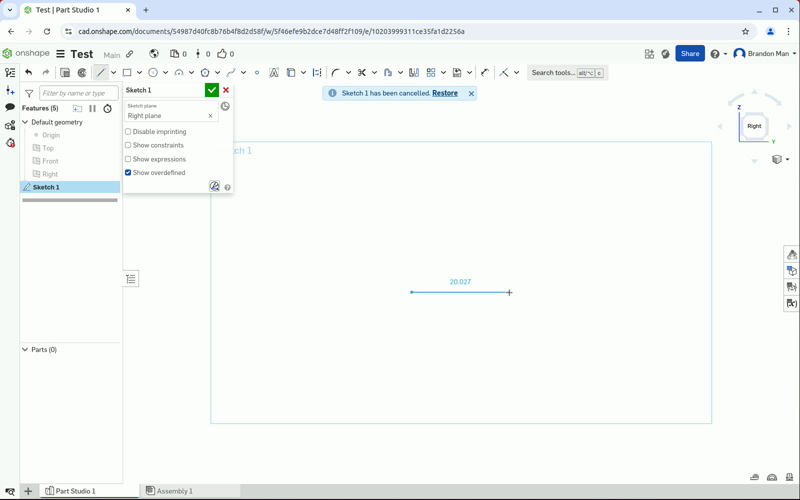
key_down(shift)
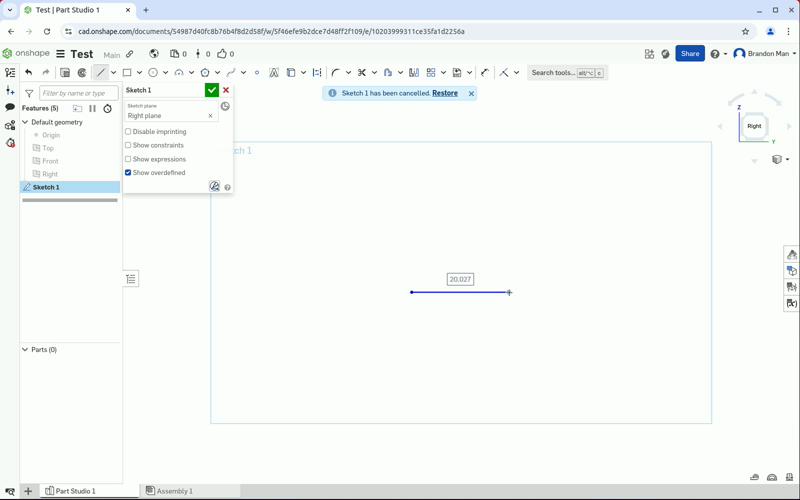
mouse_move(539, 292)
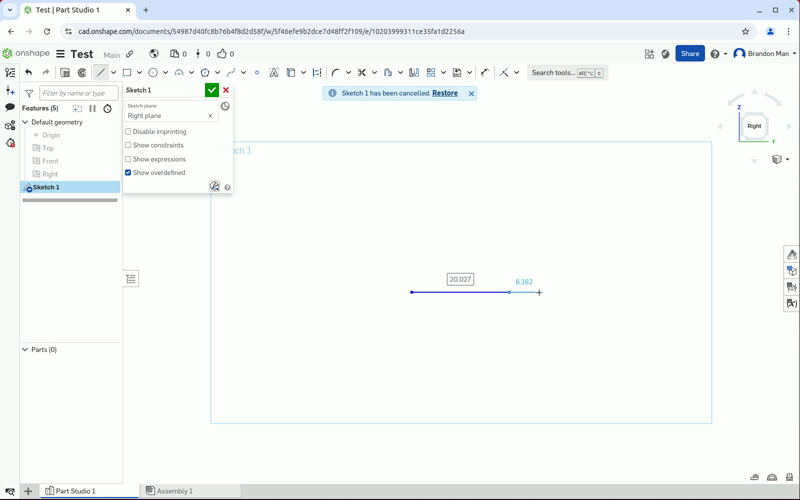
mouse_move(509, 273)
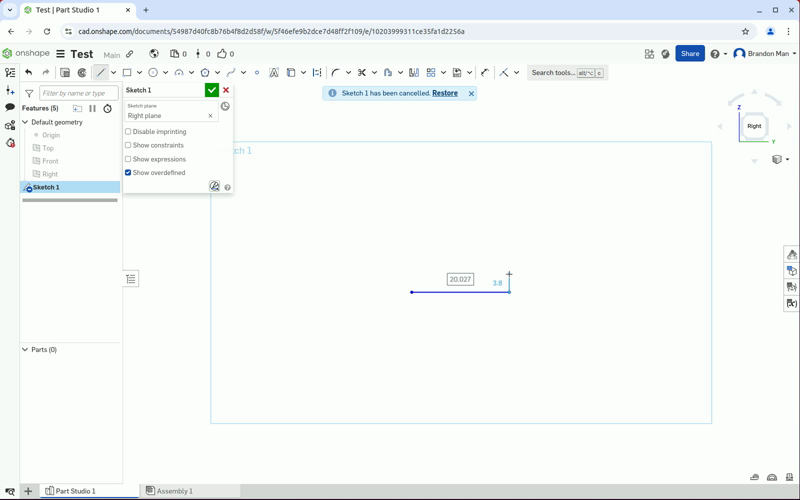
click(509, 273)
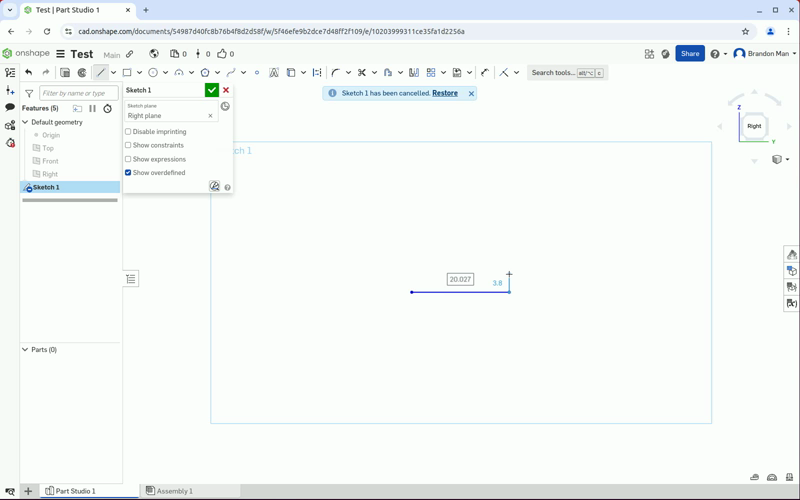
key_up(shift)
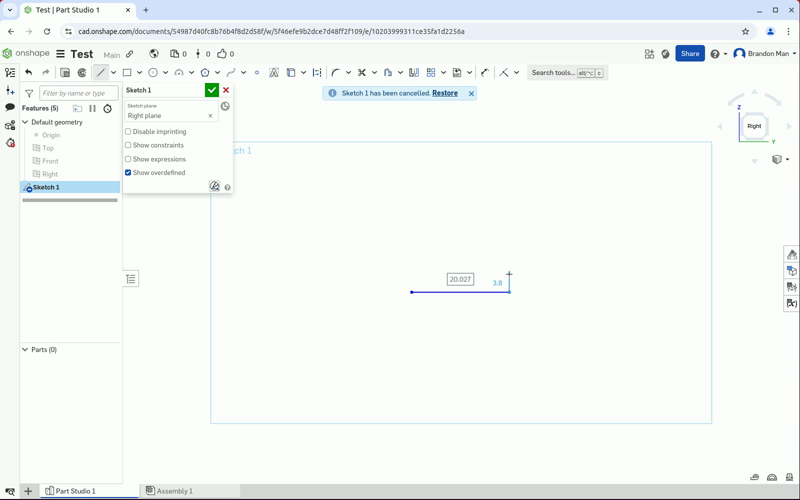
key_down(shift)
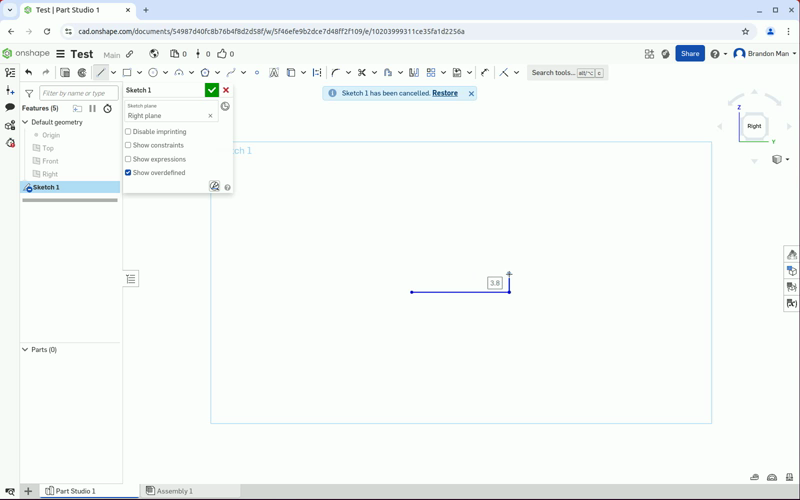
mouse_move(411, 273)
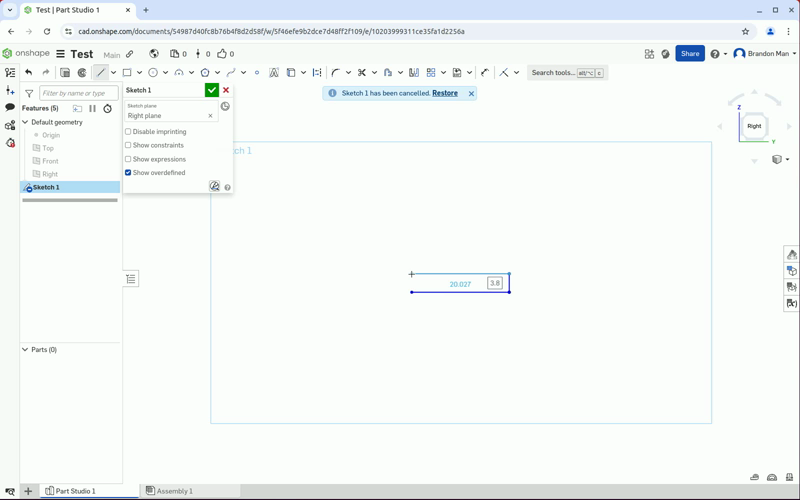
click(411, 273)
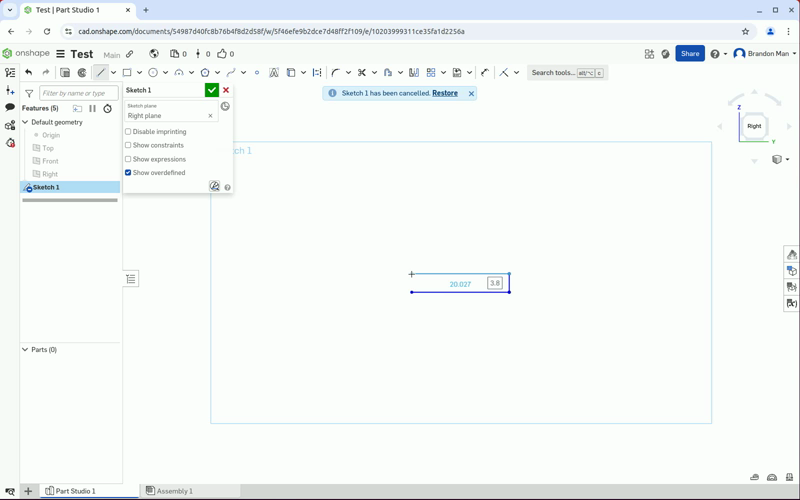
key_up(shift)
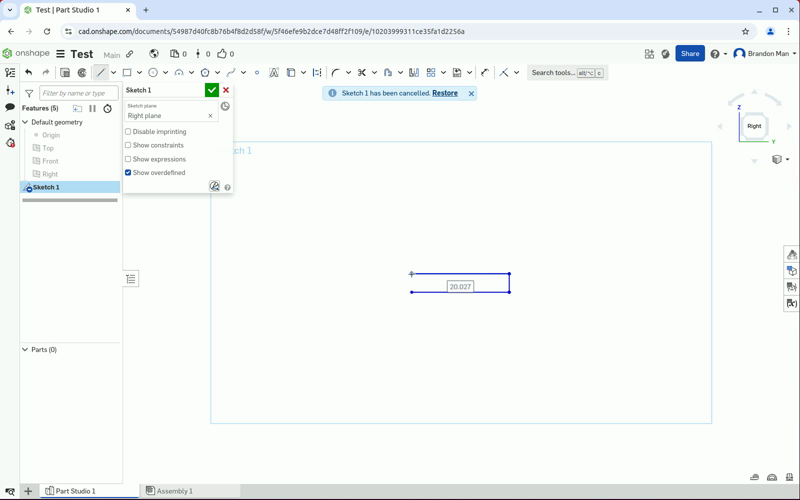
mouse_move(441, 273)
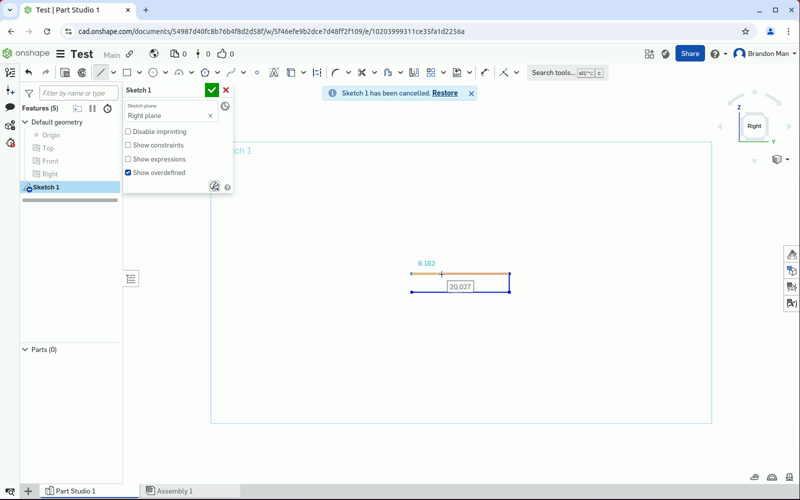
key_down(shift)
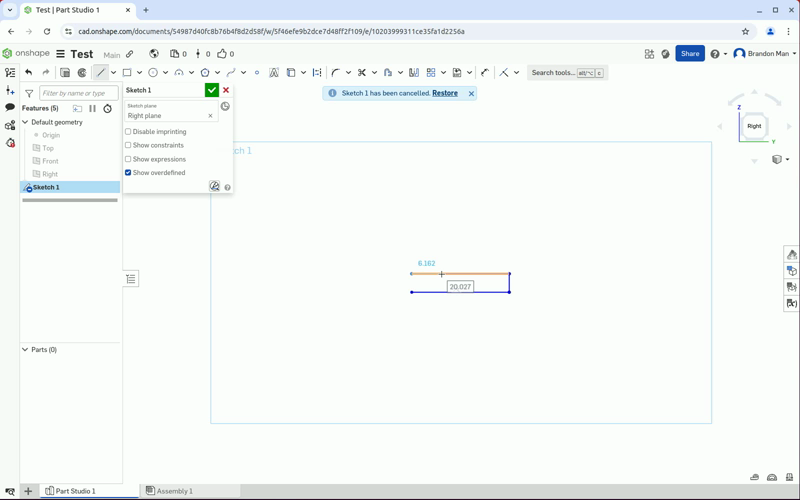
mouse_move(411, 292)
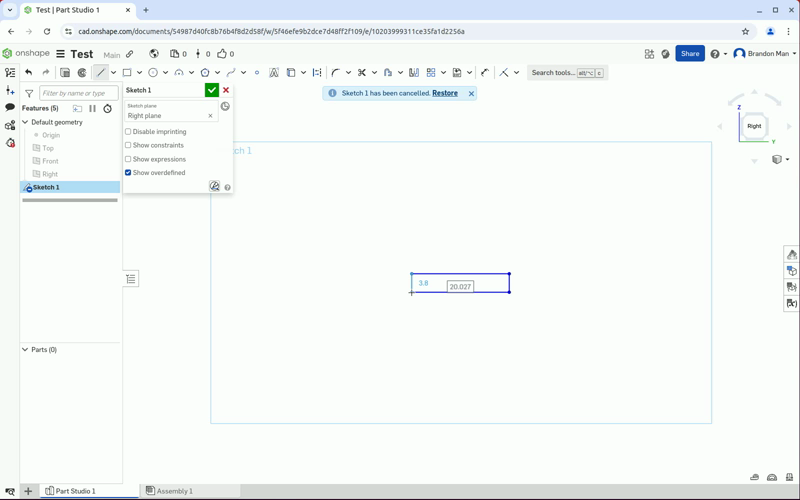
key_up(shift)
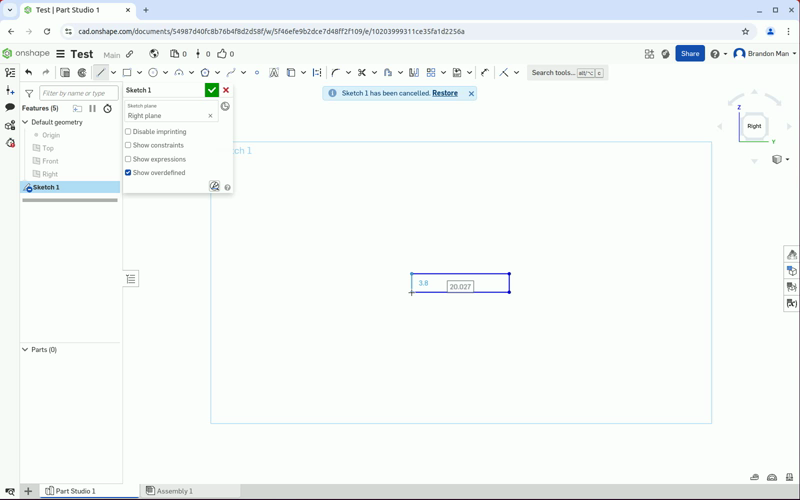
click(411, 292)
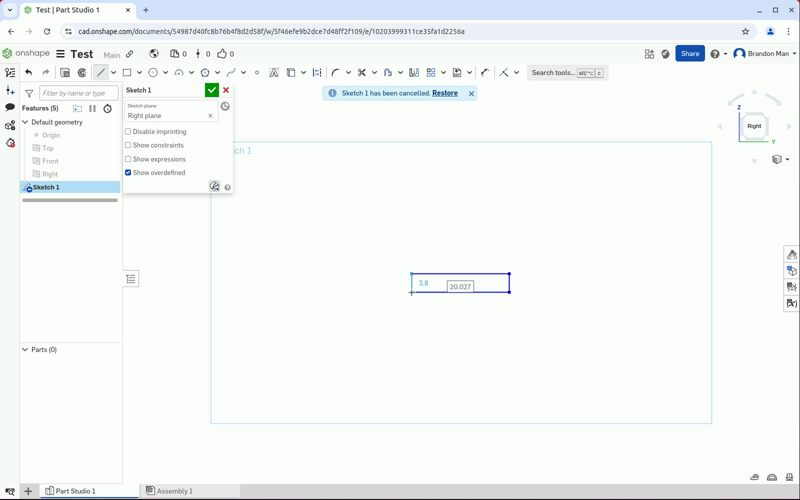
key(esc)
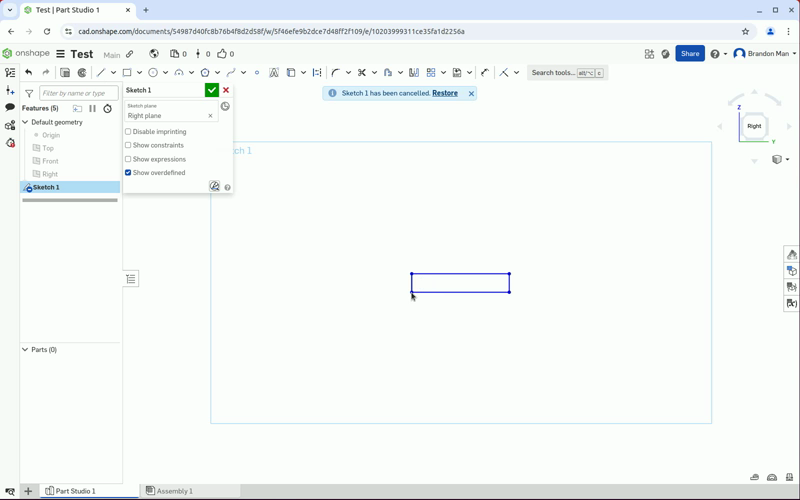
mouse_move(429, 279)
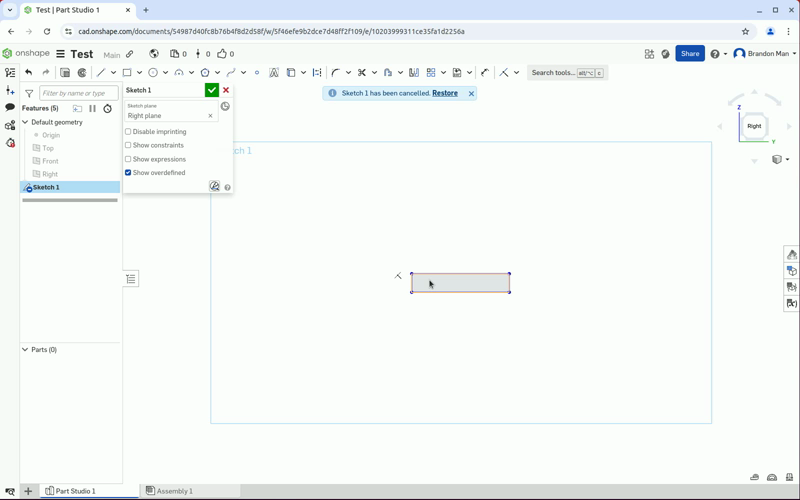
click(429, 279)
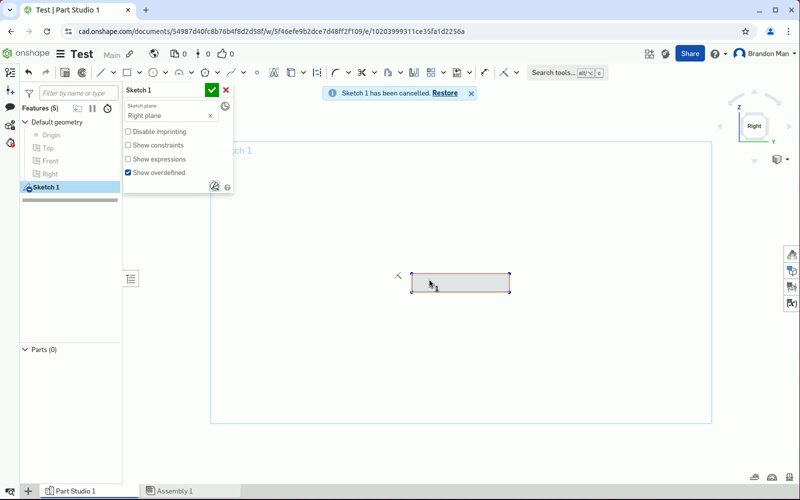
mouse_move(73, 352)
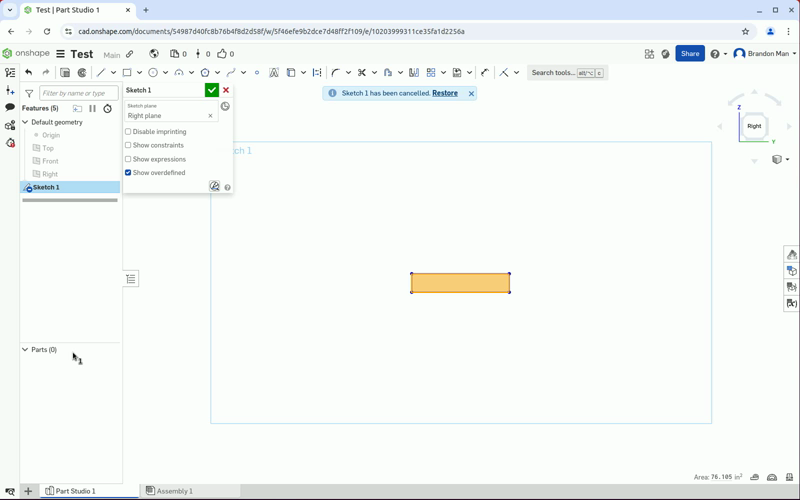
key(shift+y)
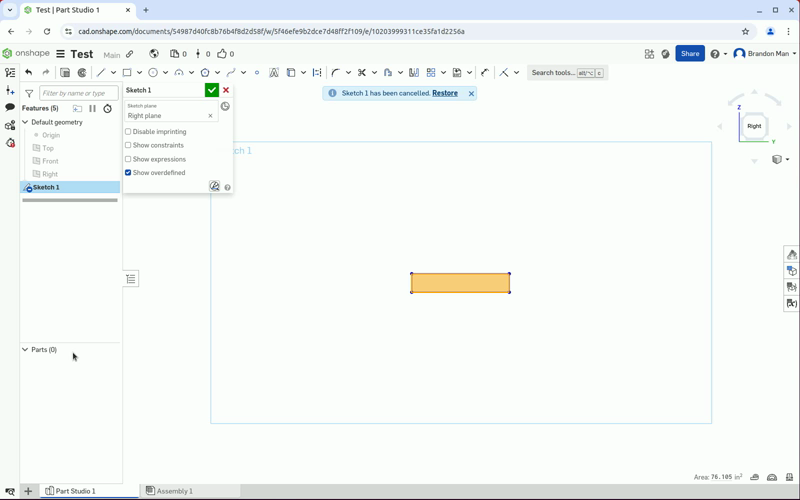
key(shift+e)
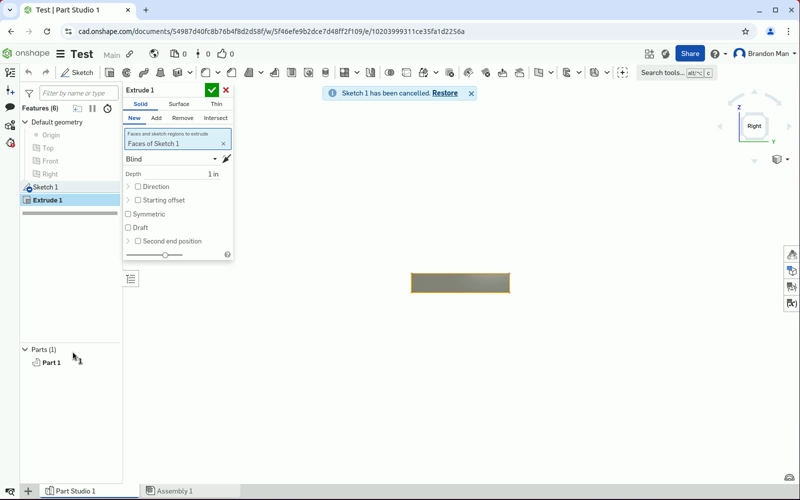
mouse_move(143, 106)
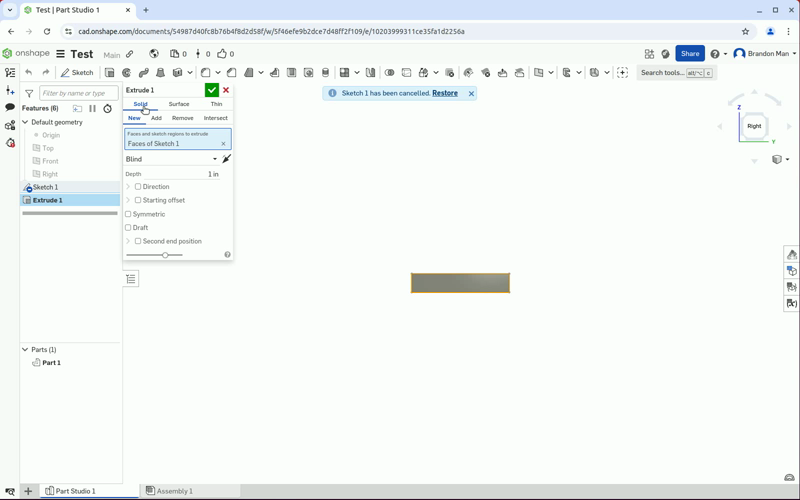
click(143, 106)
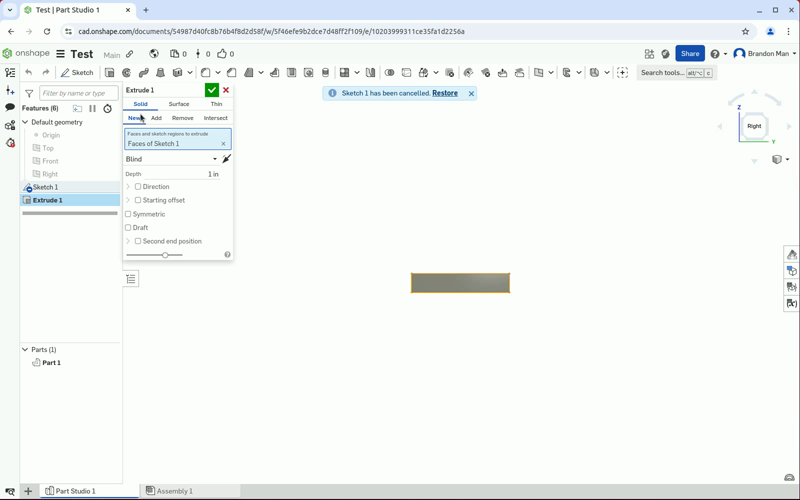
mouse_move(137, 120)
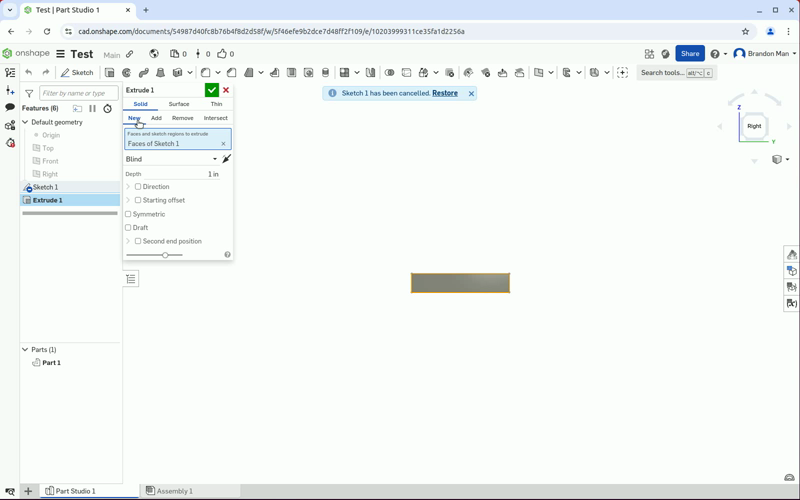
click(137, 120)
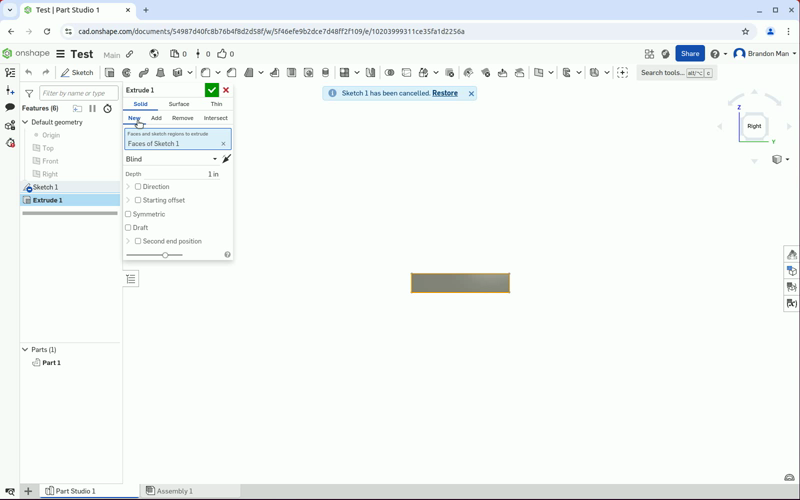
key(tab, 4)
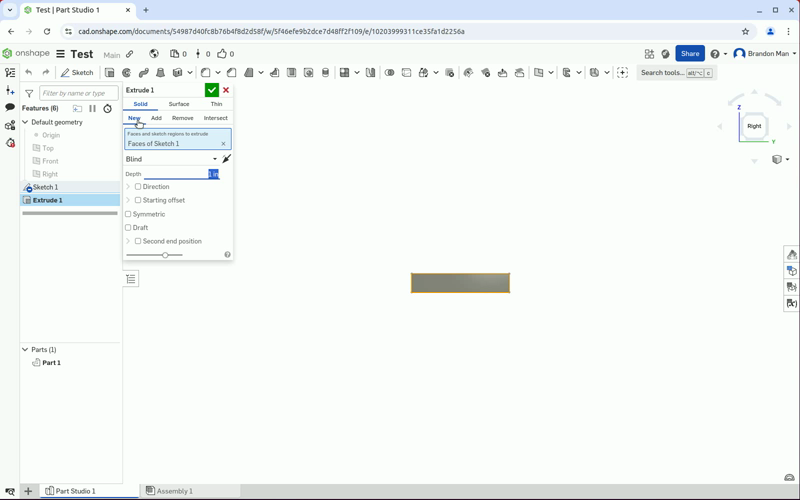
text(3.851)
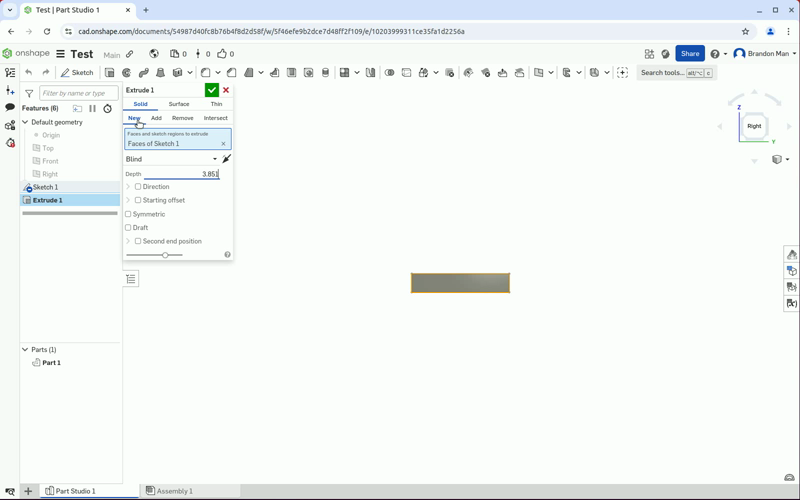
key(enter)
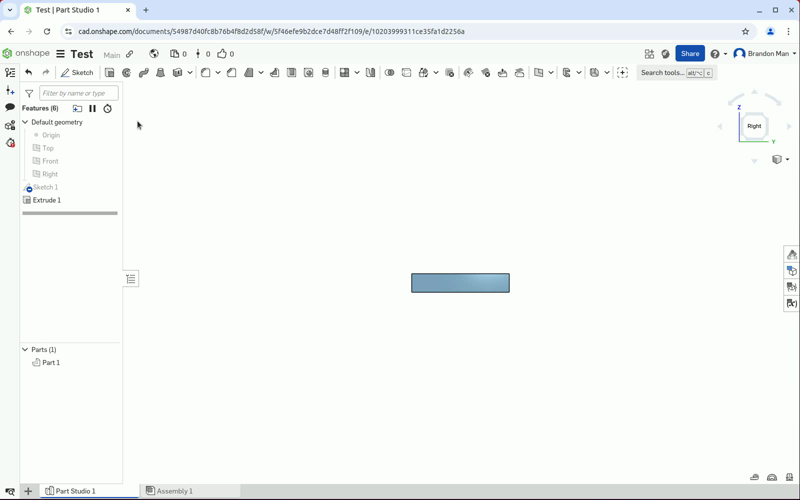
key(shift+h)
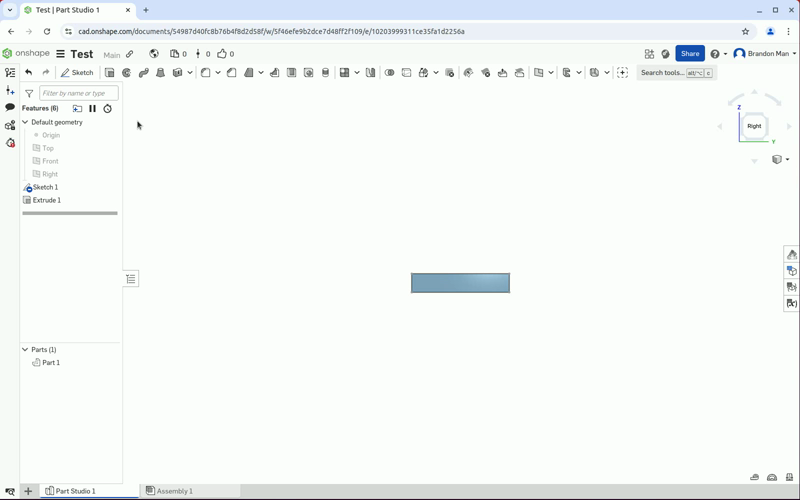
key(shift+h)
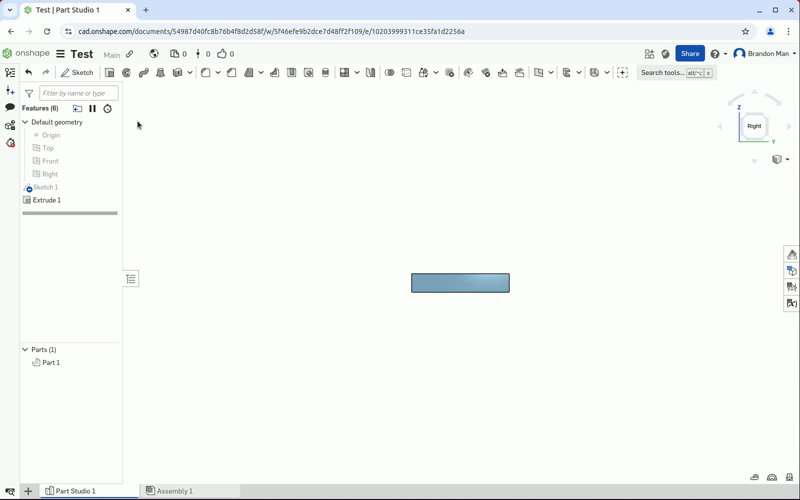
mouse_move(73, 189)
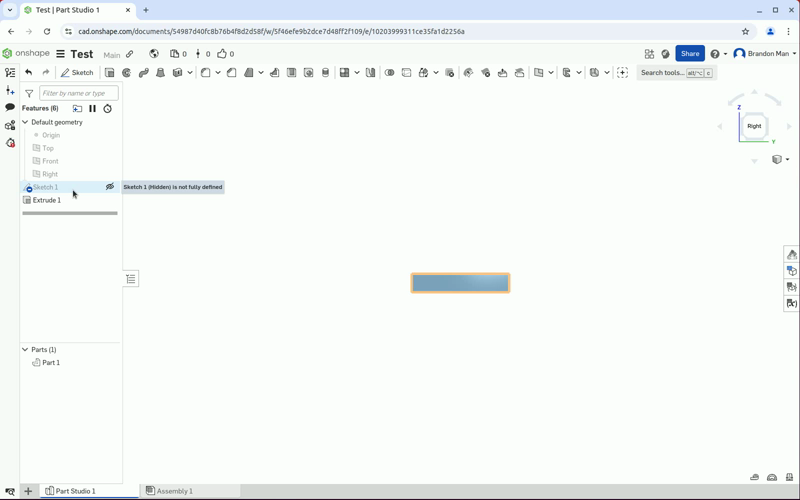
click(73, 189)
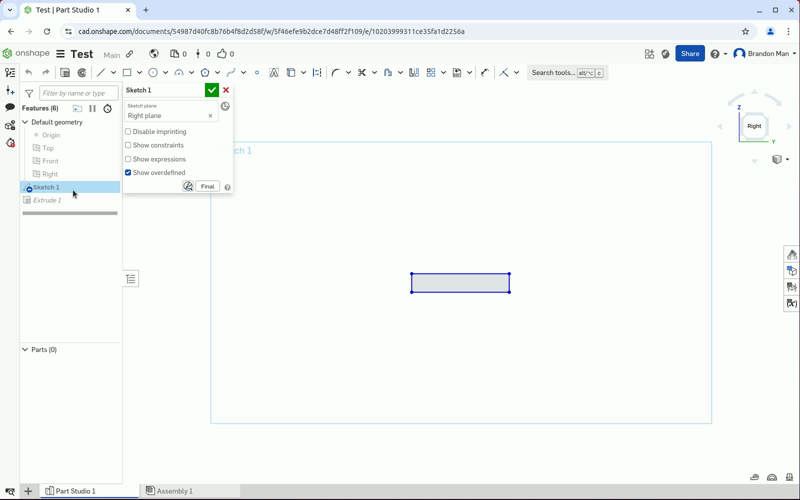
mouse_move(229, 92)
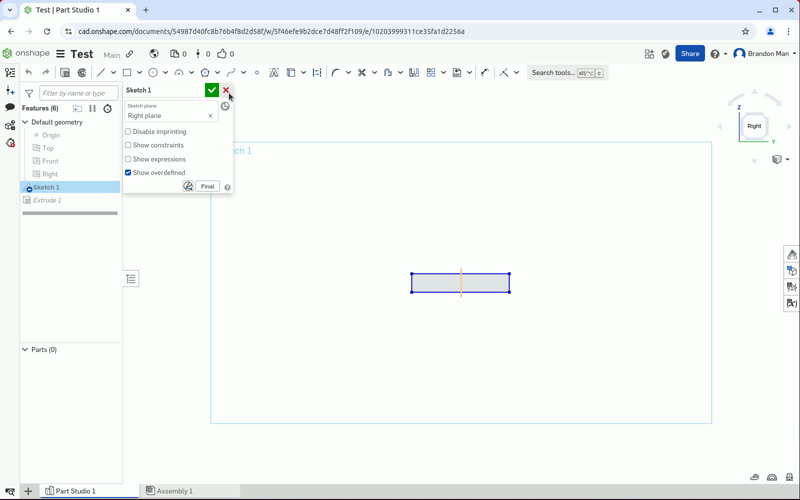
click(229, 92)
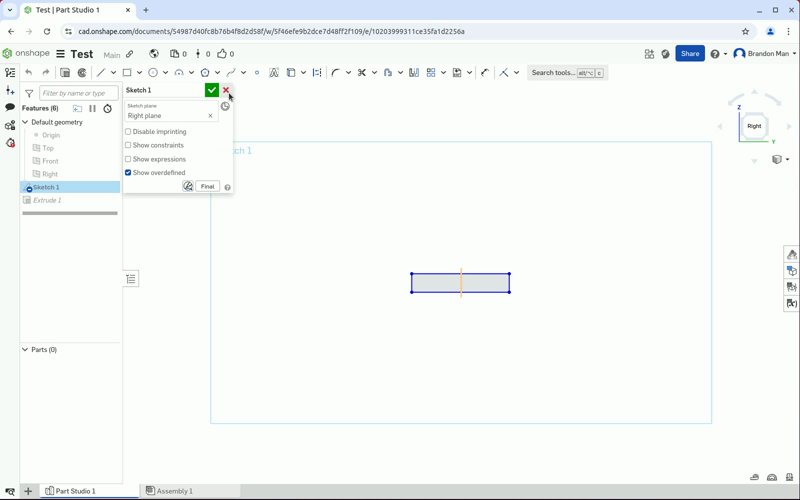
key(shift+s)
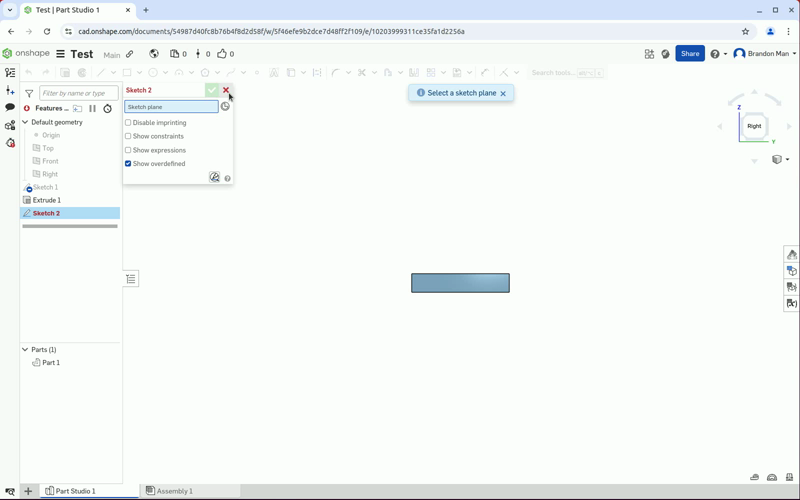
mouse_move(73, 176)
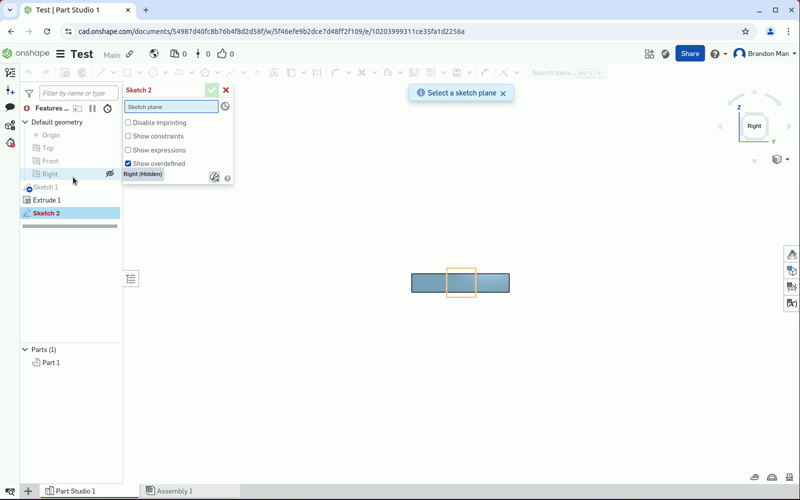
click(73, 176)
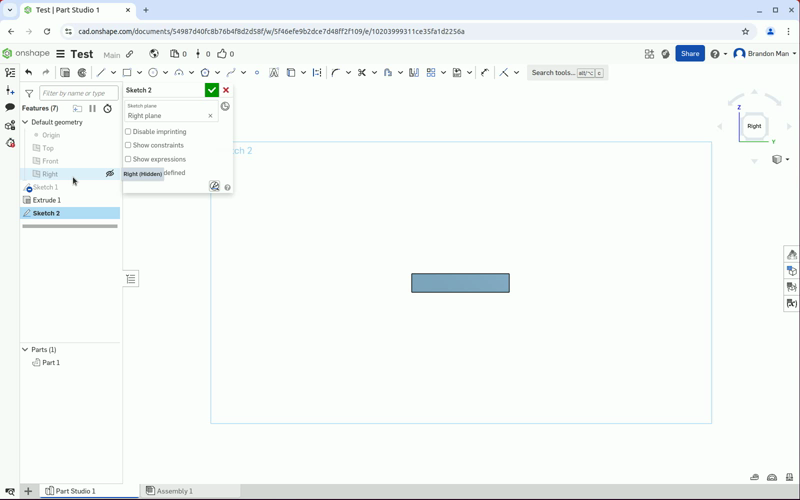
mouse_move(73, 352)
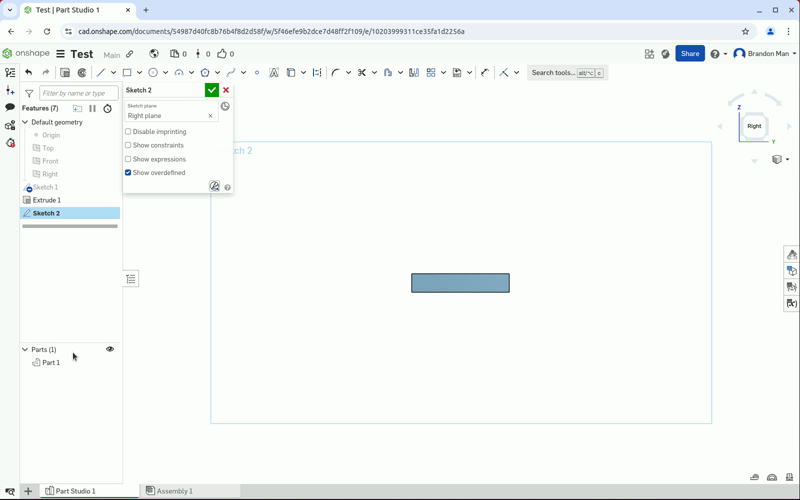
key(y)
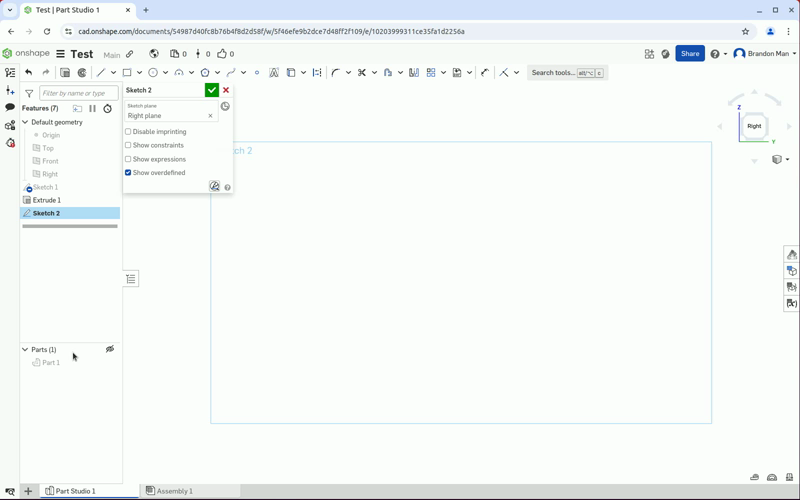
key(l)
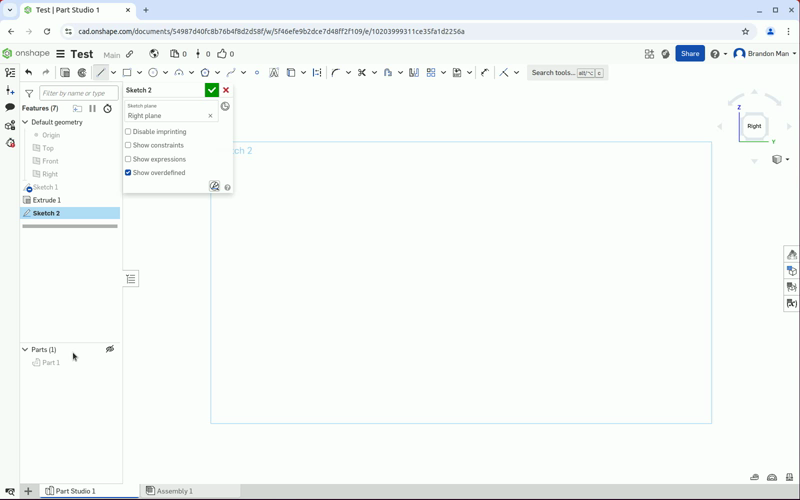
key_down(shift)
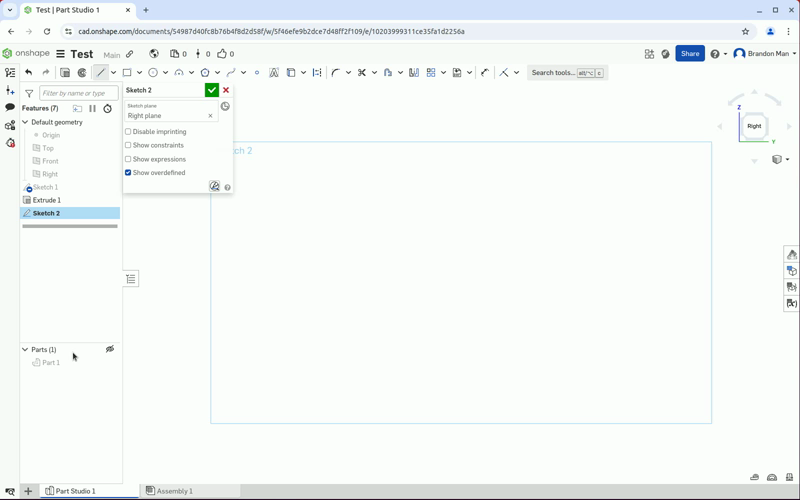
mouse_move(411, 273)
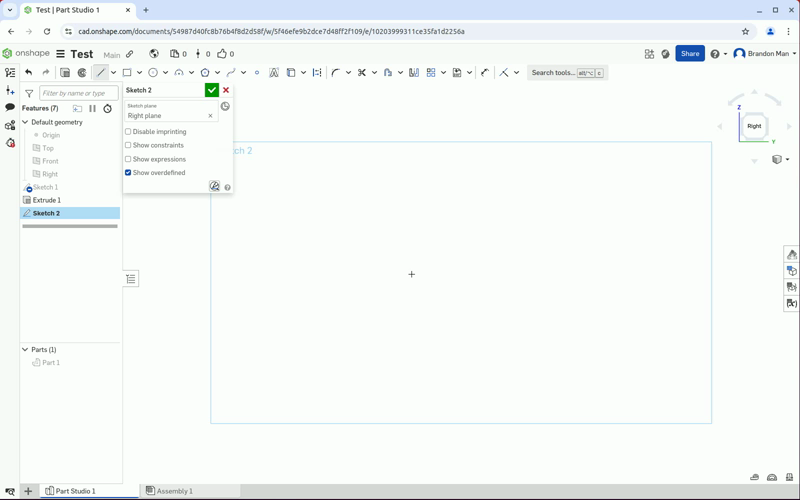
click(411, 273)
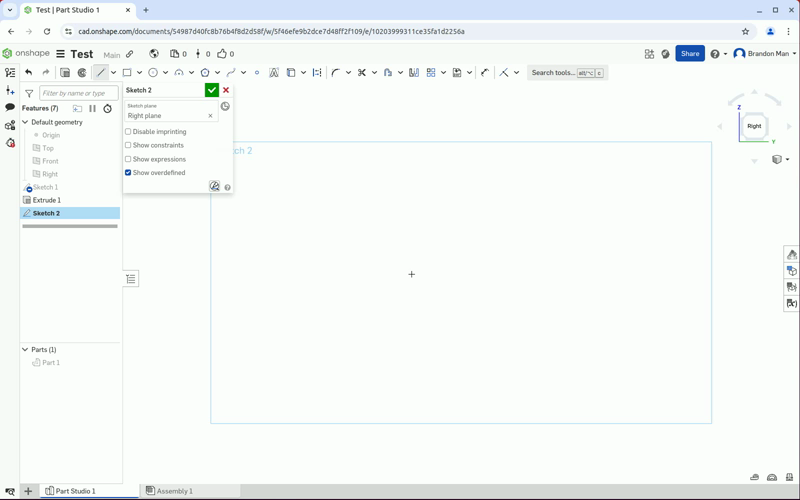
key_up(shift)
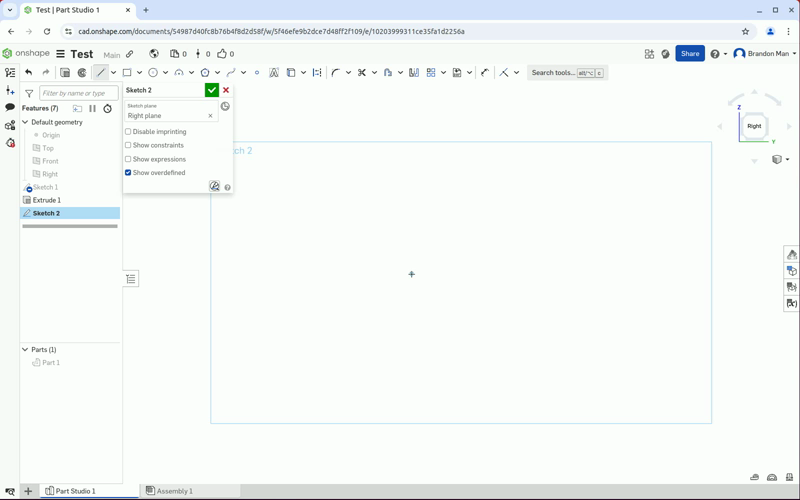
key_down(shift)
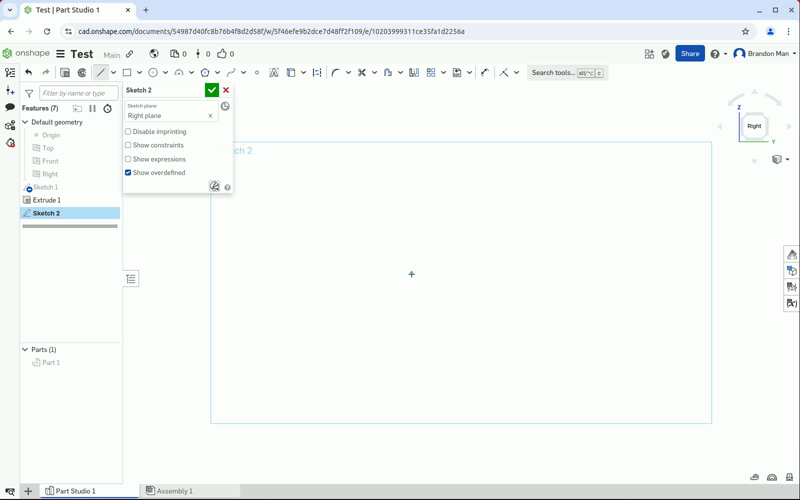
mouse_move(509, 273)
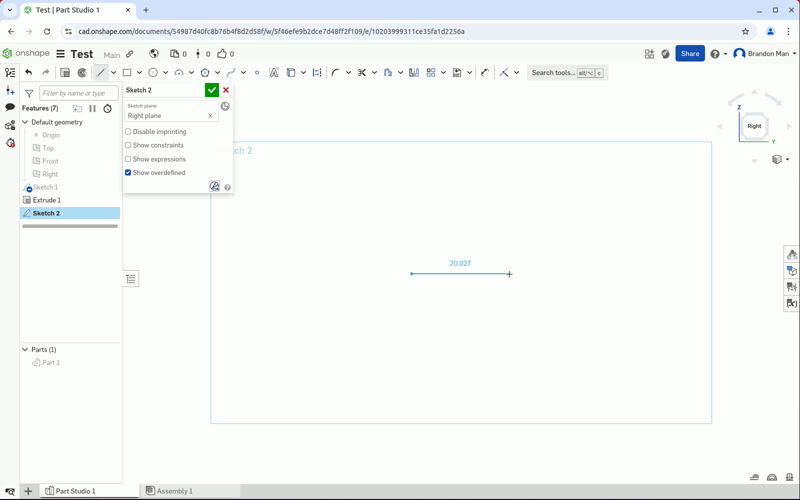
click(509, 273)
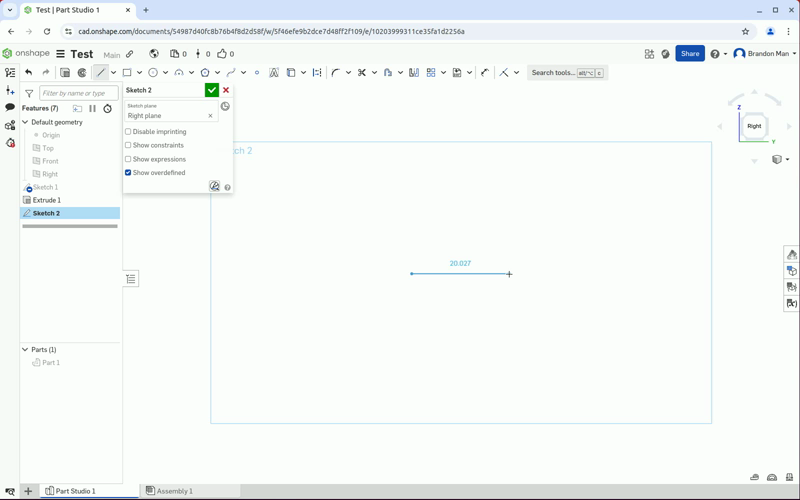
key_up(shift)
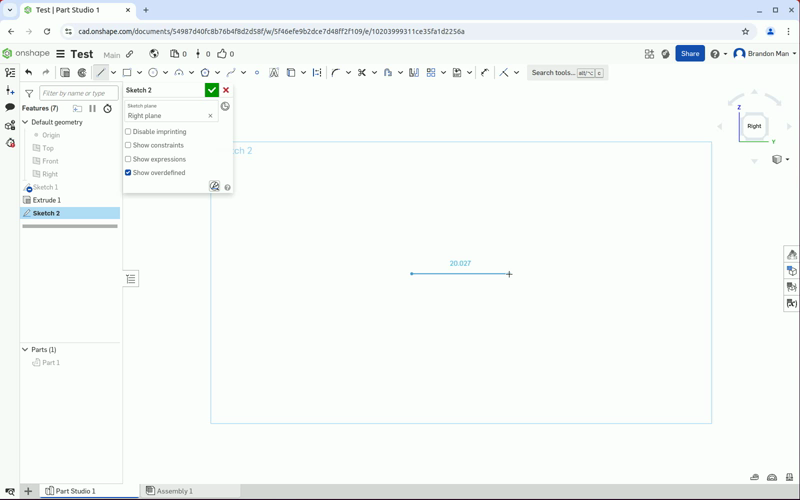
key_down(shift)
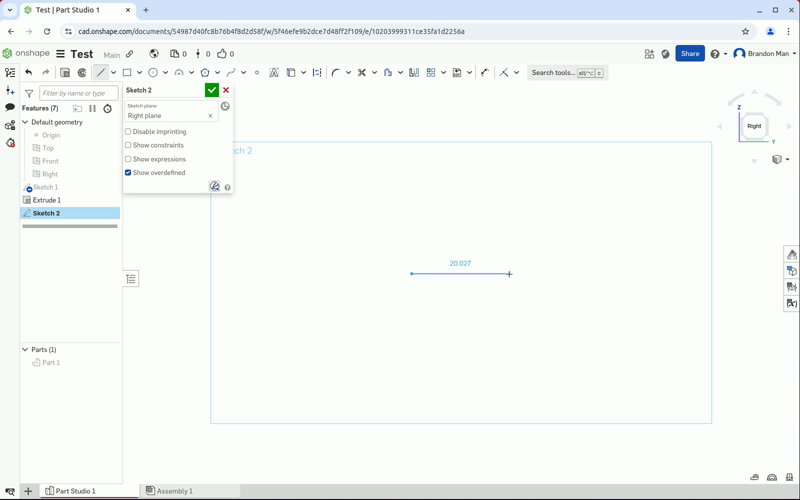
mouse_move(509, 170)
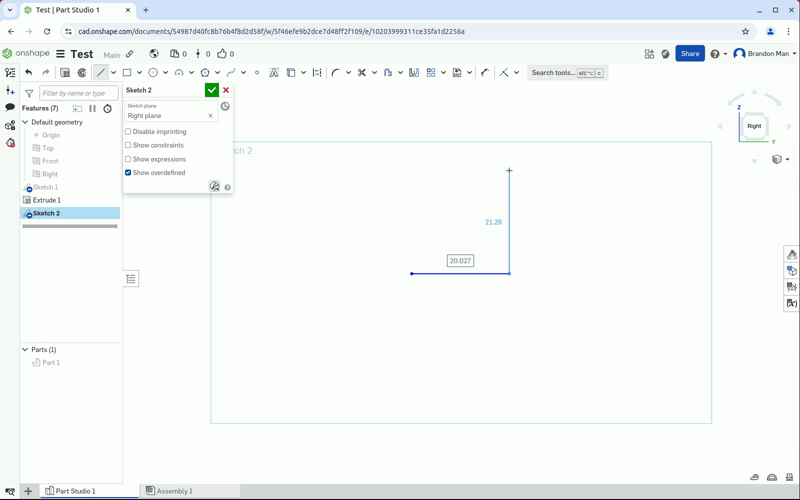
click(509, 170)
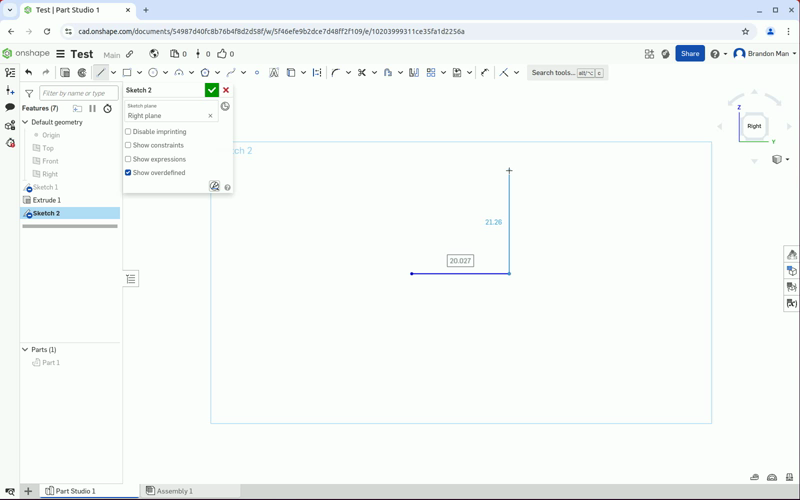
key_up(shift)
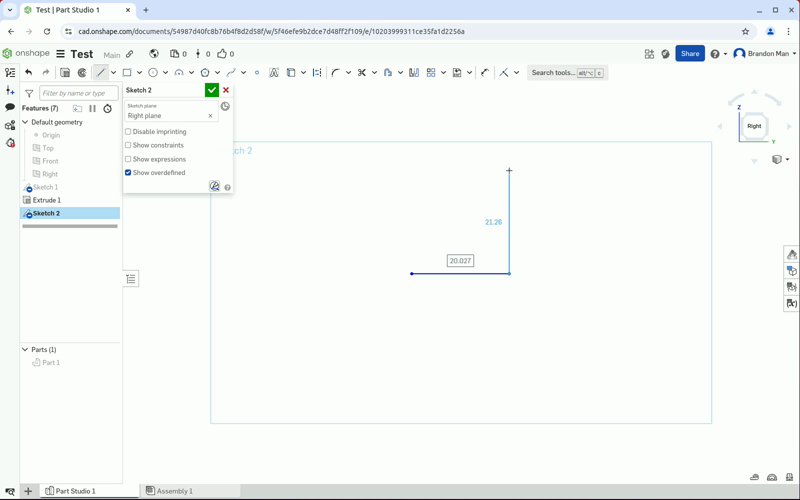
key_down(shift)
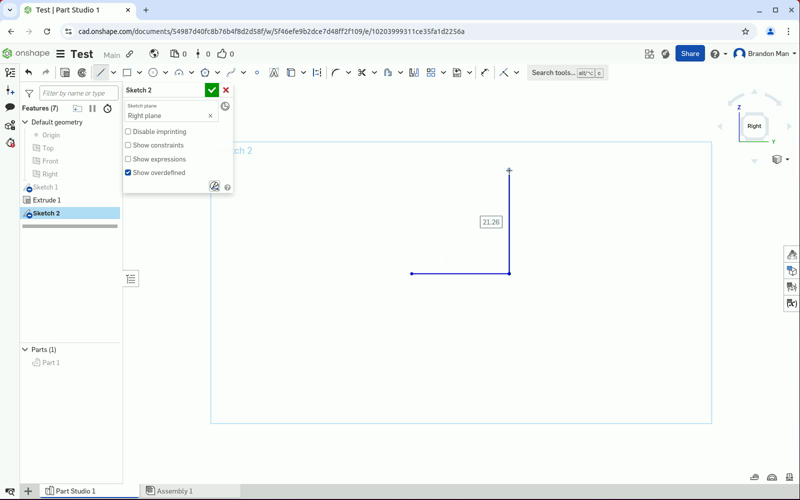
mouse_move(411, 170)
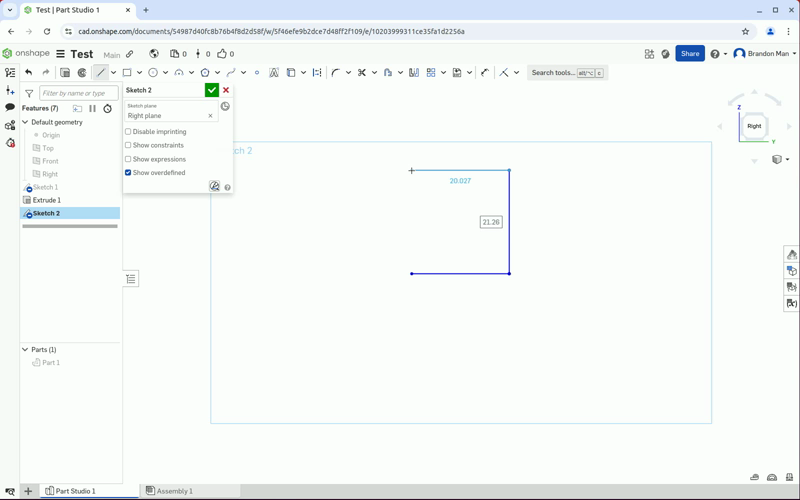
click(411, 170)
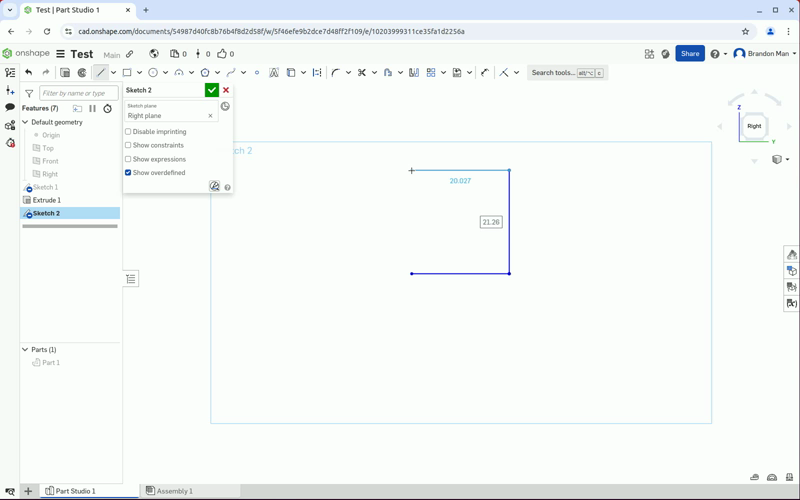
key_up(shift)
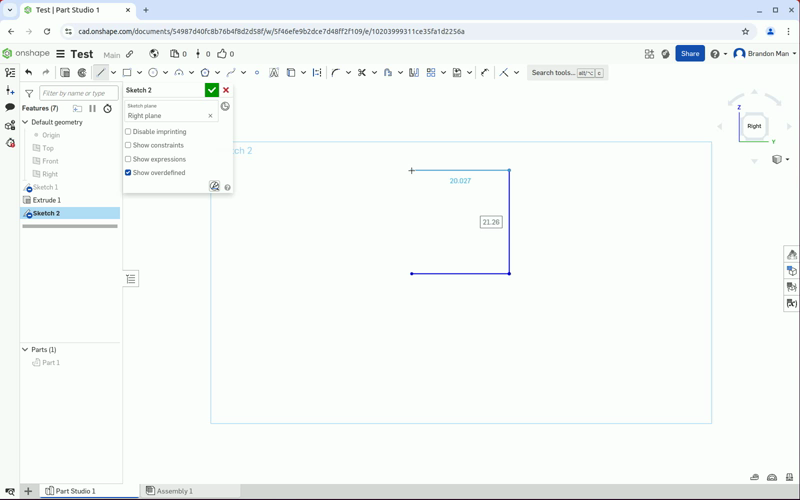
key_down(shift)
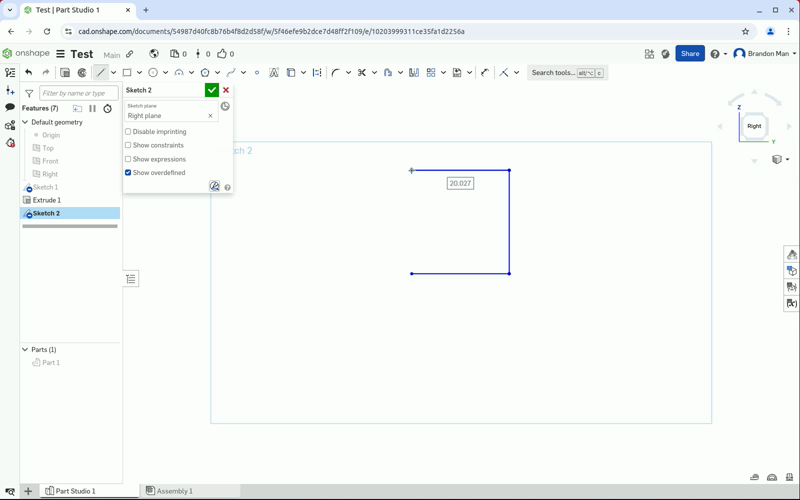
mouse_move(411, 273)
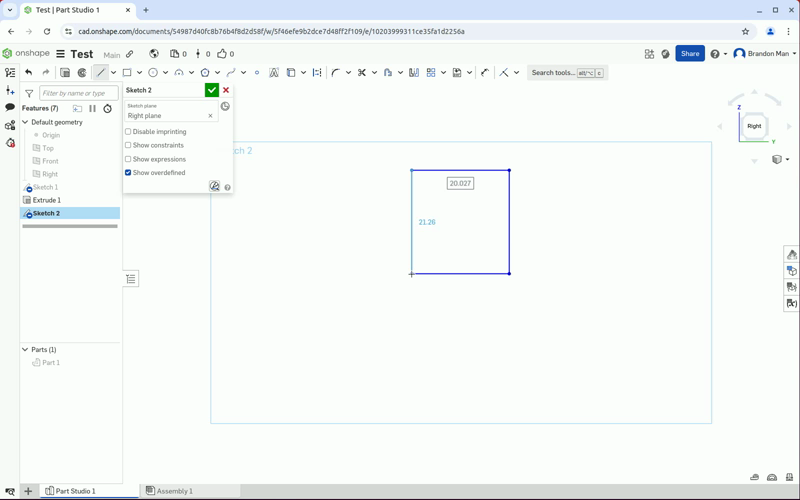
key_up(shift)
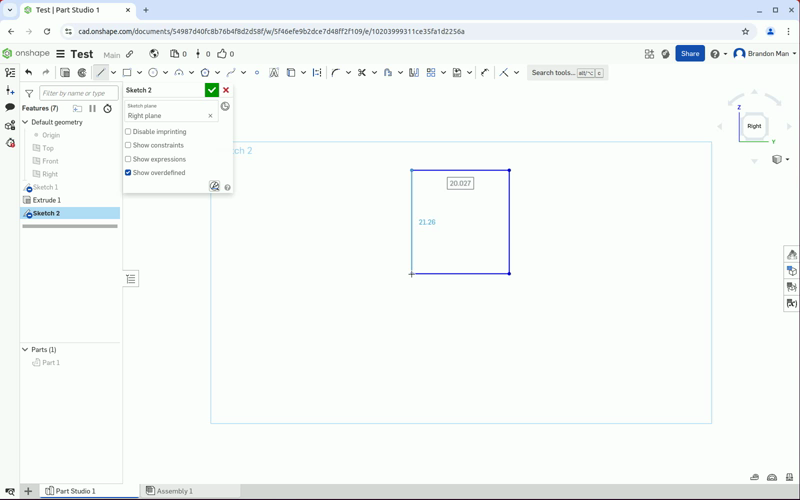
click(411, 273)
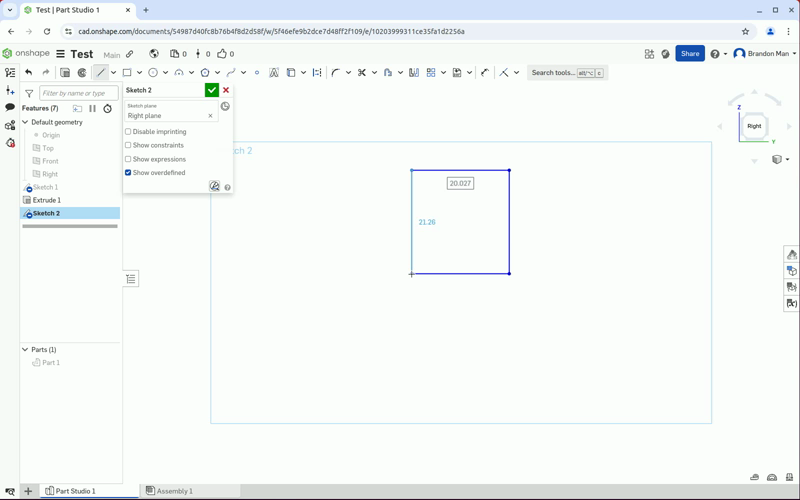
key(esc)
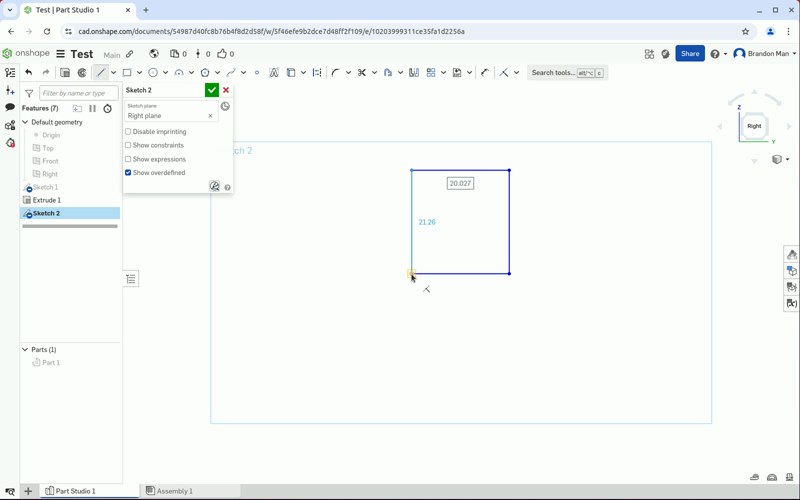
key(l)
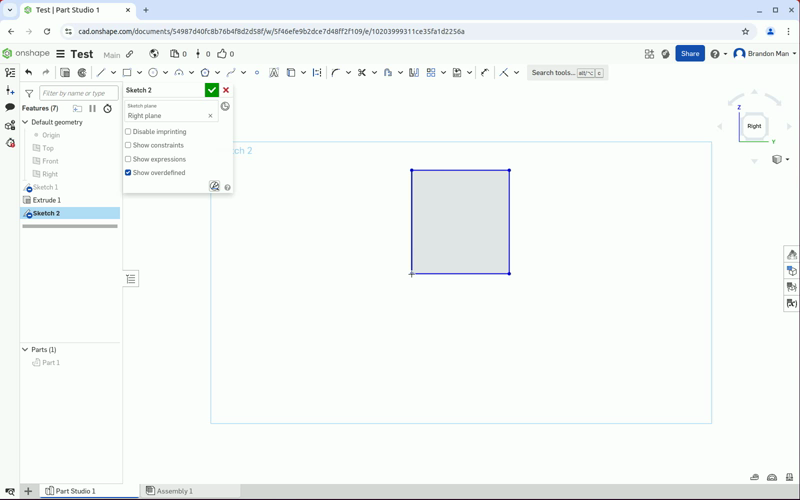
key_down(shift)
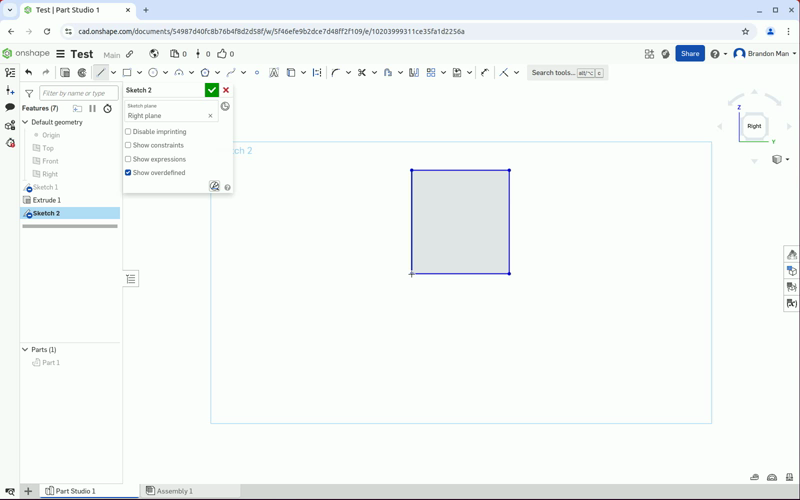
mouse_move(440, 231)
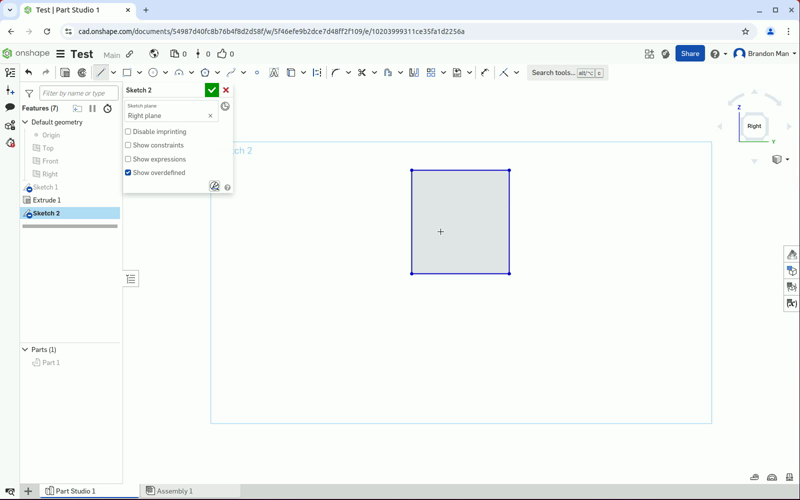
click(440, 231)
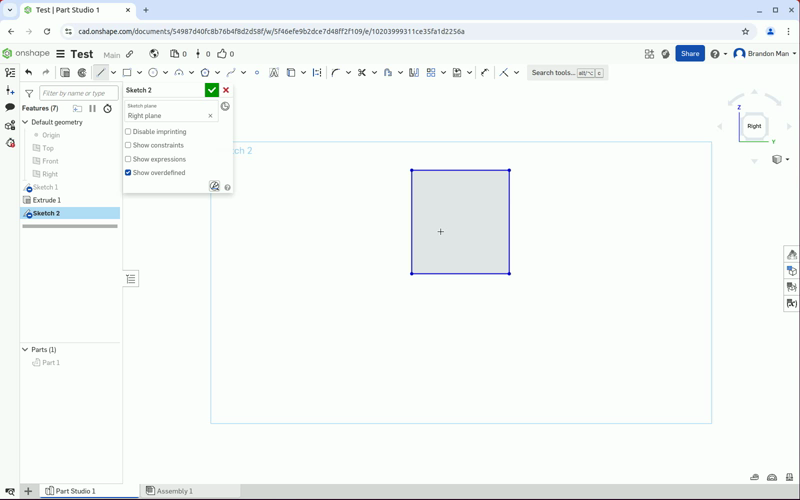
key_up(shift)
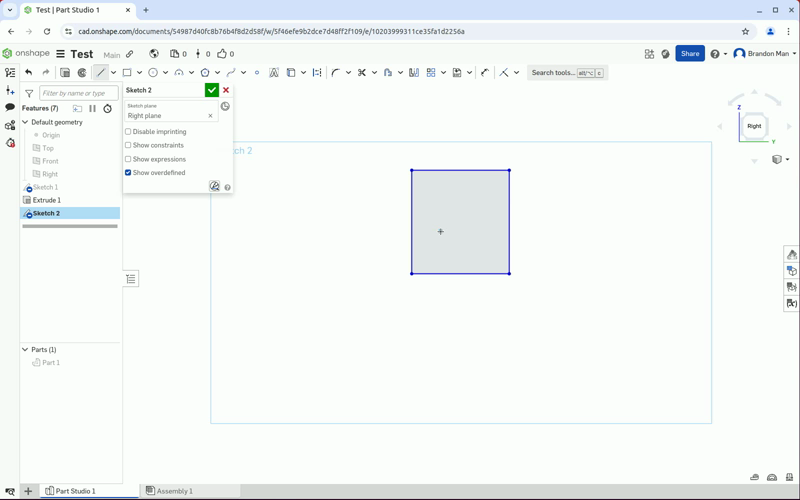
key_down(shift)
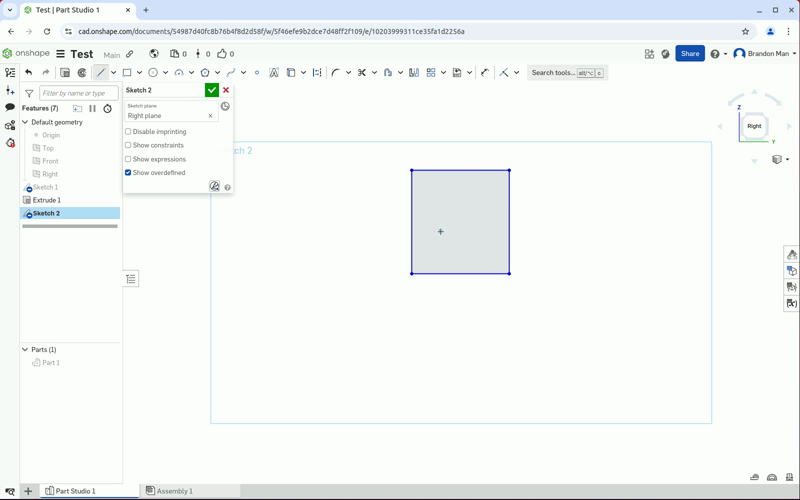
mouse_move(470, 231)
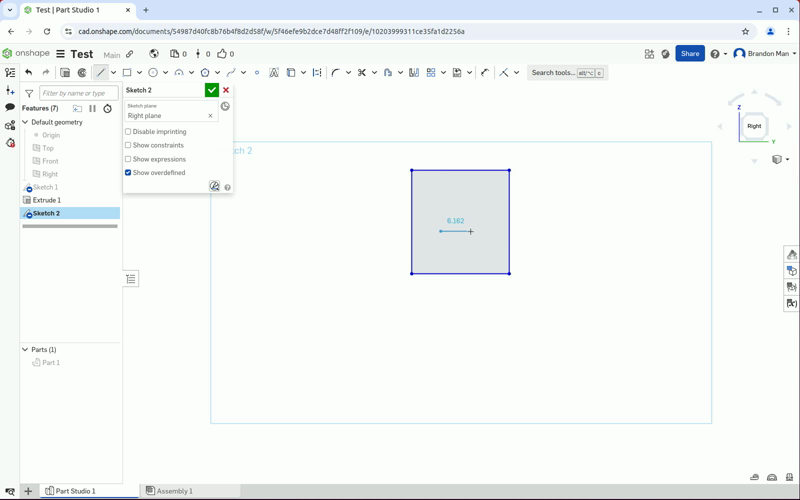
mouse_move(480, 231)
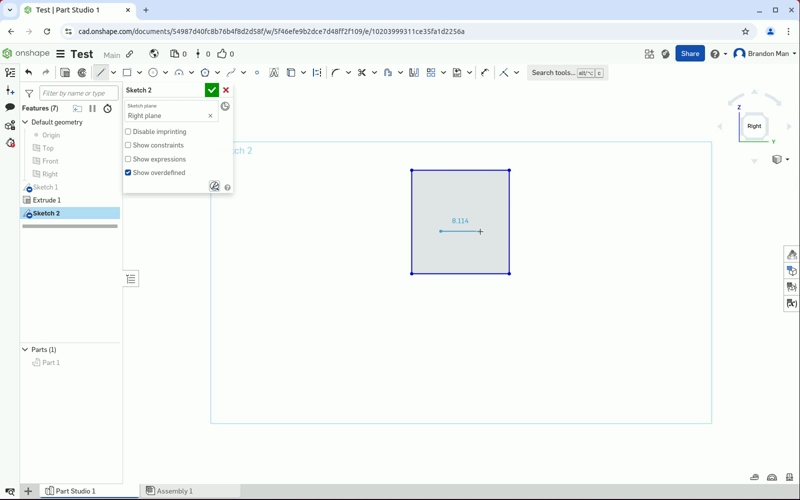
click(480, 231)
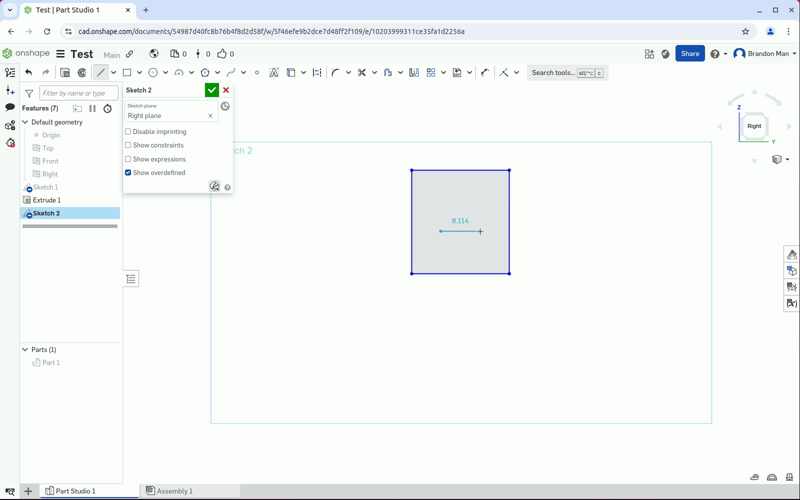
key_up(shift)
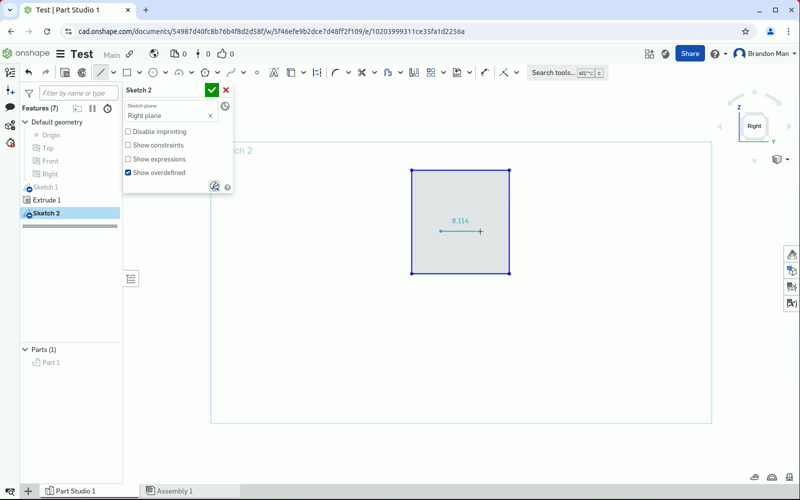
key_down(shift)
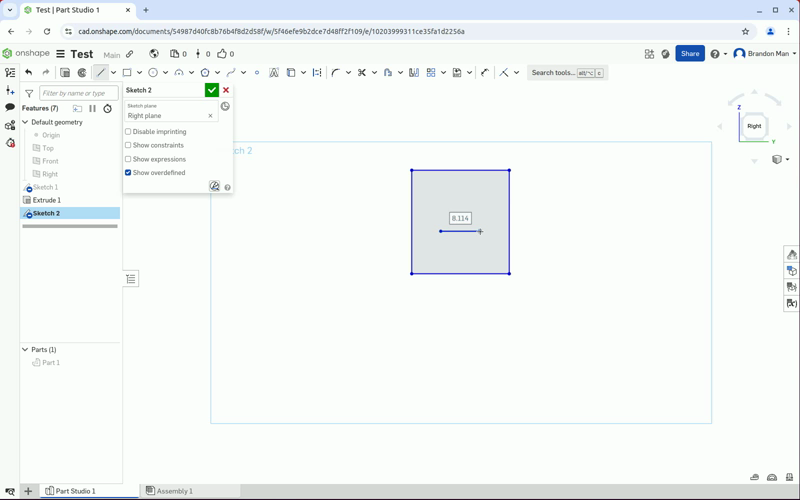
mouse_move(510, 231)
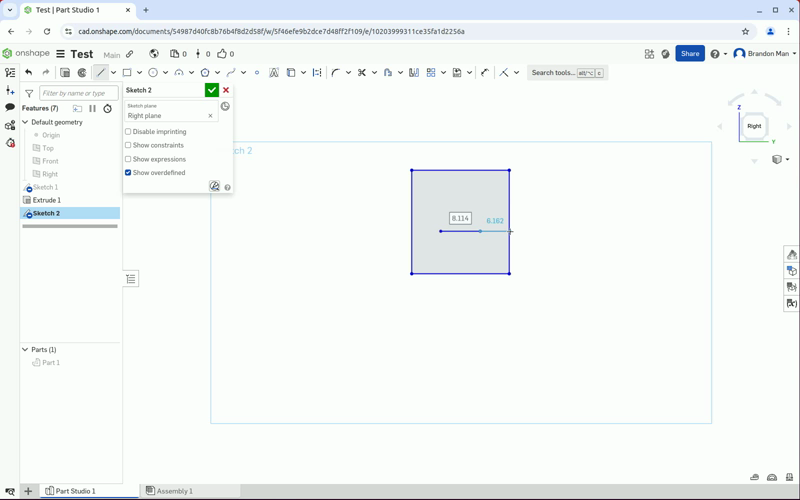
mouse_move(480, 203)
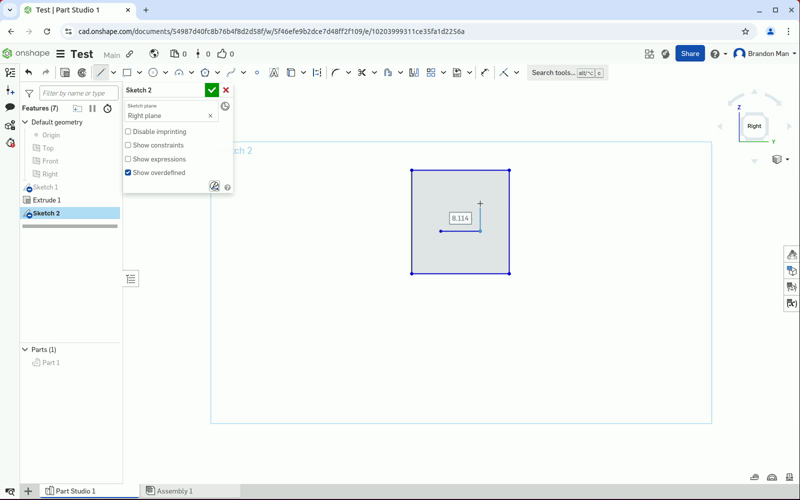
click(480, 203)
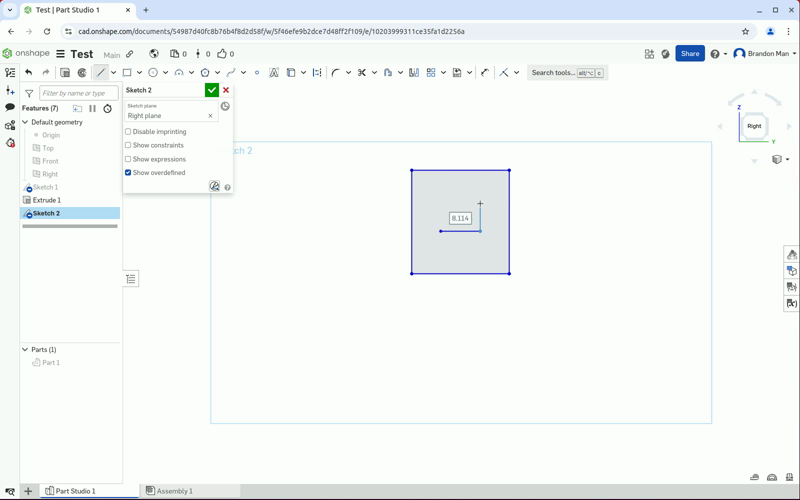
key_up(shift)
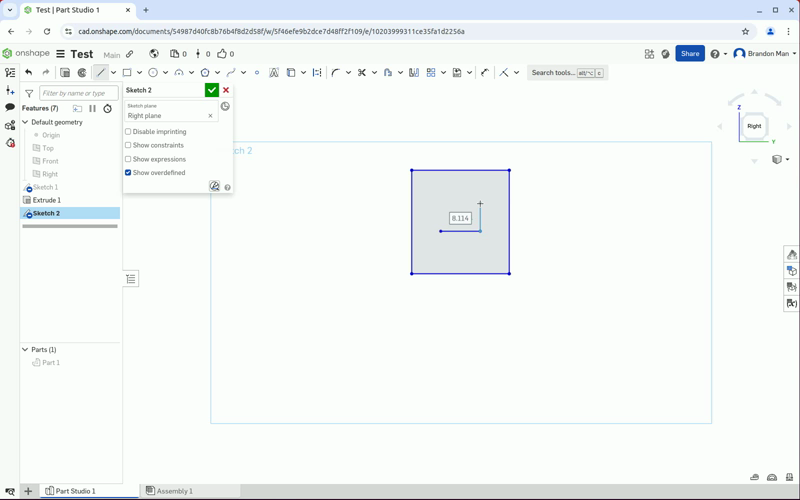
key_down(shift)
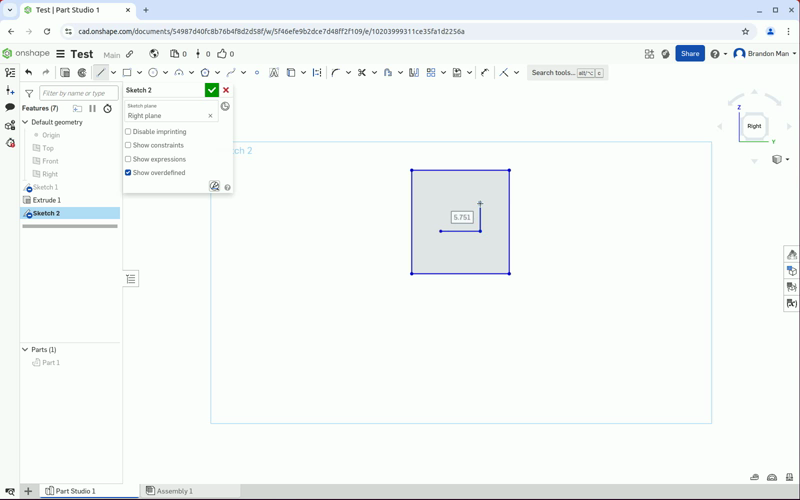
mouse_move(510, 203)
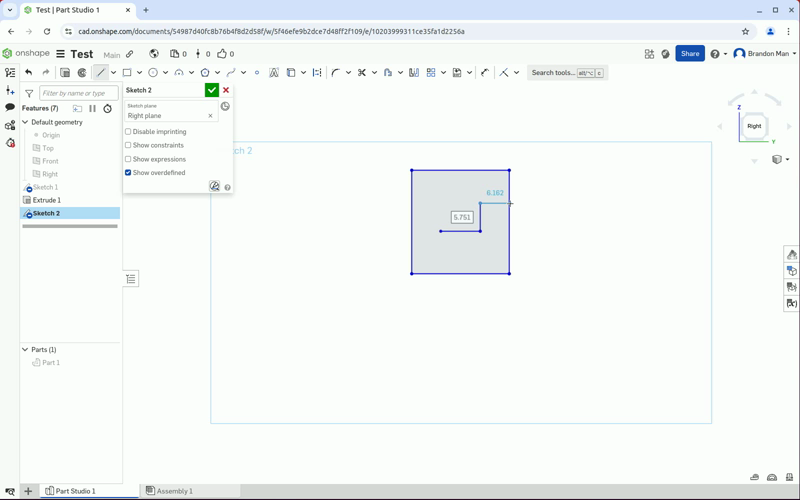
mouse_move(440, 203)
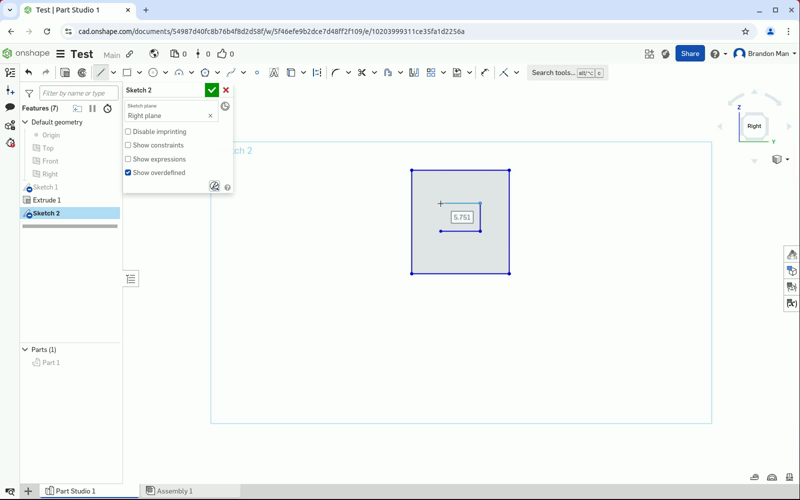
click(440, 203)
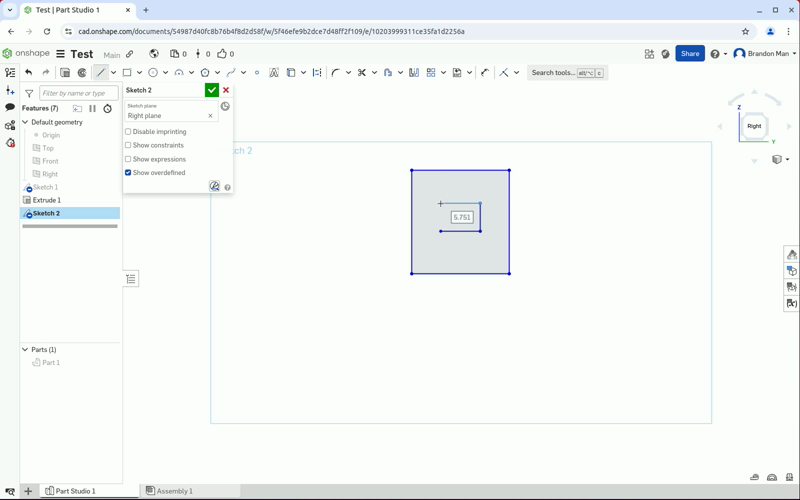
key_up(shift)
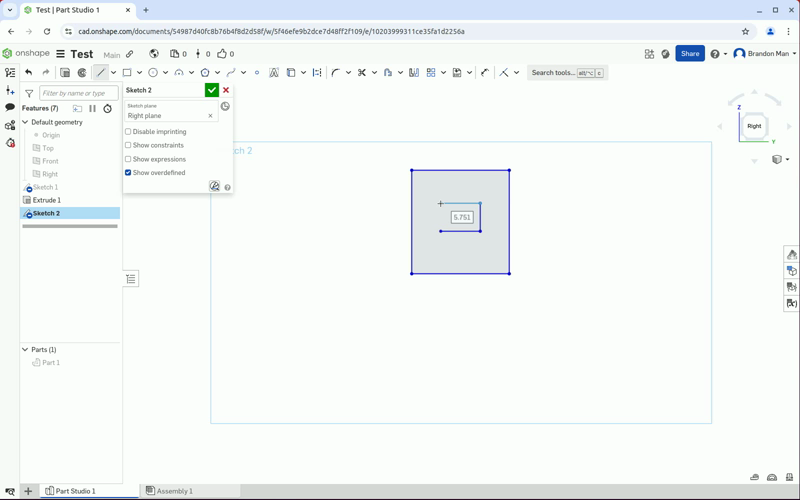
mouse_move(470, 203)
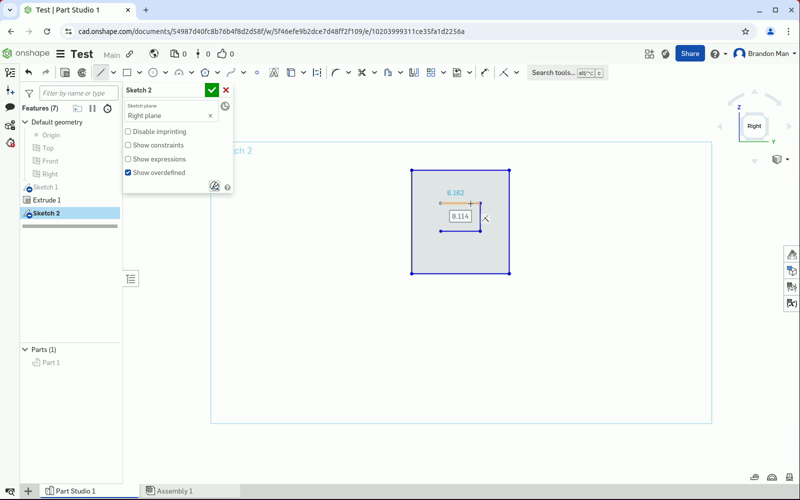
key_down(shift)
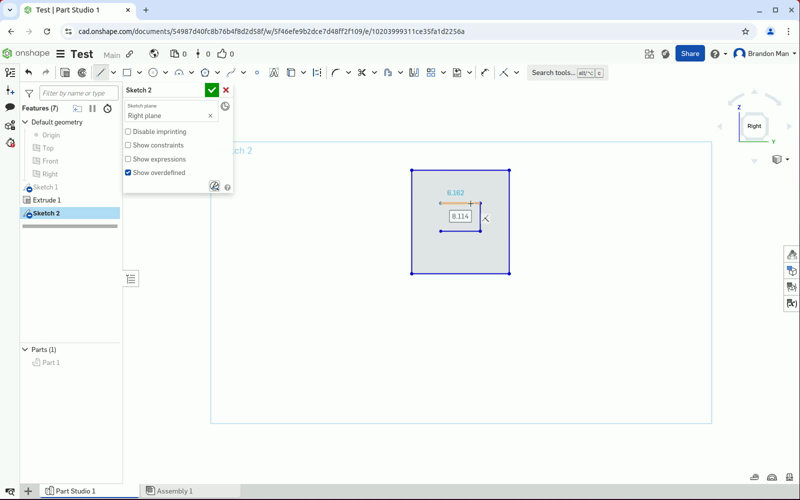
mouse_move(440, 231)
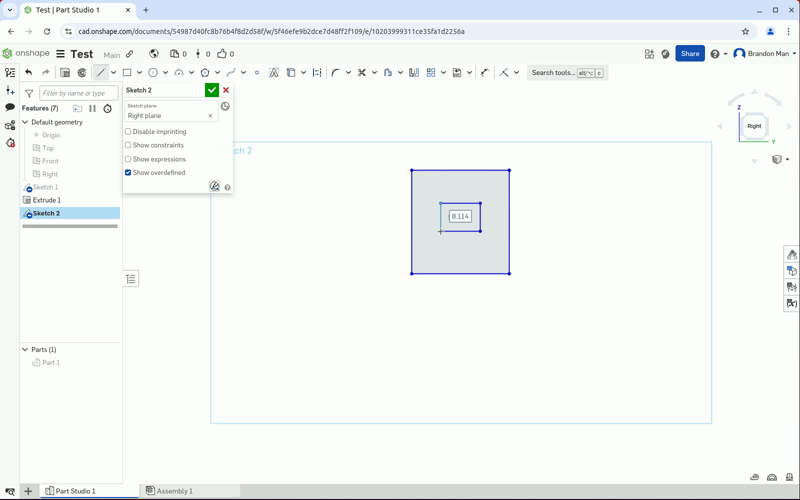
key_up(shift)
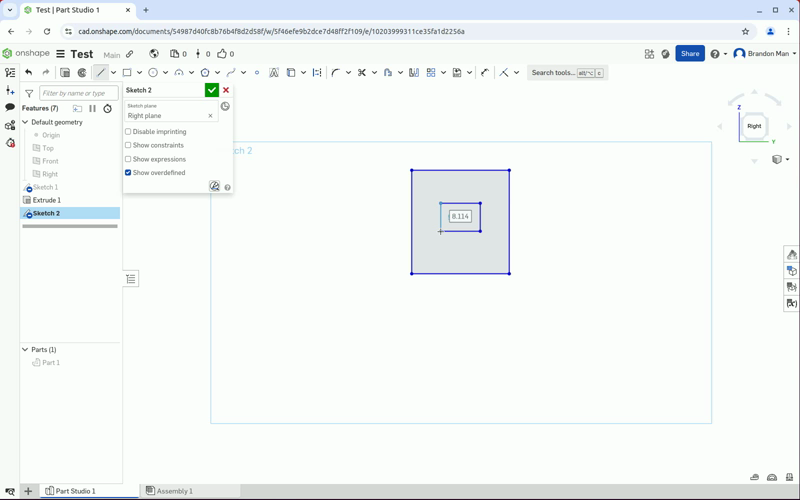
click(440, 231)
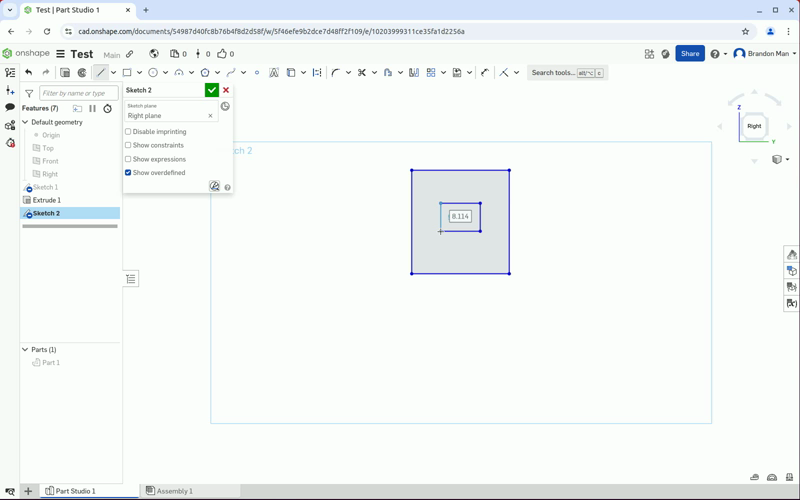
key(esc)
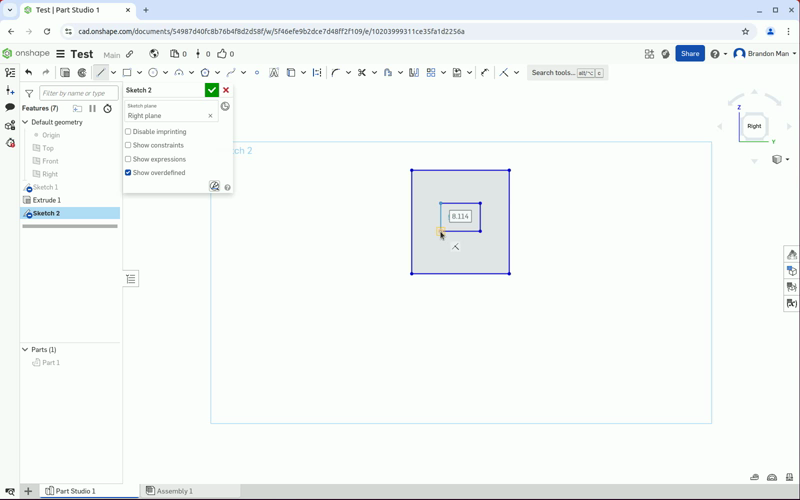
mouse_move(484, 254)
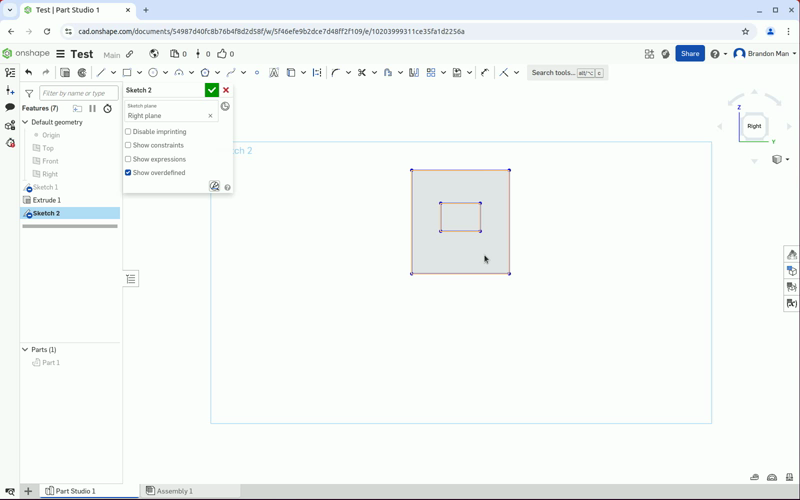
click(484, 254)
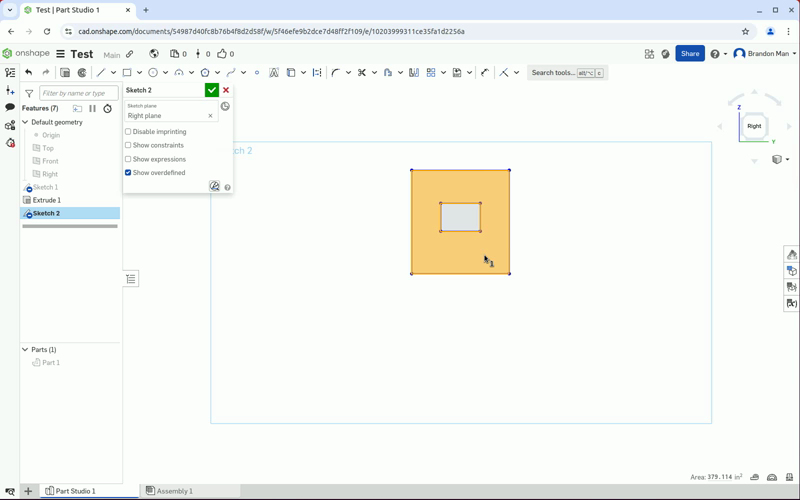
mouse_move(73, 352)
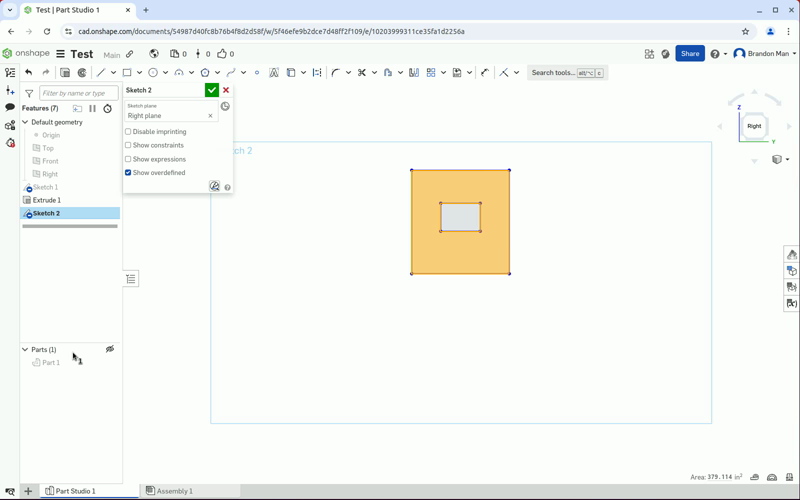
key(shift+y)
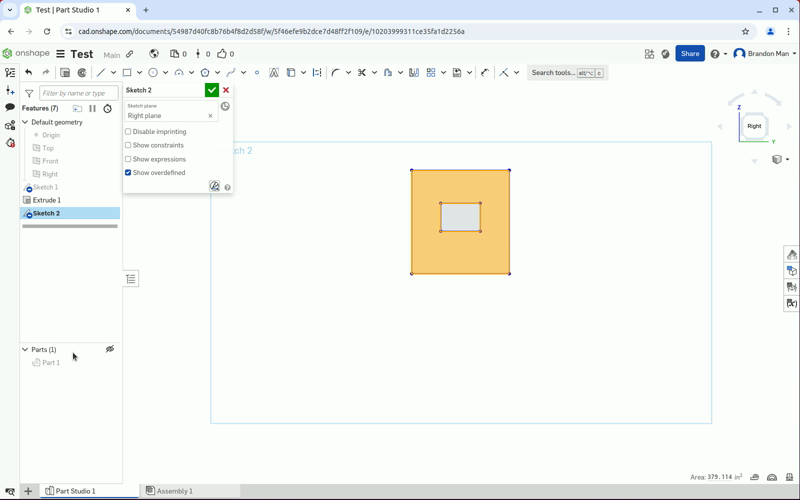
key(shift+e)
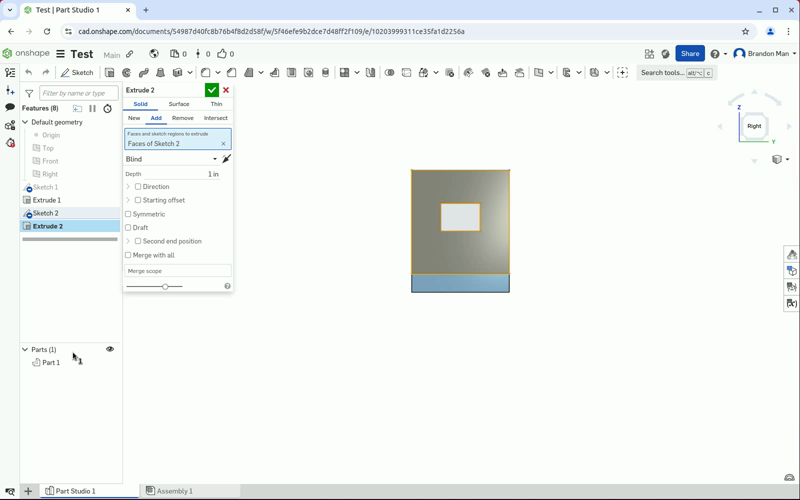
mouse_move(143, 106)
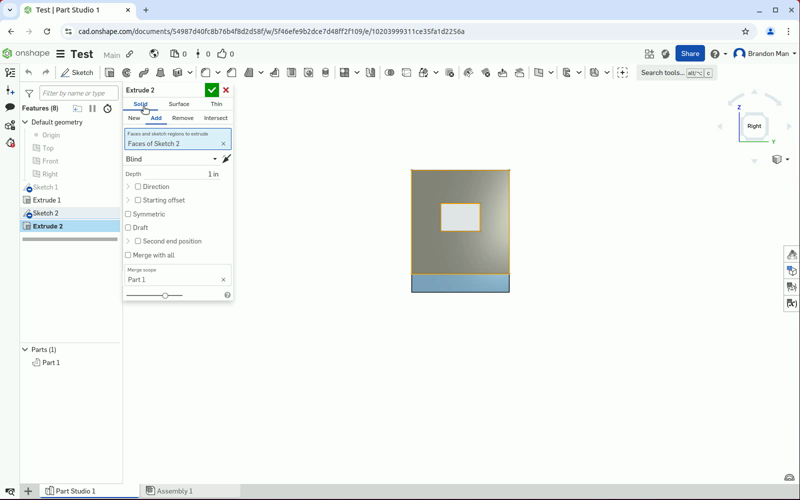
click(143, 106)
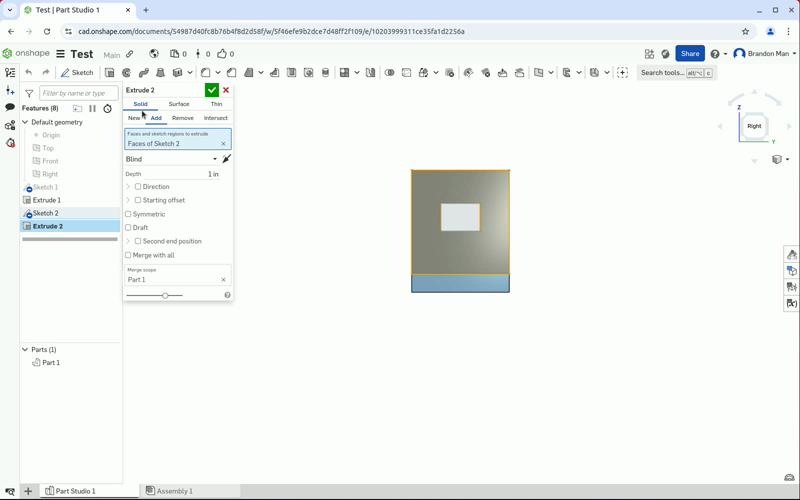
mouse_move(137, 120)
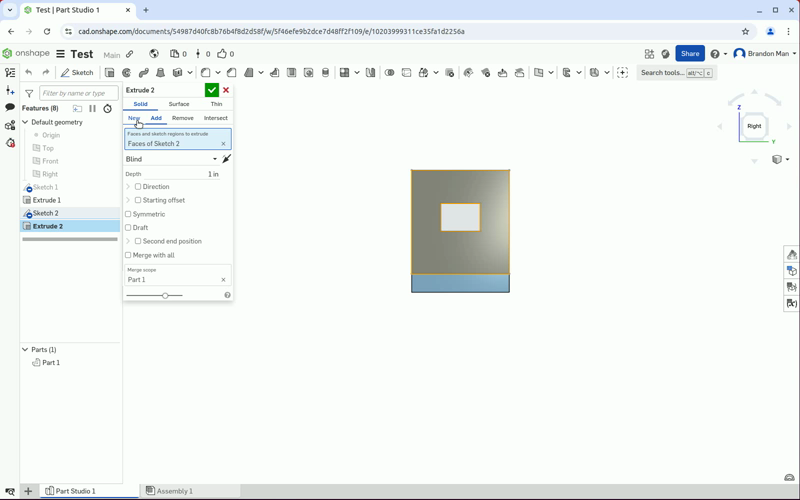
click(137, 120)
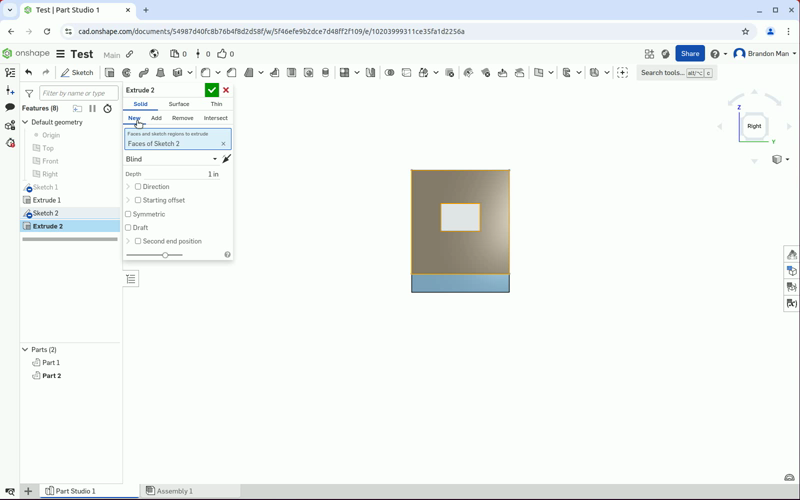
key(tab, 4)
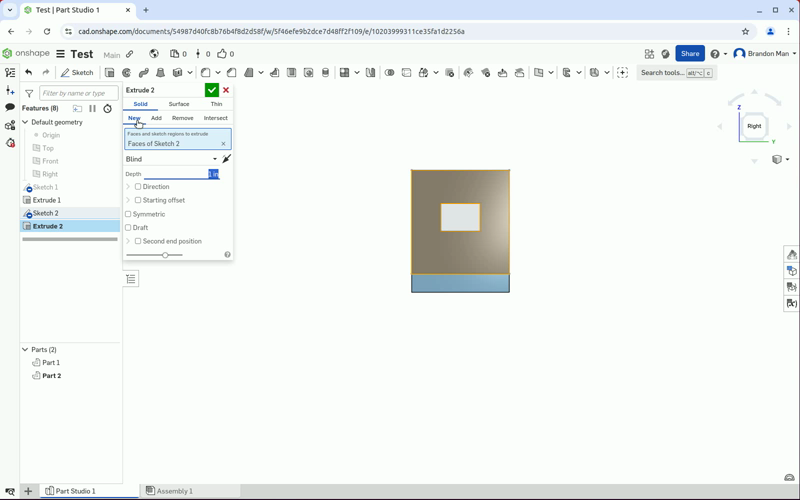
text(3.851)
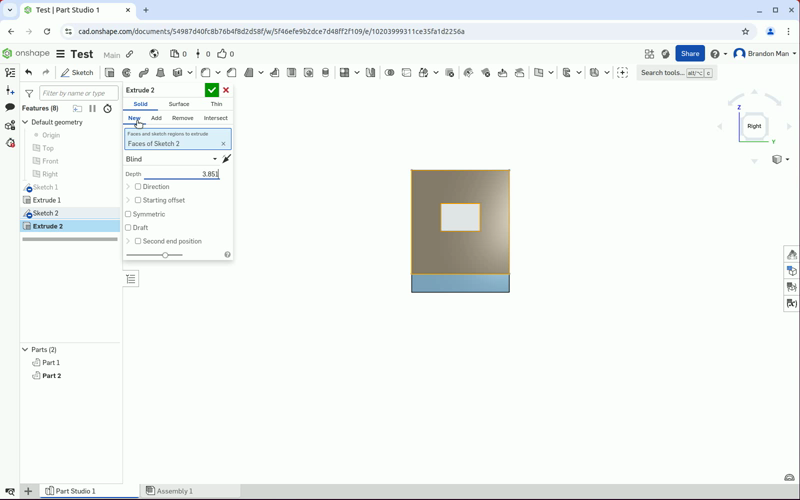
key(enter)
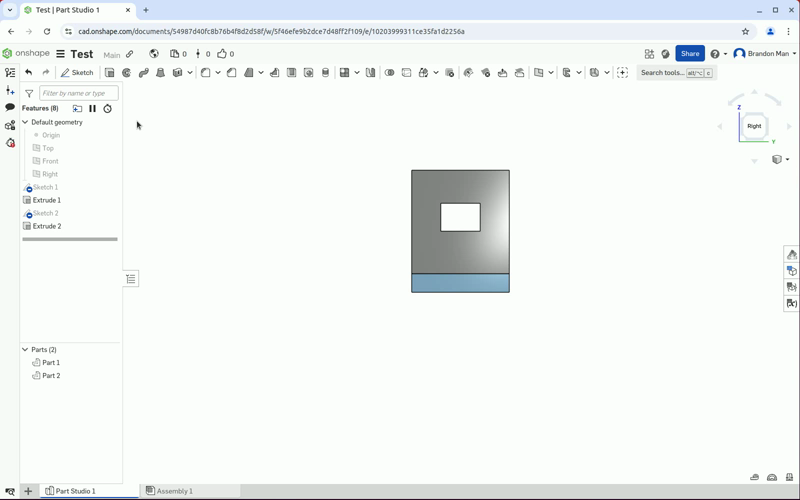
key(shift+h)
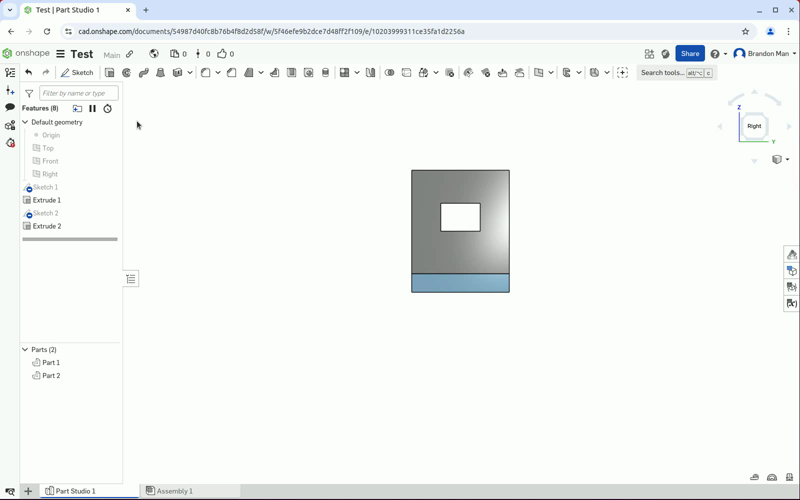
key(shift+h)
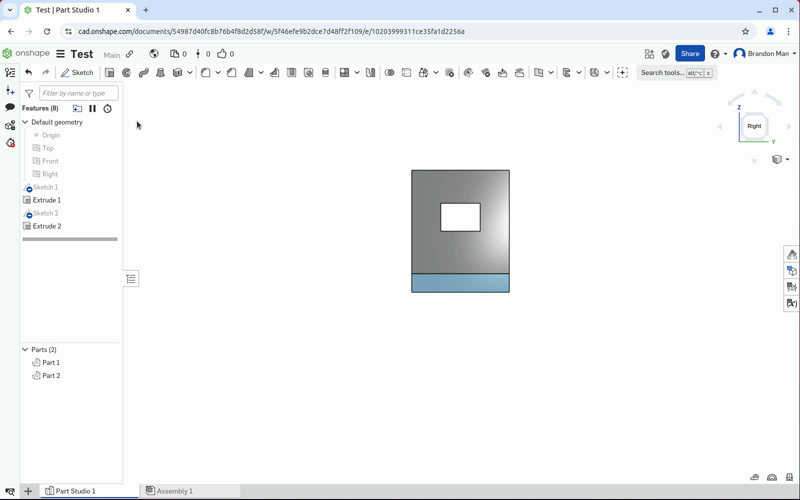
mouse_move(73, 189)
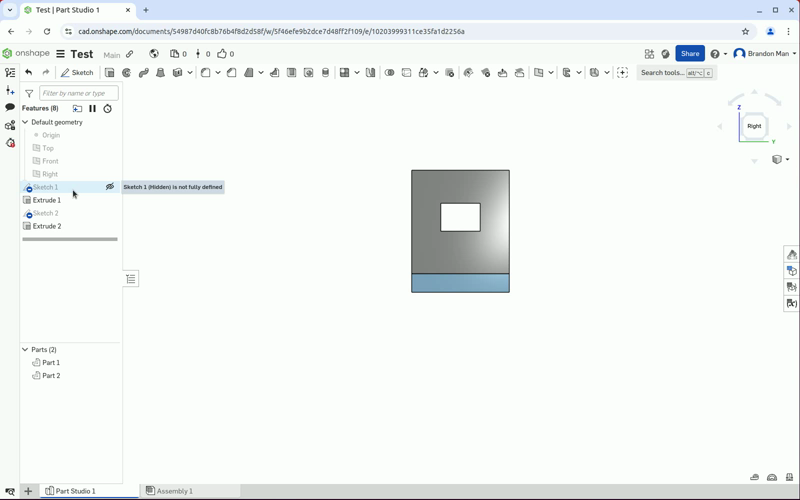
click(73, 189)
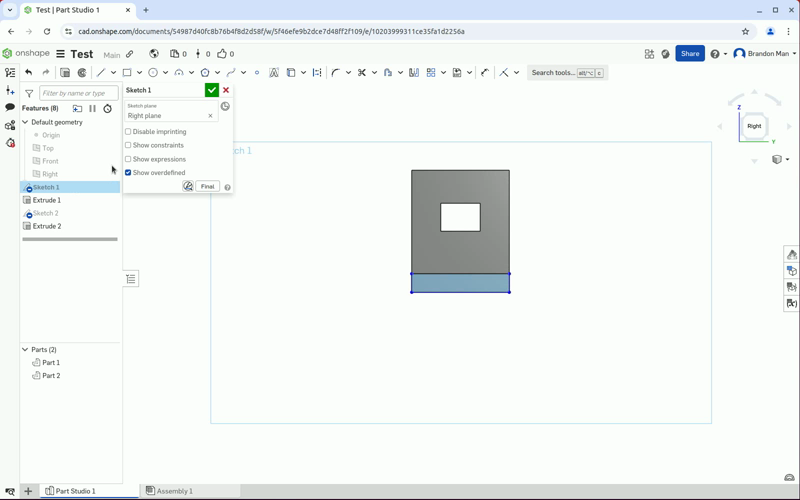
mouse_move(229, 92)
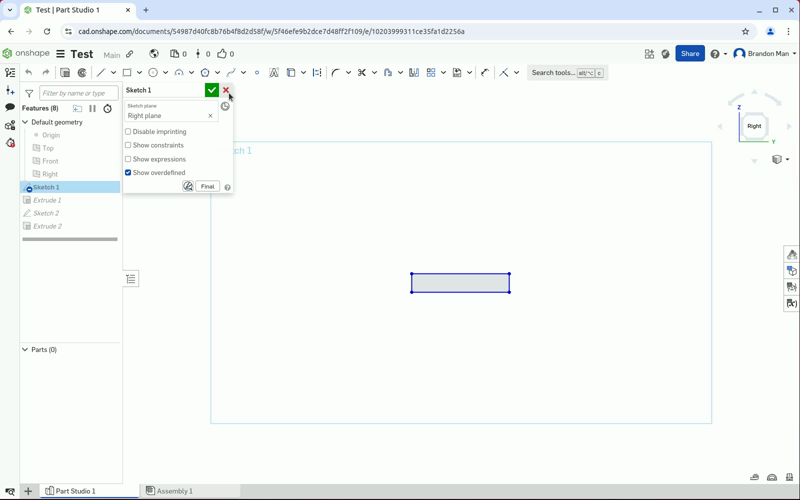
click(229, 92)
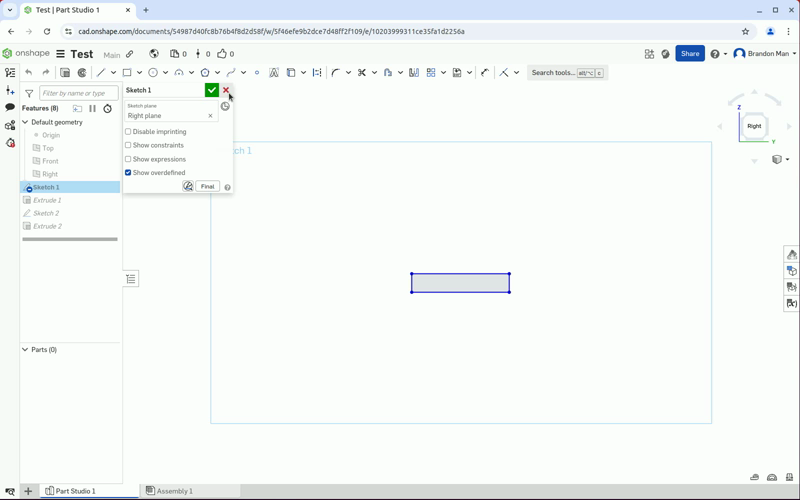
key(shift+s)
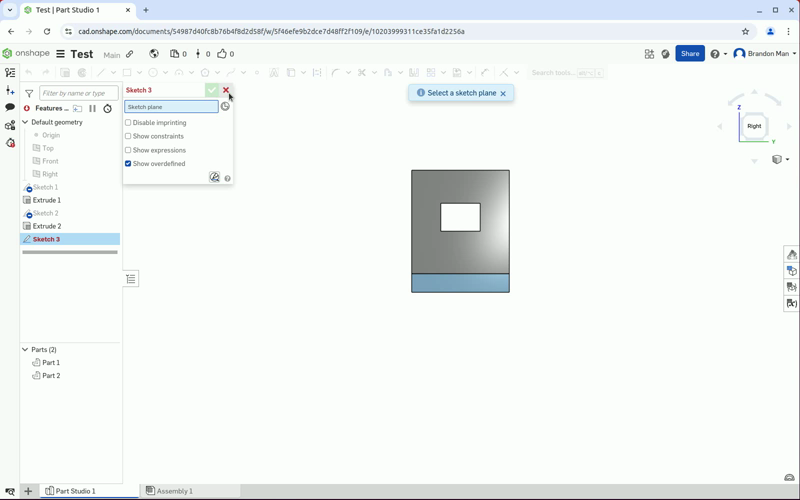
mouse_move(73, 176)
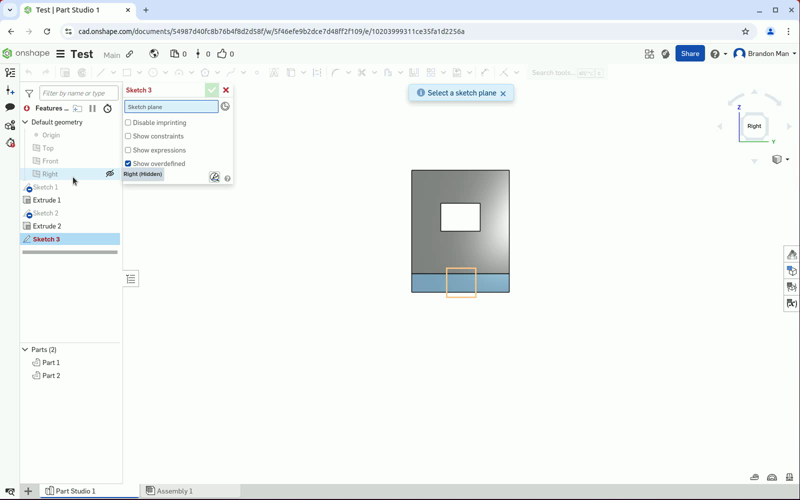
click(73, 176)
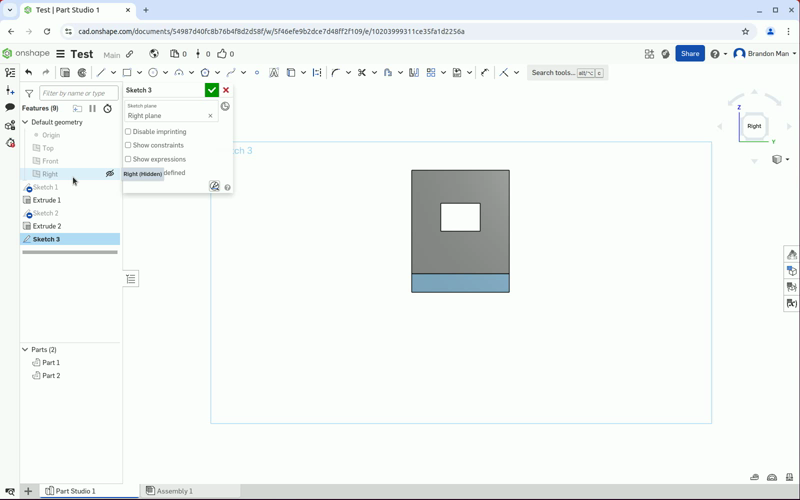
mouse_move(73, 352)
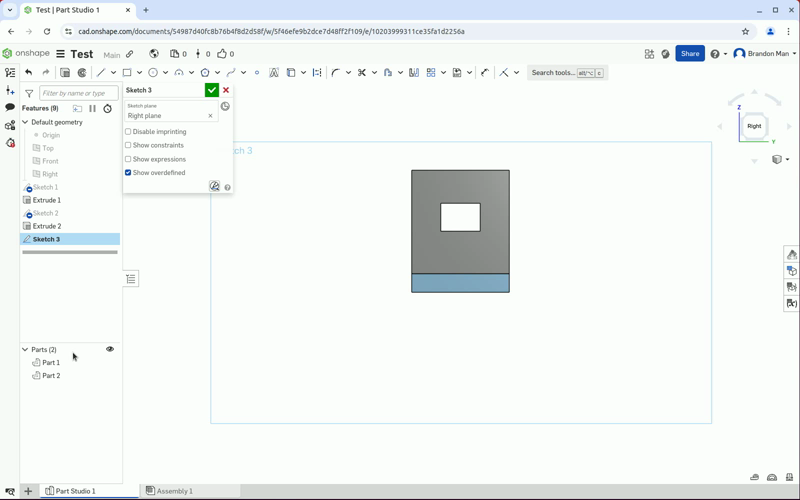
key(y)
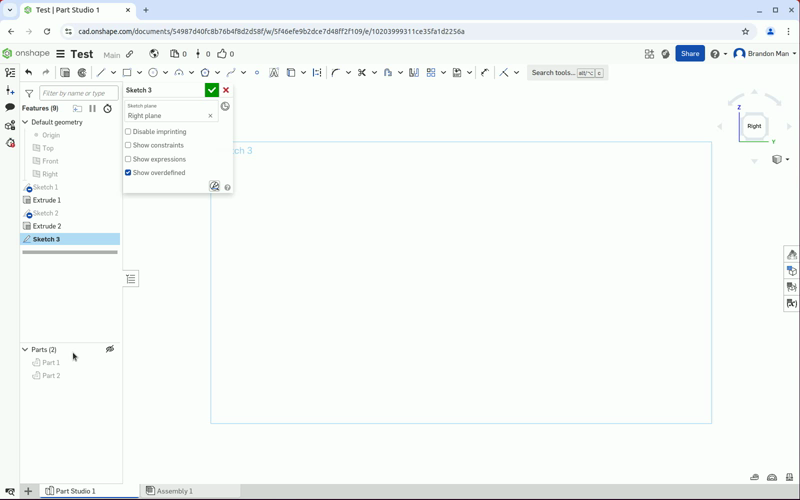
key(l)
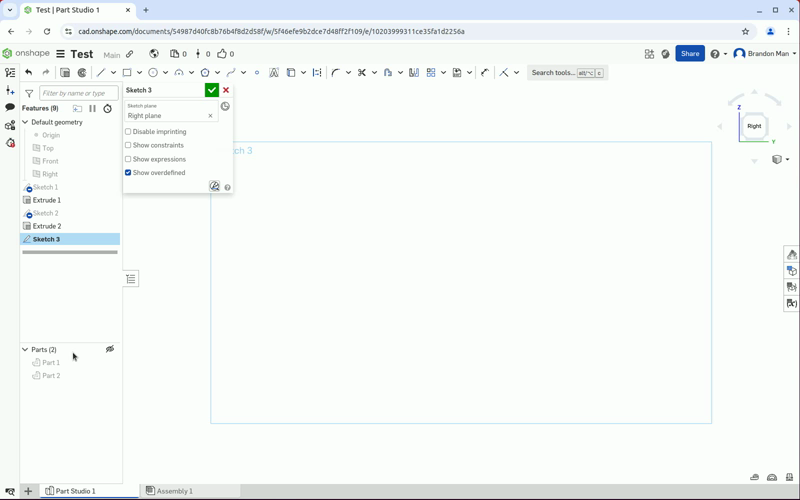
key_down(shift)
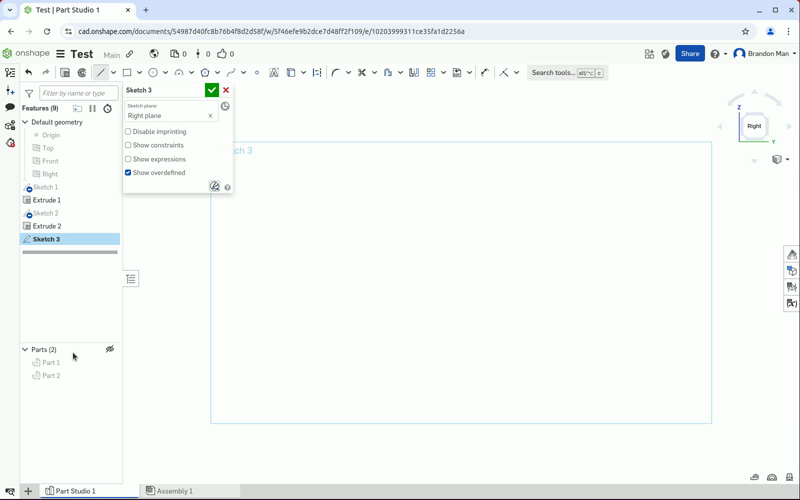
mouse_move(411, 395)
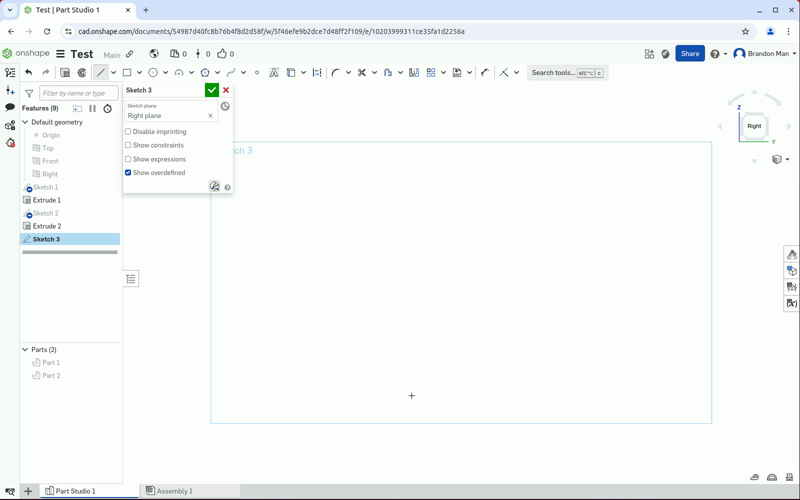
click(411, 395)
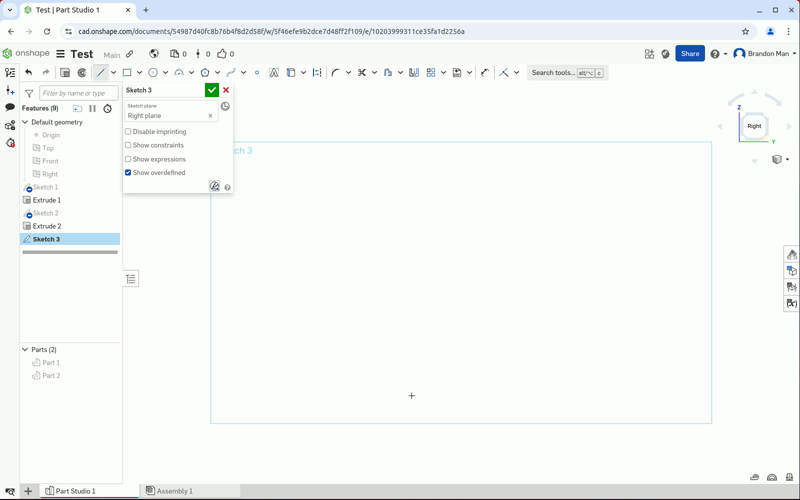
key_up(shift)
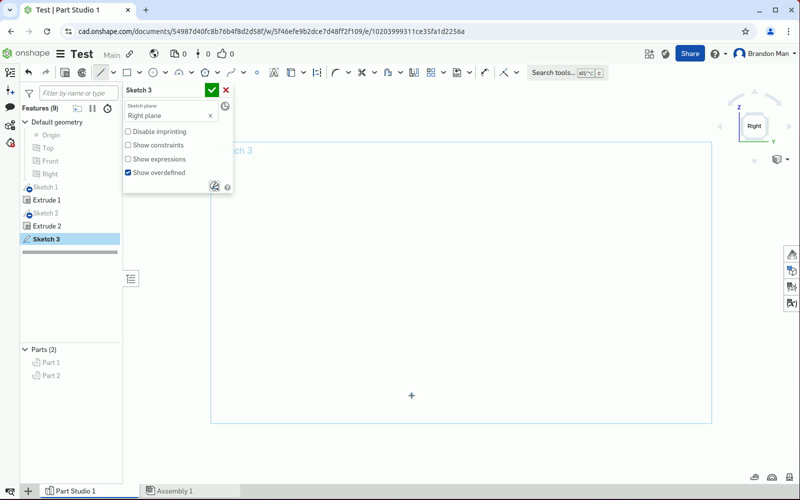
key_down(shift)
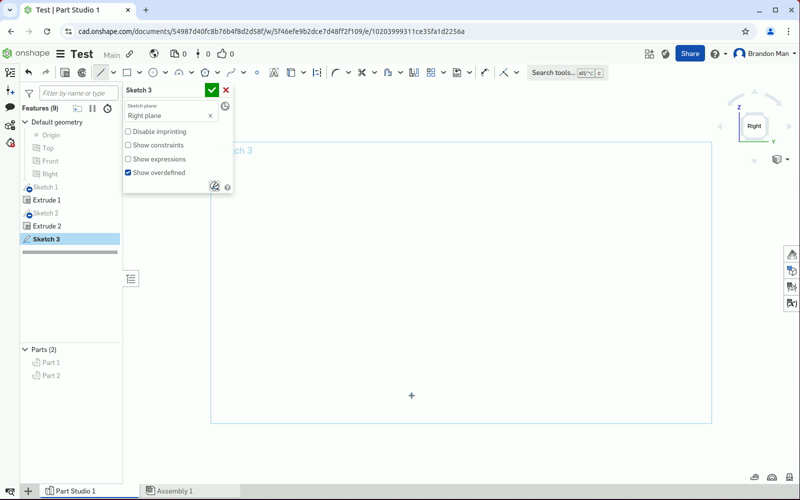
mouse_move(509, 395)
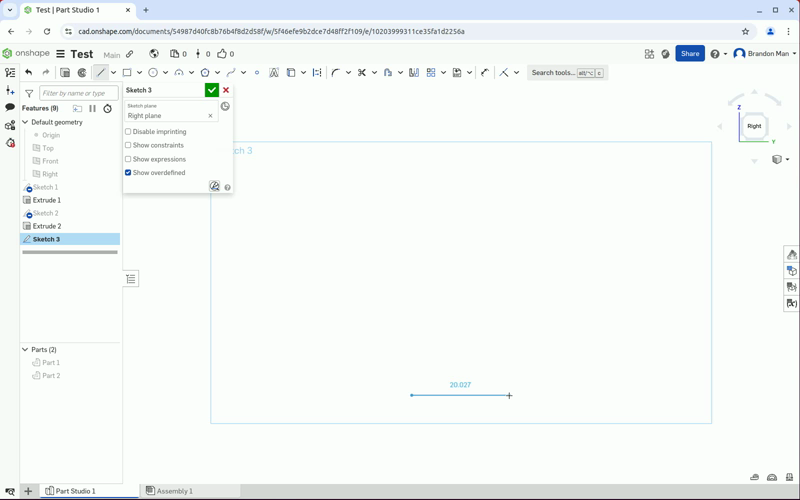
click(509, 395)
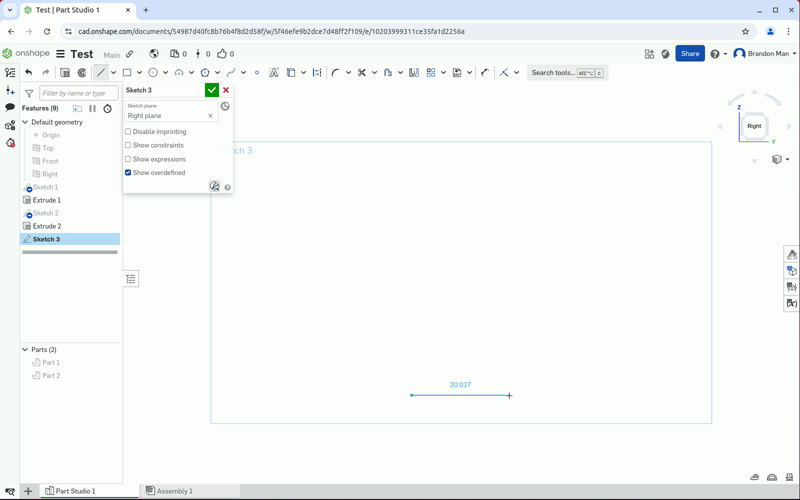
key_up(shift)
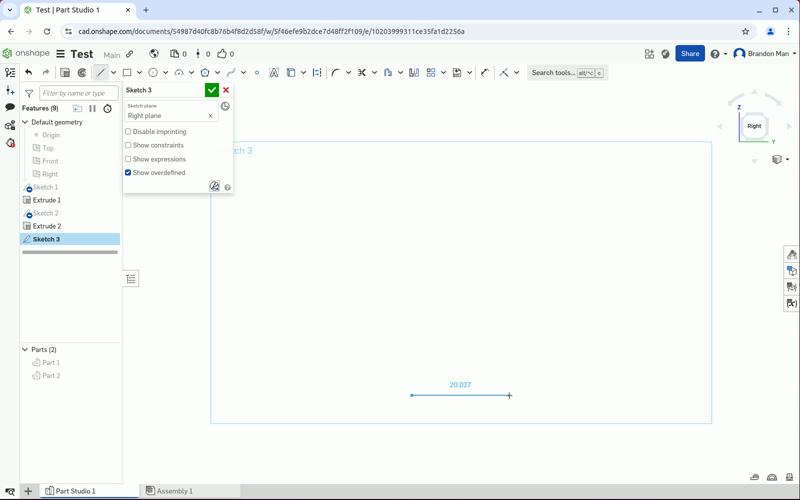
key_down(shift)
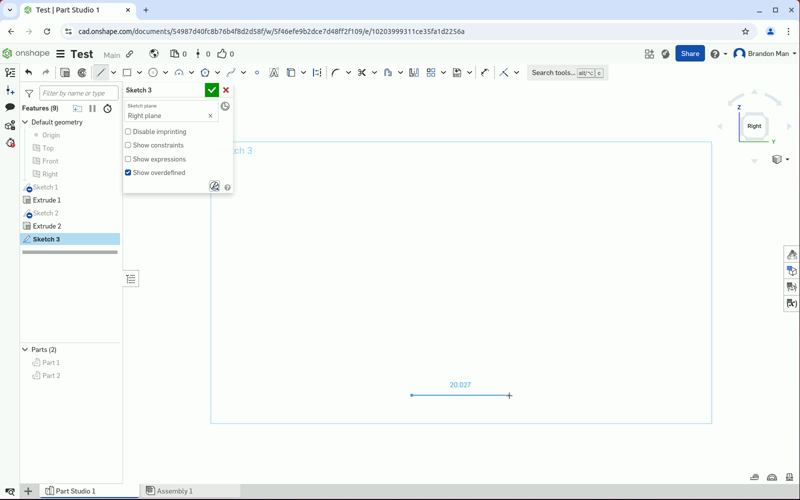
mouse_move(509, 292)
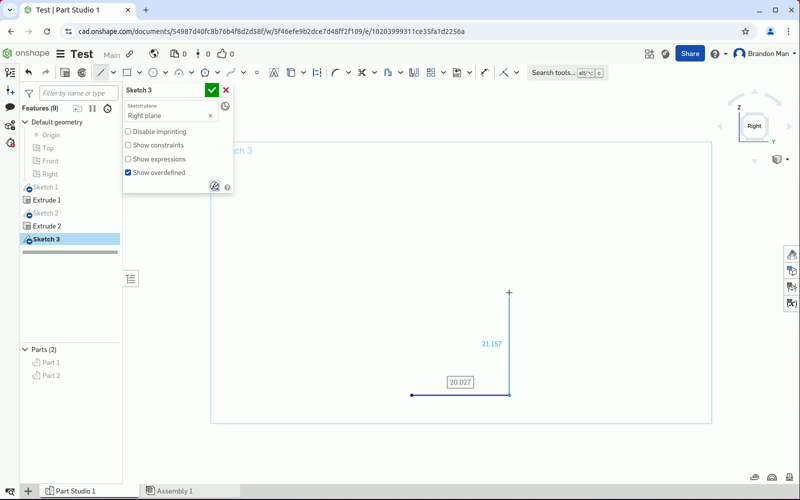
click(509, 292)
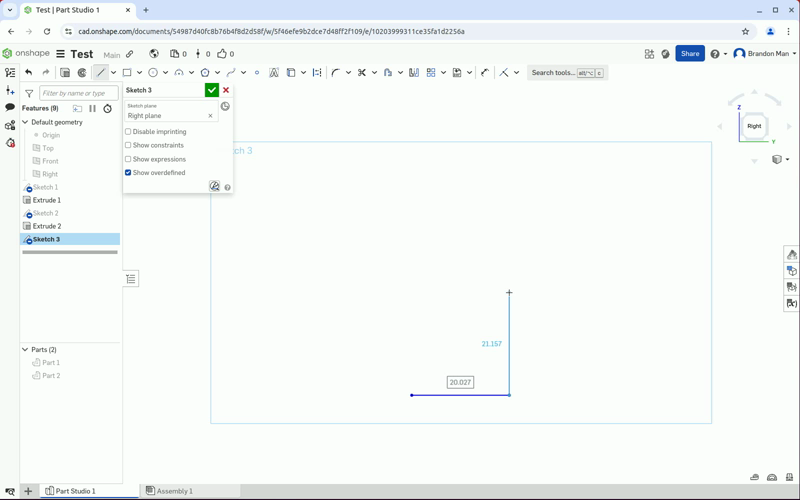
key_up(shift)
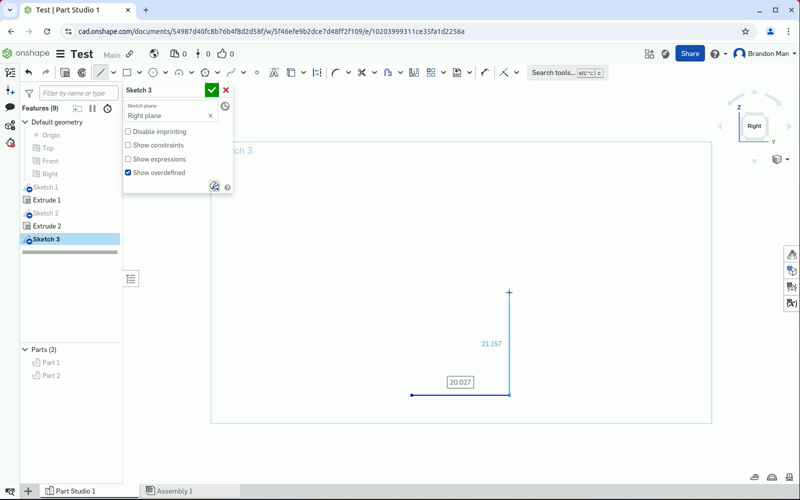
key_down(shift)
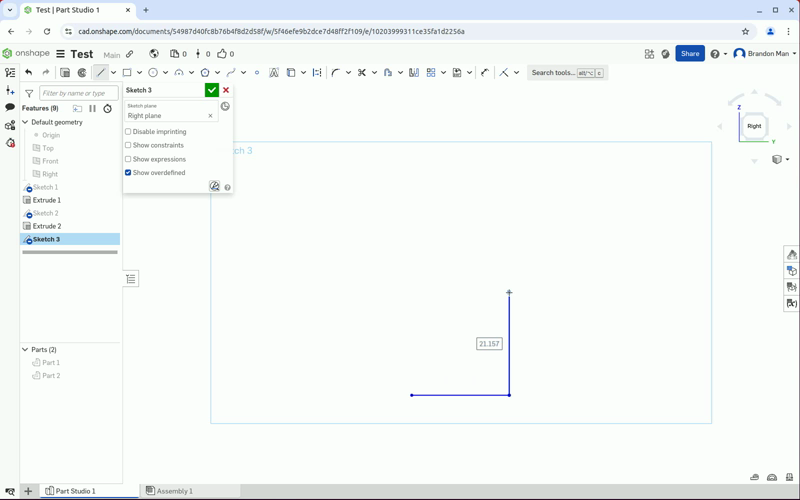
mouse_move(411, 292)
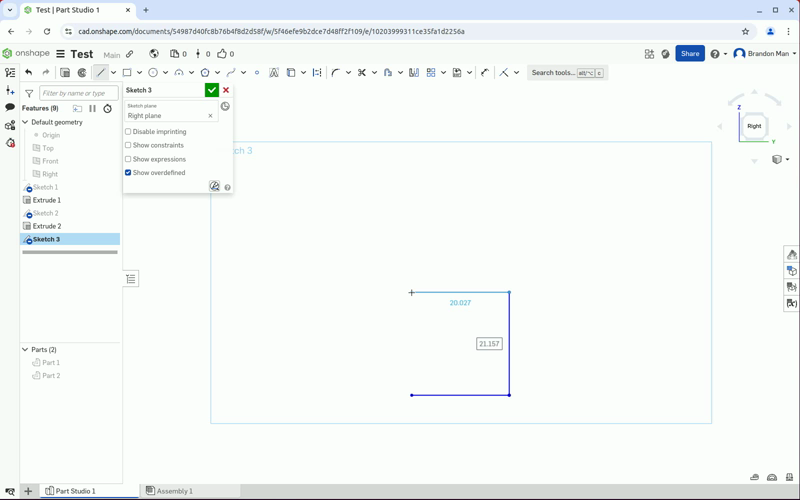
click(411, 292)
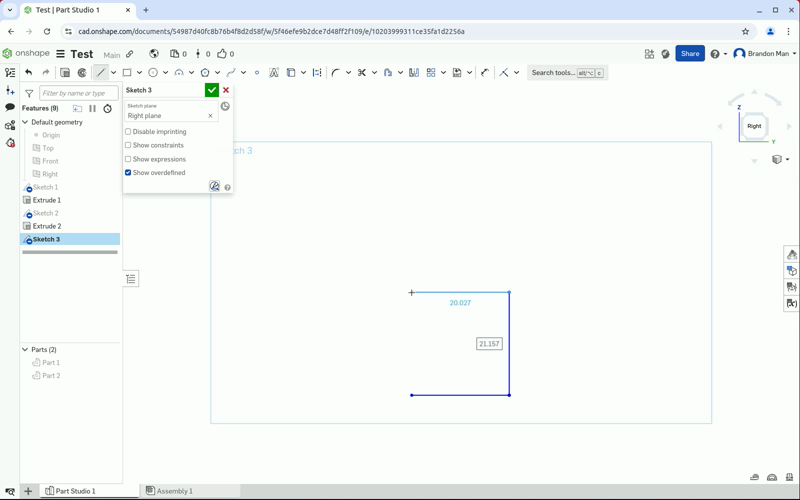
key_up(shift)
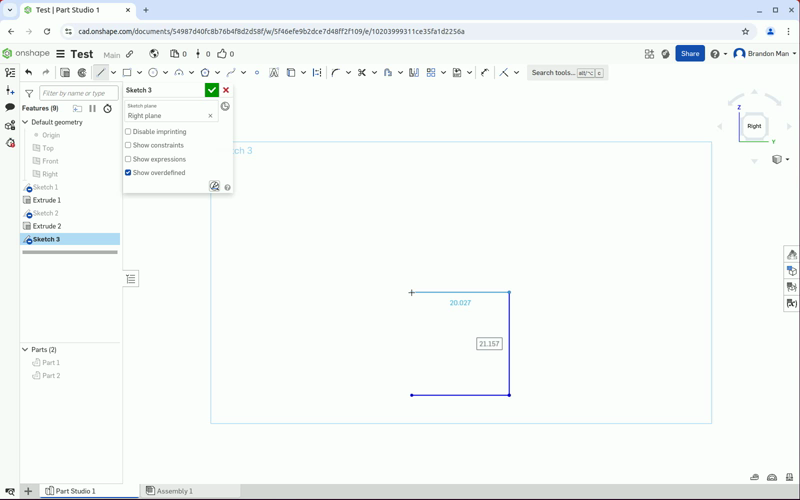
key_down(shift)
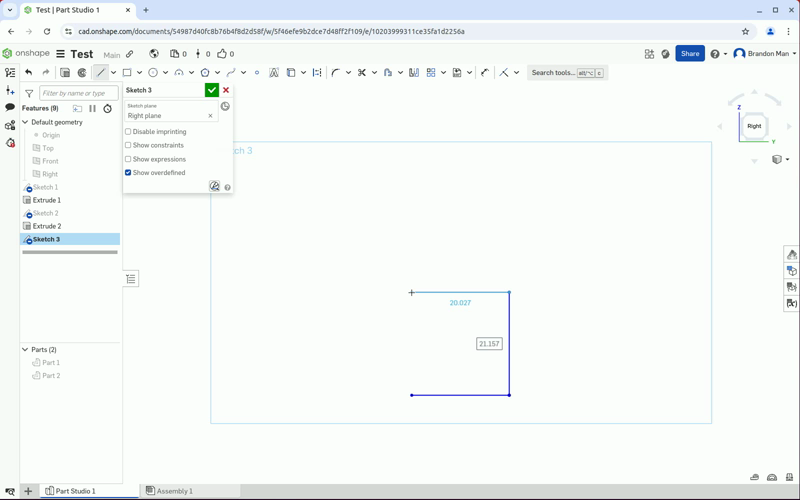
mouse_move(411, 395)
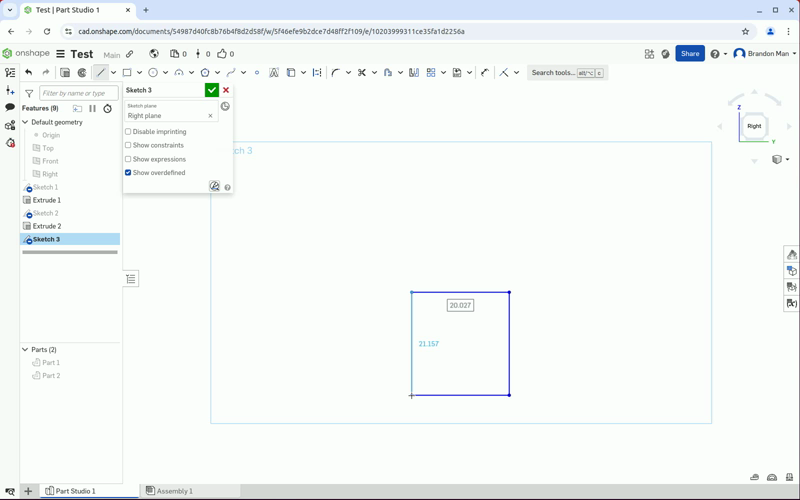
key_up(shift)
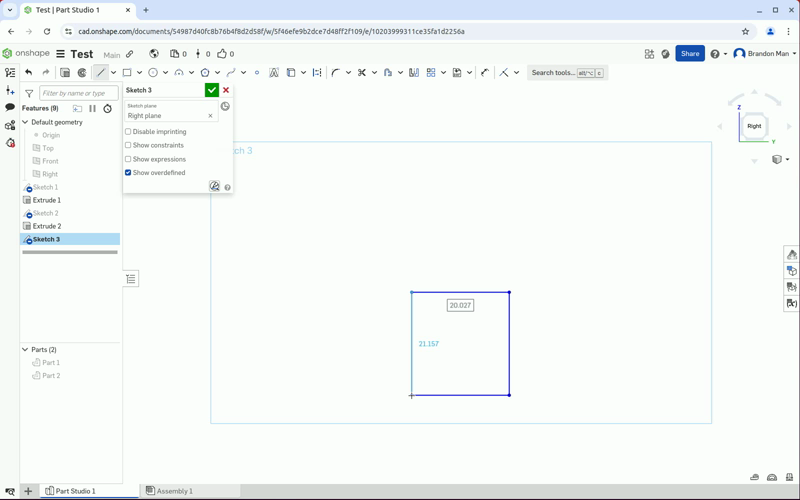
click(411, 395)
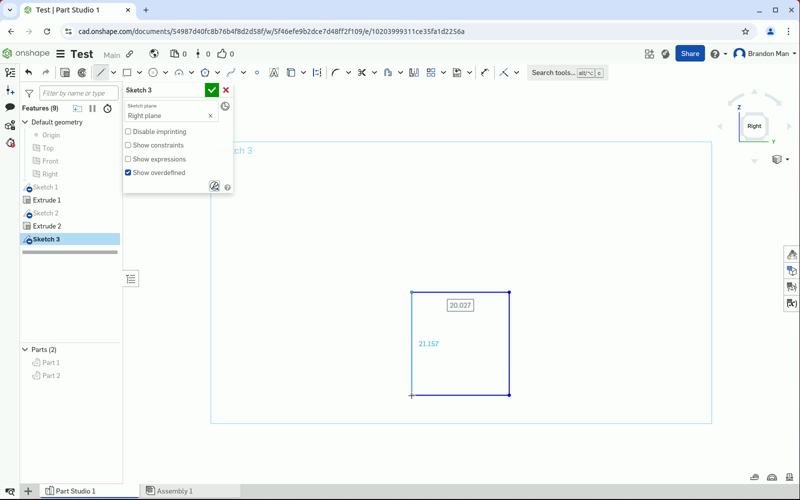
key(esc)
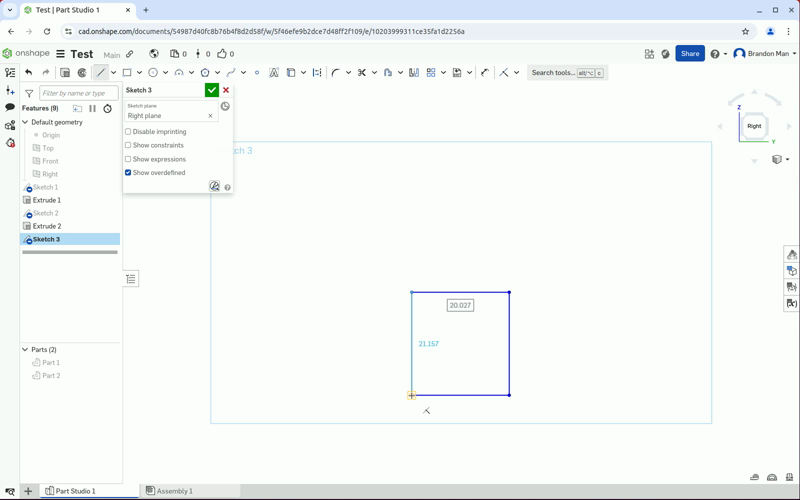
key(l)
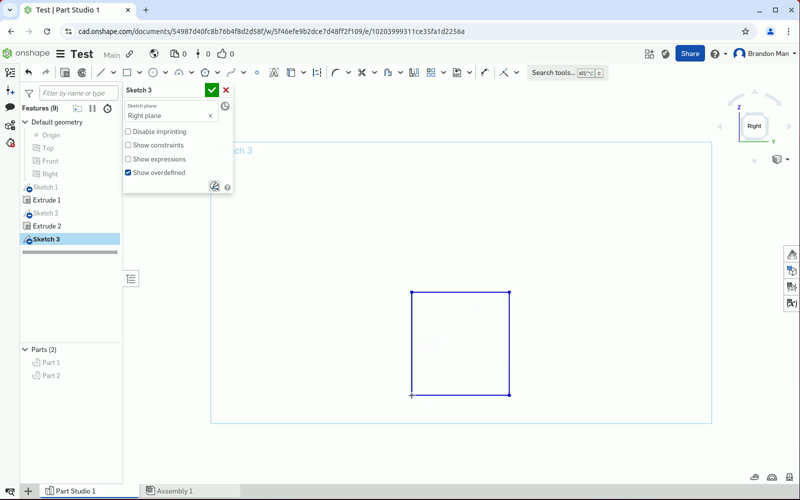
key_down(shift)
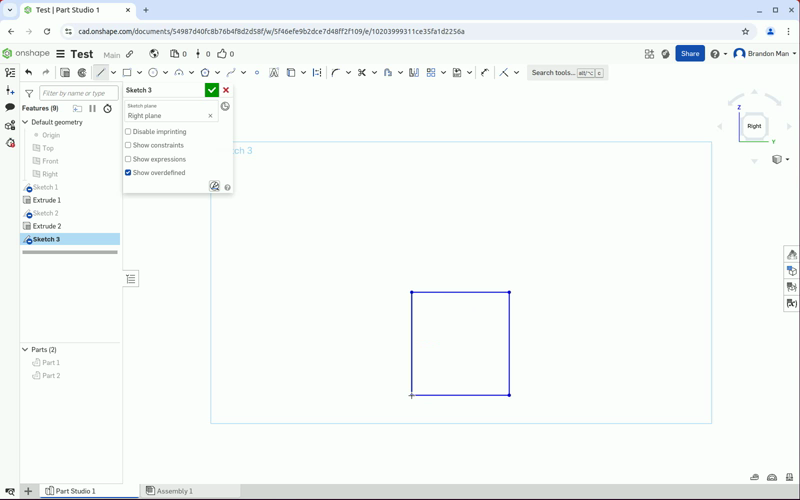
mouse_move(440, 362)
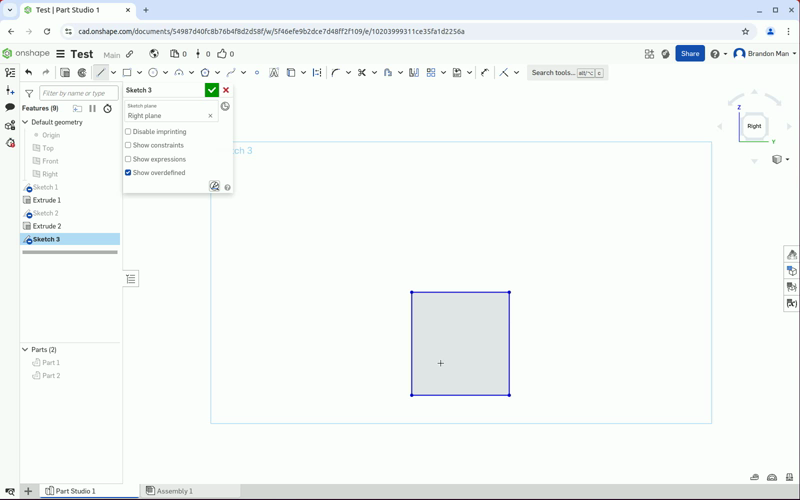
click(440, 362)
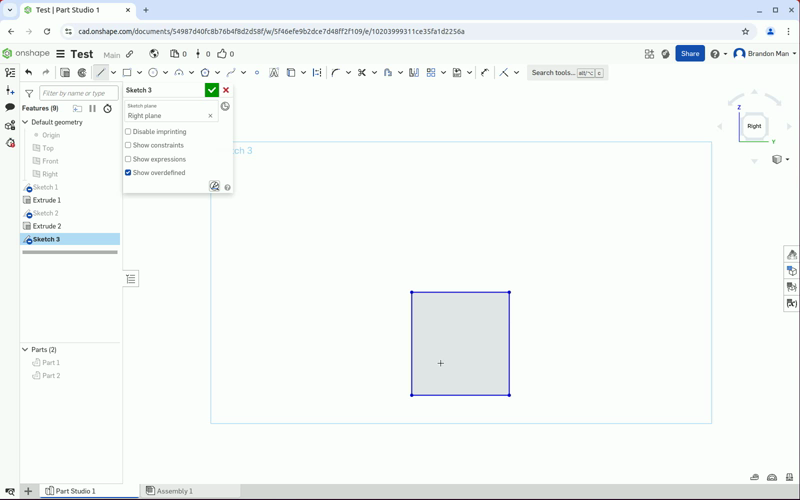
key_up(shift)
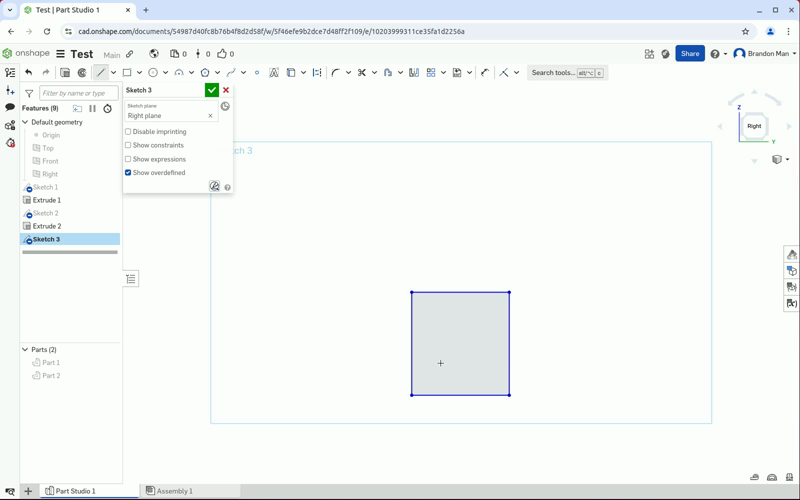
key_down(shift)
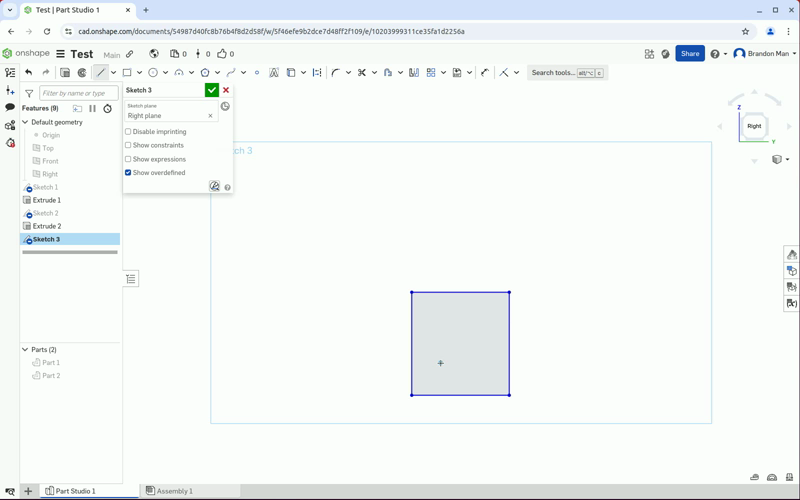
mouse_move(470, 362)
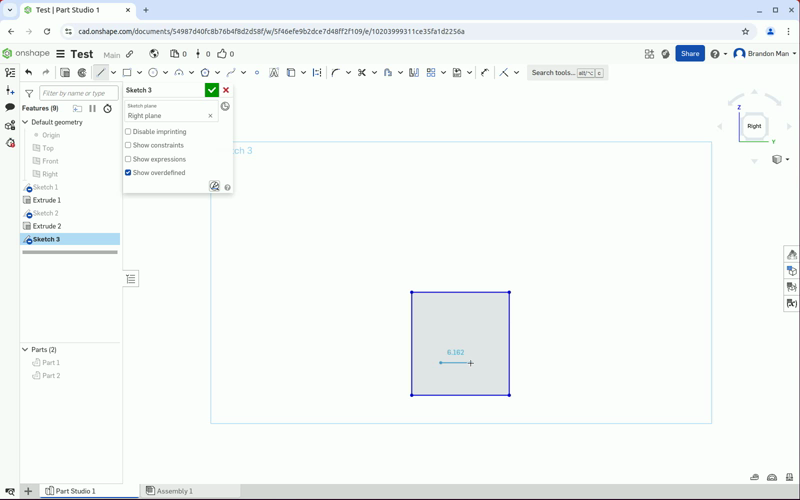
mouse_move(480, 362)
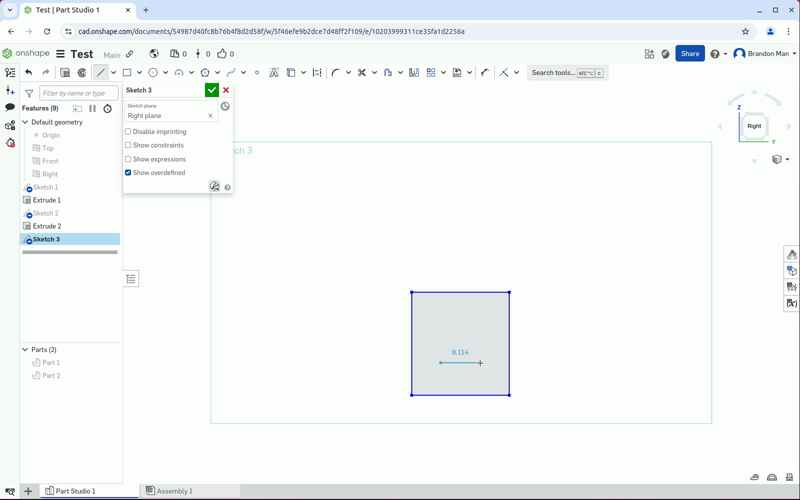
click(480, 362)
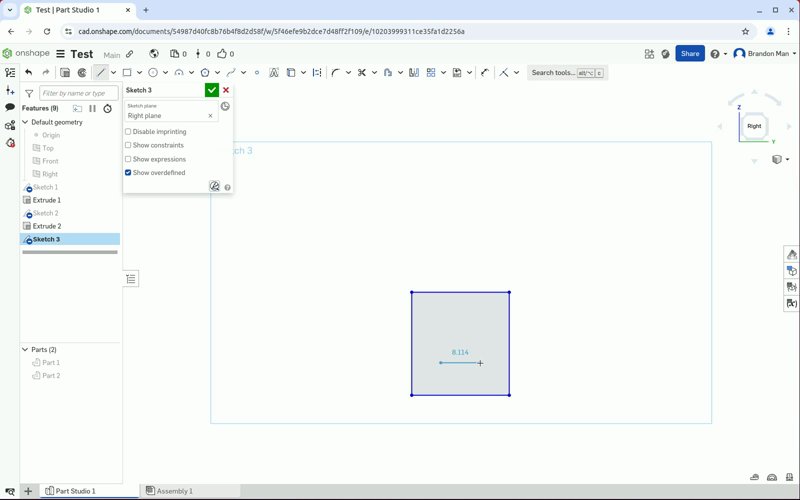
key_up(shift)
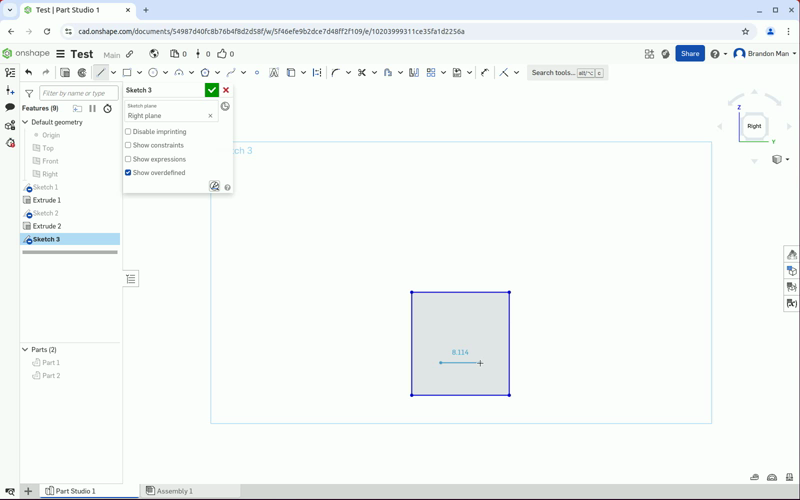
key_down(shift)
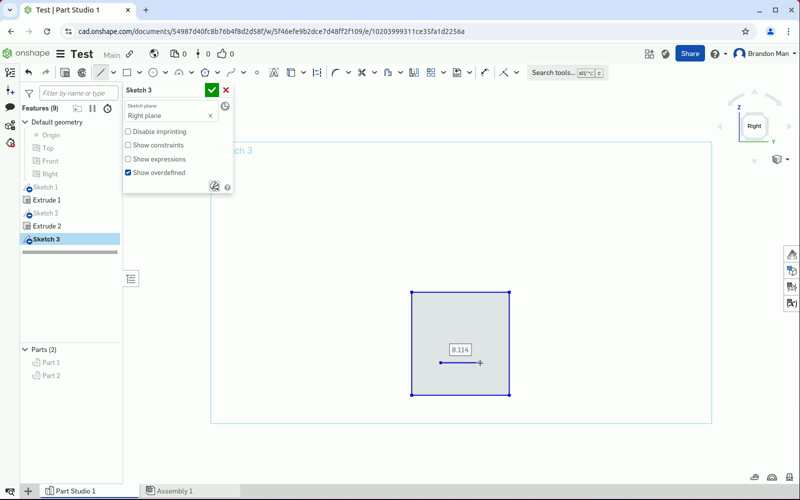
mouse_move(510, 362)
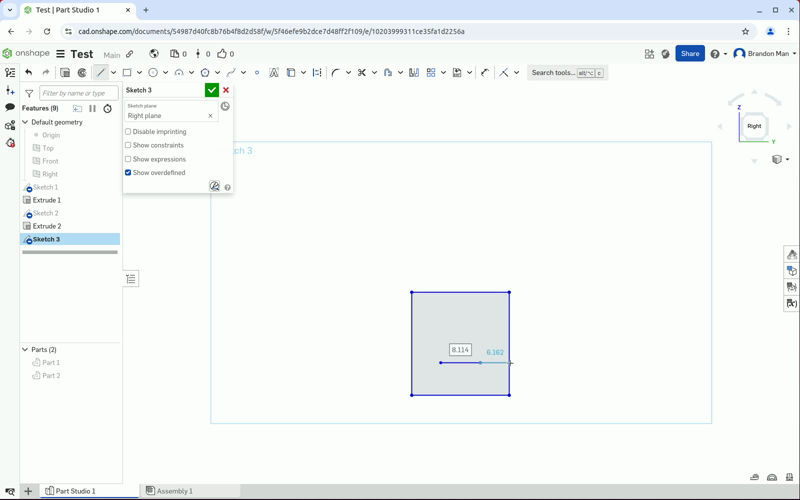
mouse_move(480, 334)
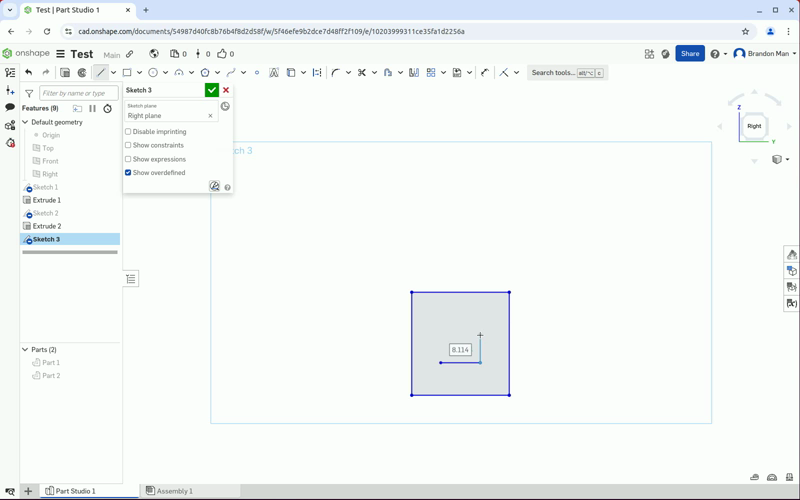
click(480, 334)
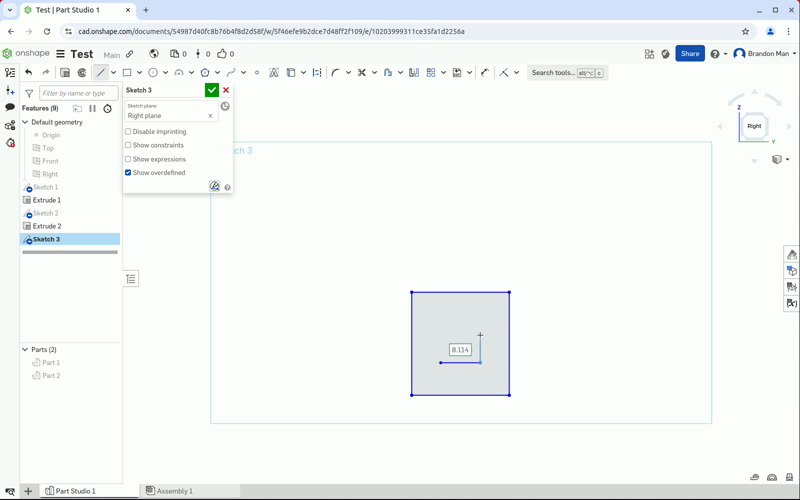
key_up(shift)
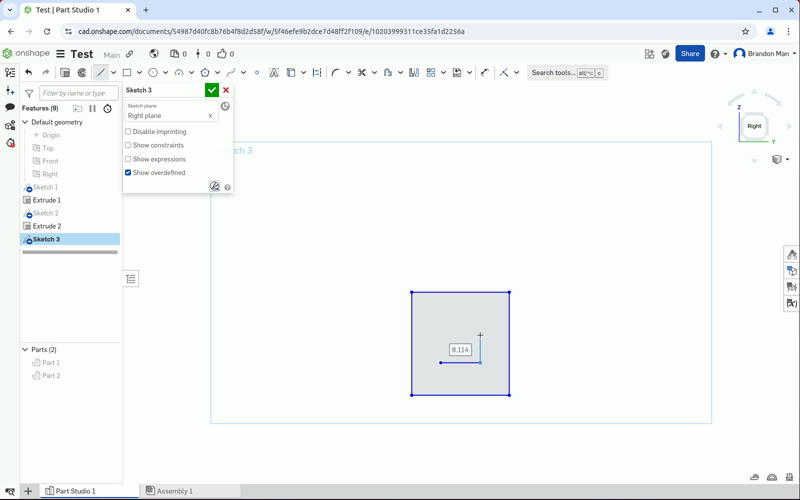
key_down(shift)
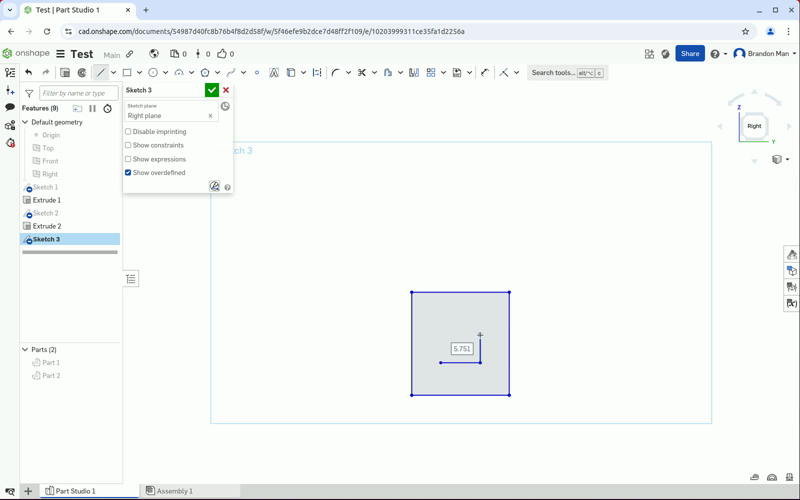
mouse_move(510, 334)
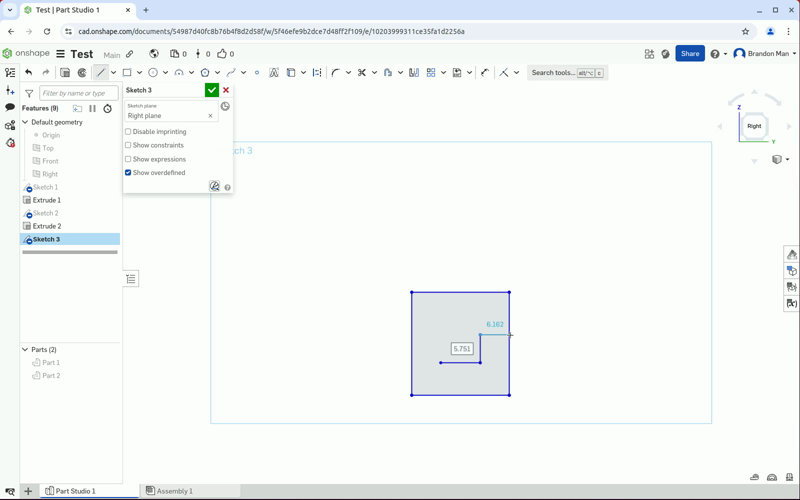
mouse_move(440, 334)
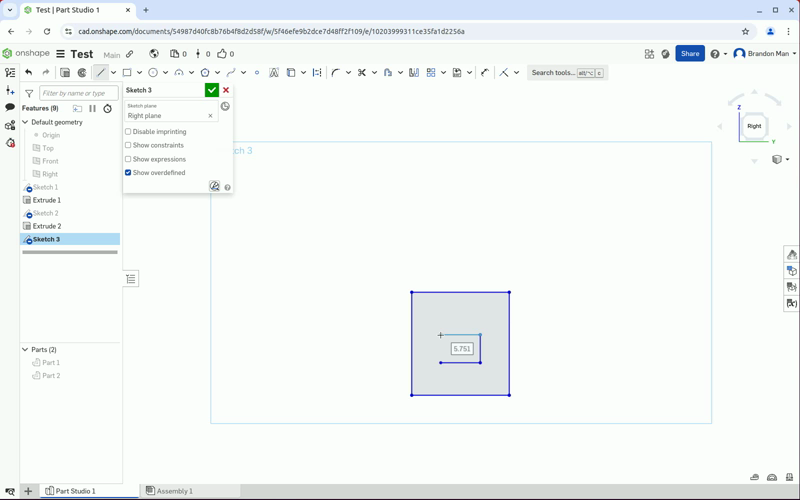
click(440, 334)
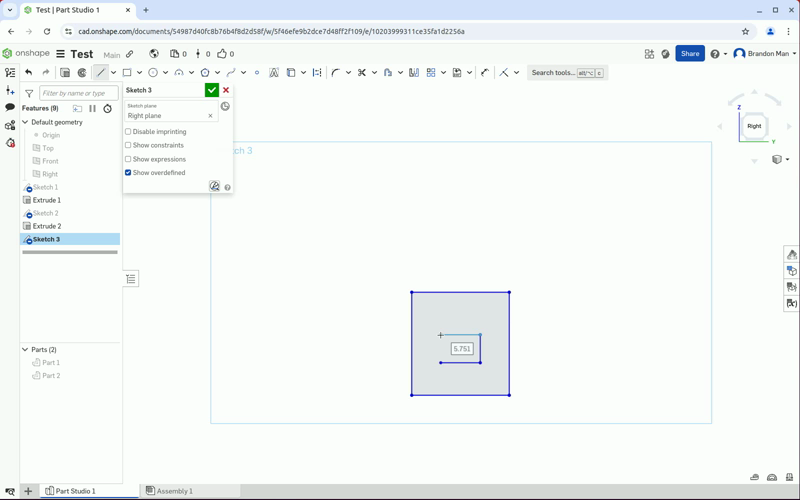
key_up(shift)
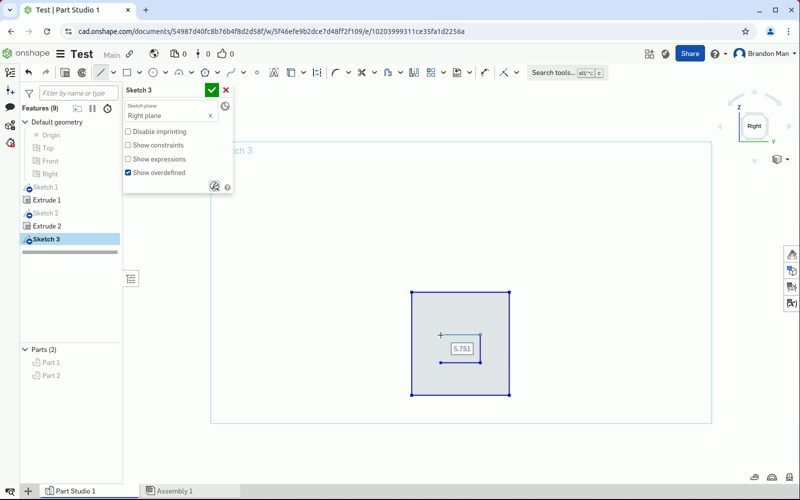
mouse_move(470, 334)
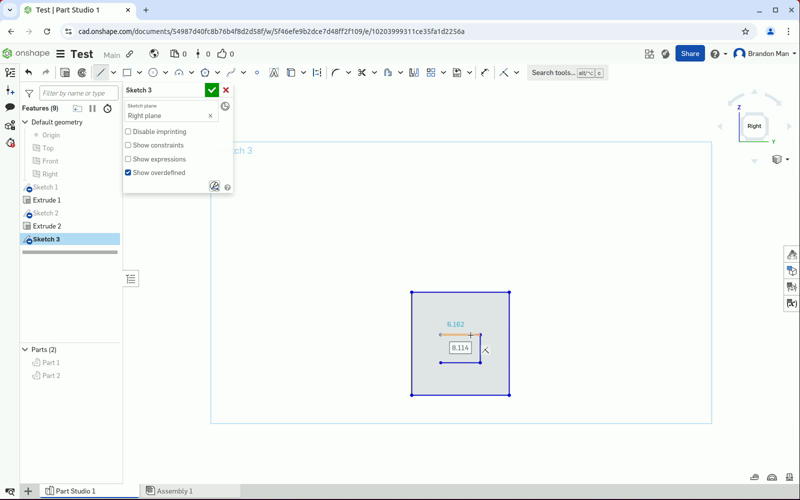
key_down(shift)
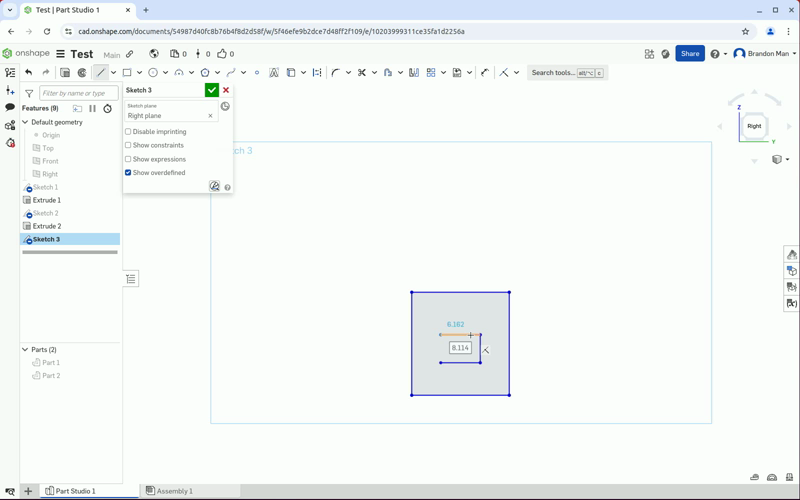
mouse_move(440, 362)
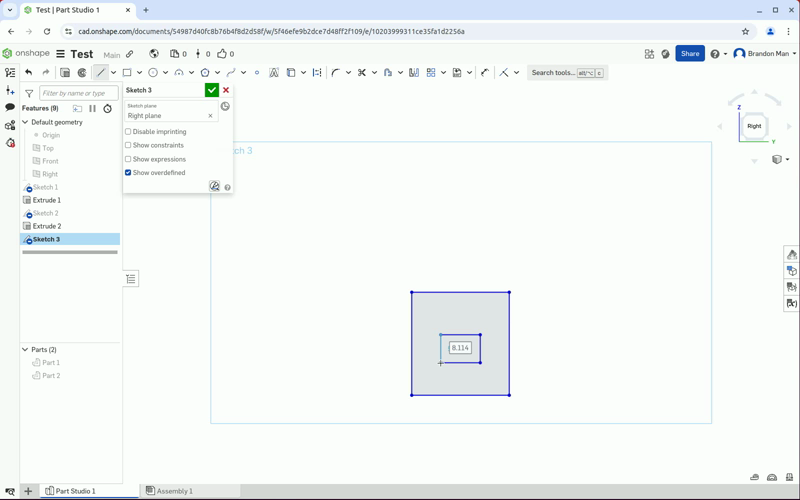
key_up(shift)
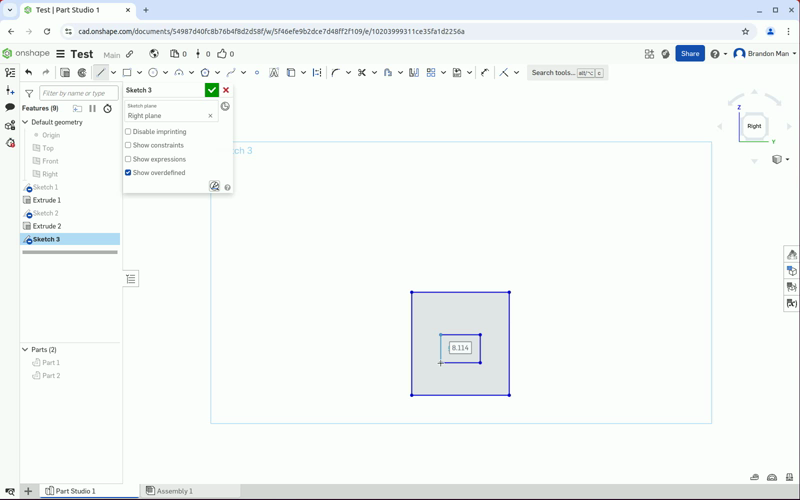
click(440, 362)
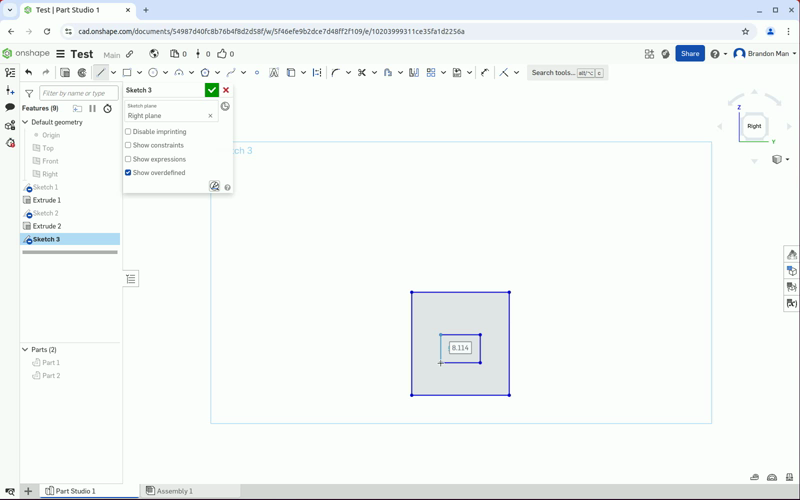
key(esc)
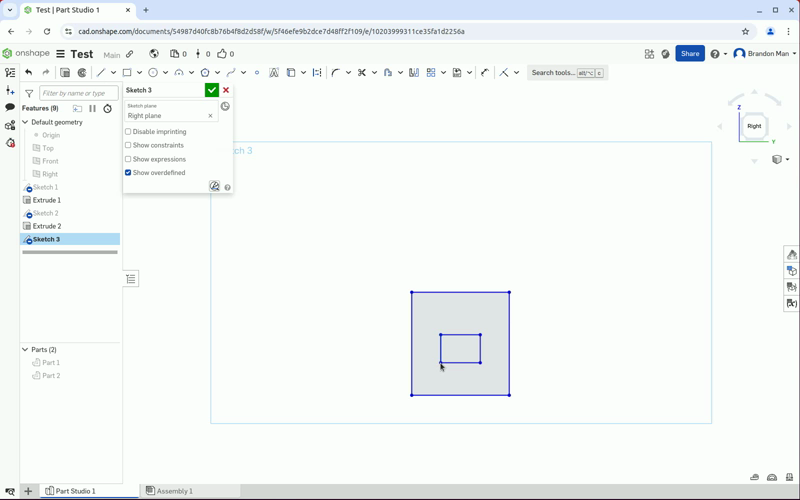
mouse_move(431, 348)
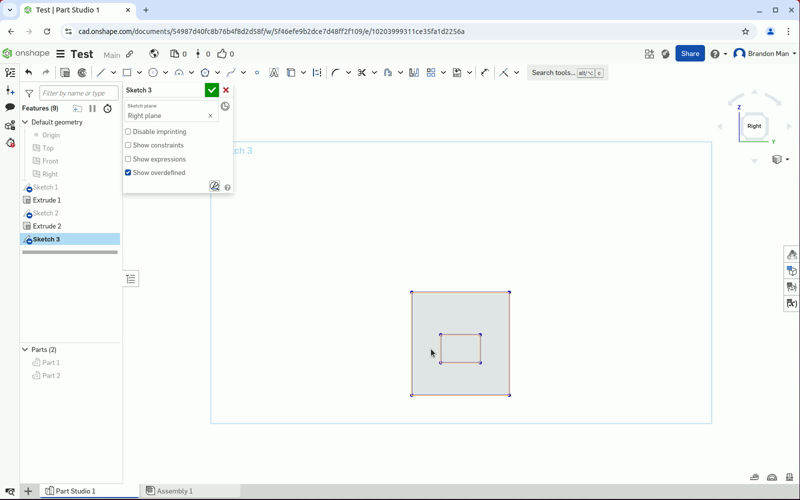
click(431, 348)
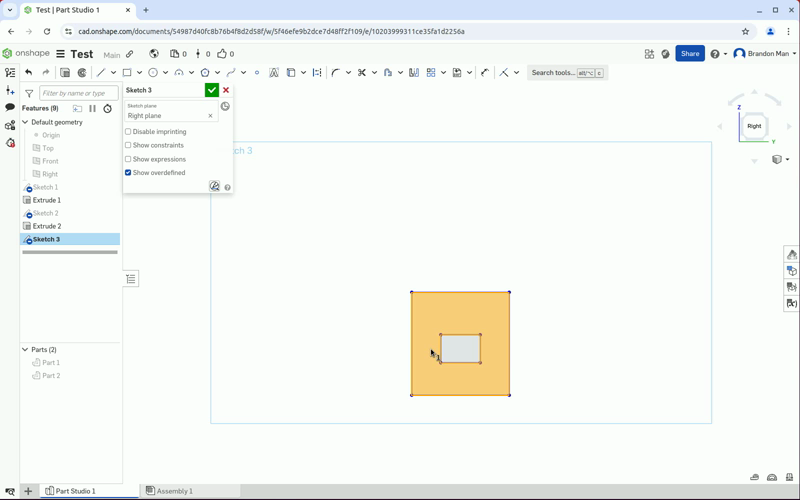
mouse_move(73, 352)
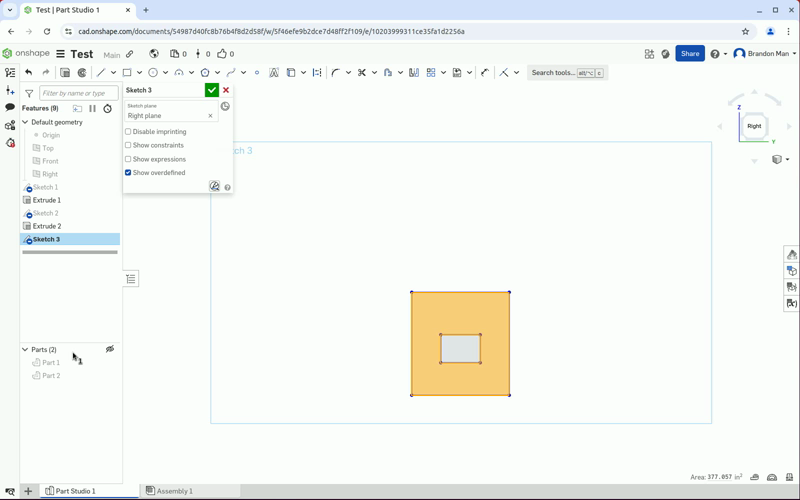
key(shift+y)
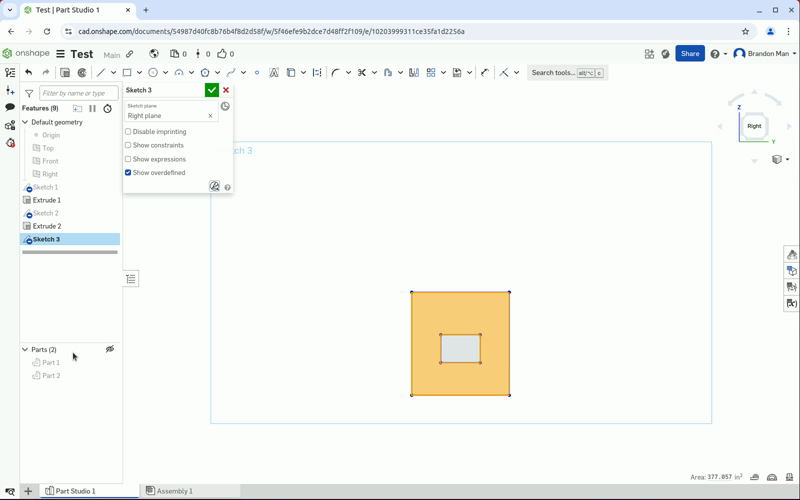
key(shift+e)
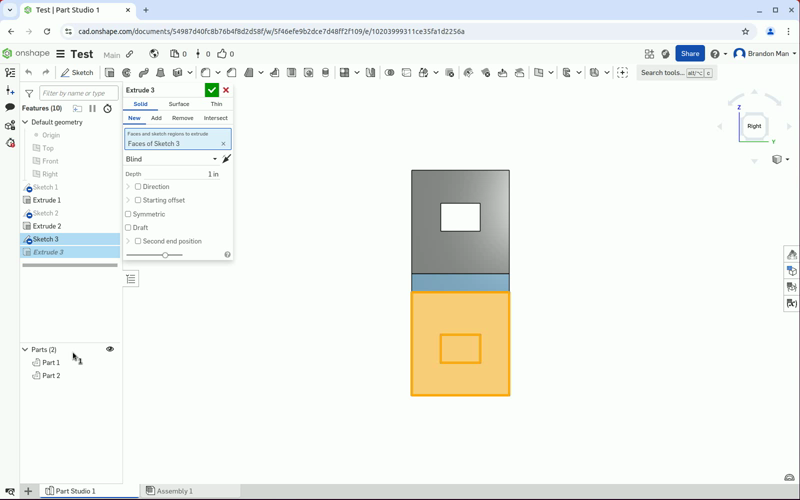
mouse_move(143, 106)
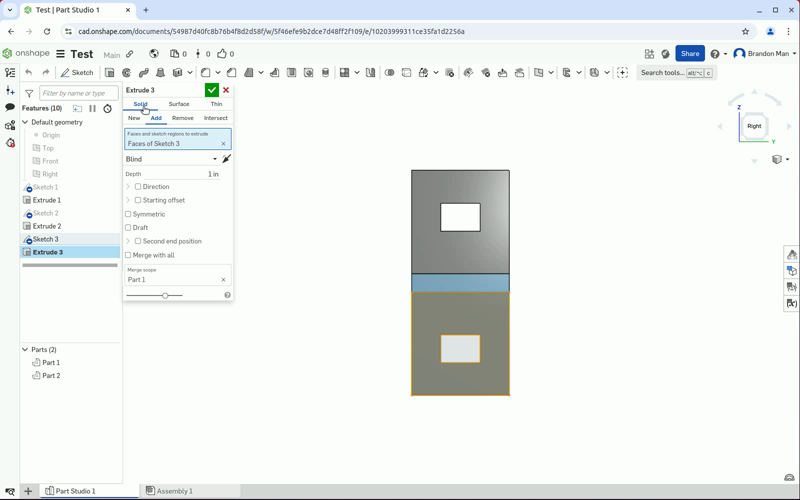
click(143, 106)
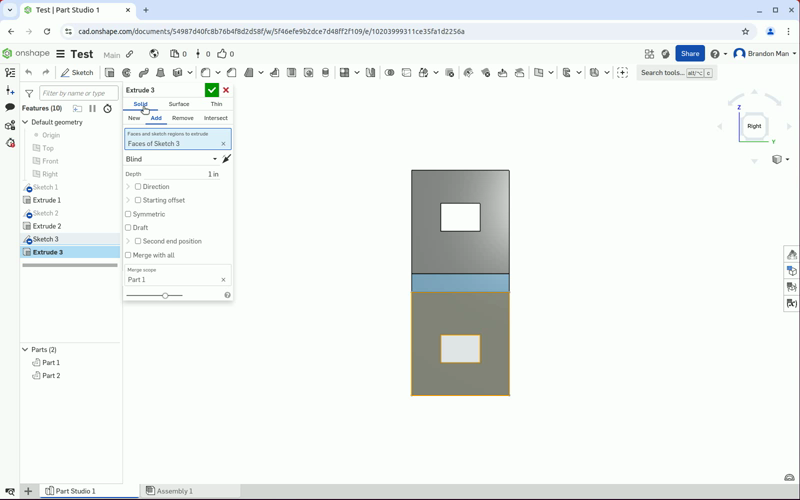
mouse_move(137, 120)
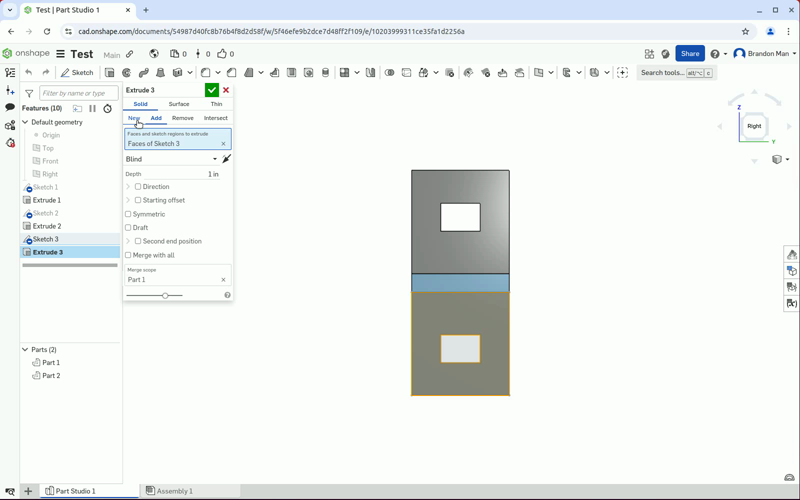
click(137, 120)
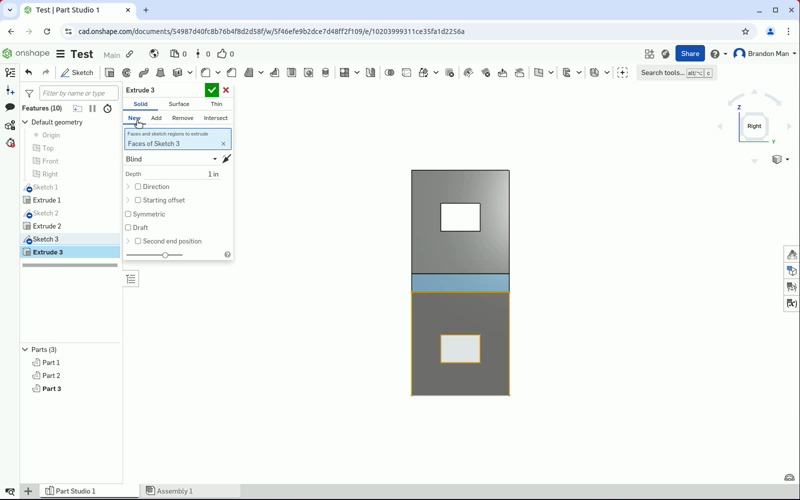
key(tab, 4)
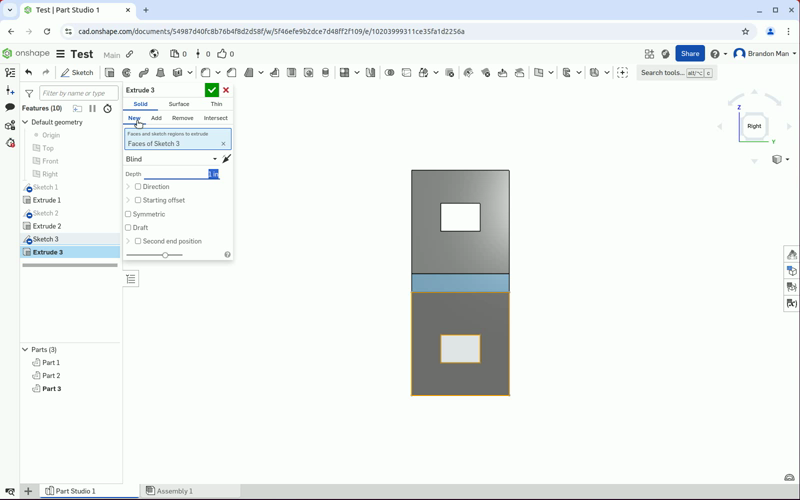
text(3.851)
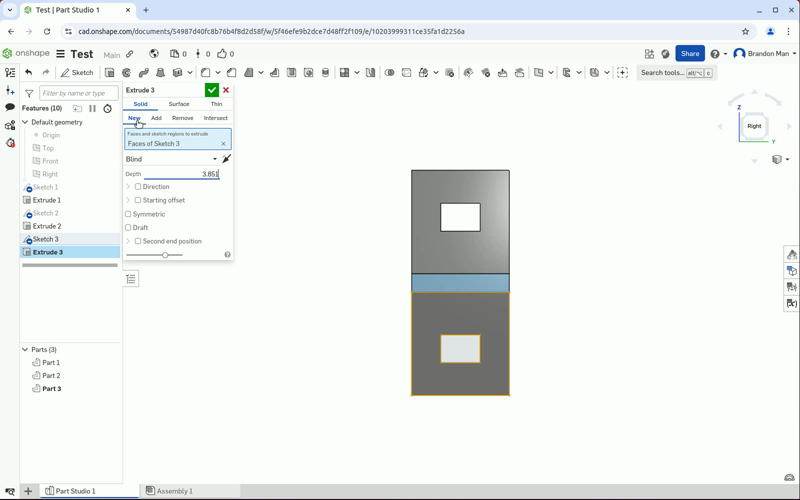
key(enter)
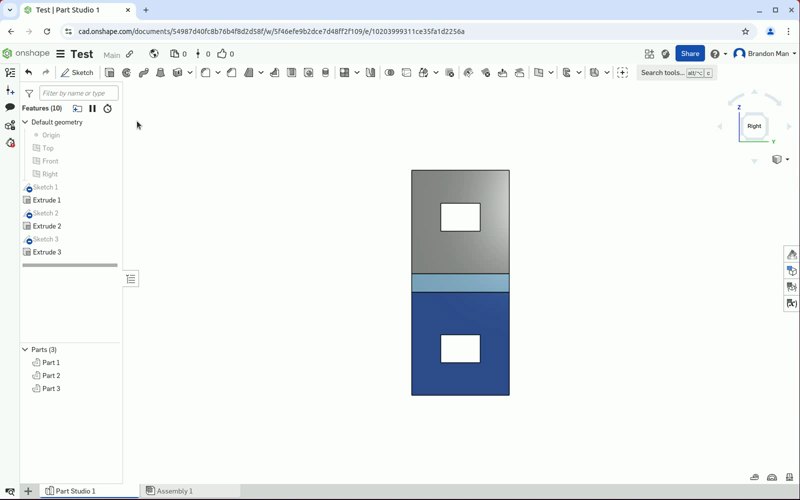
key(shift+h)
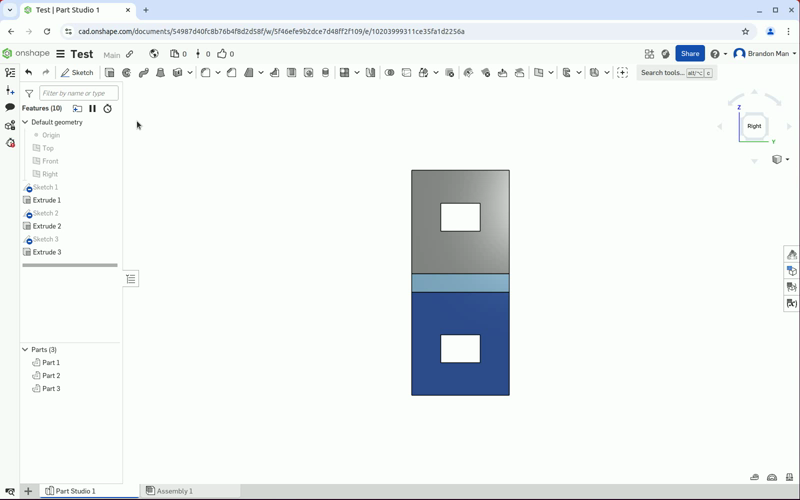
key(shift+h)
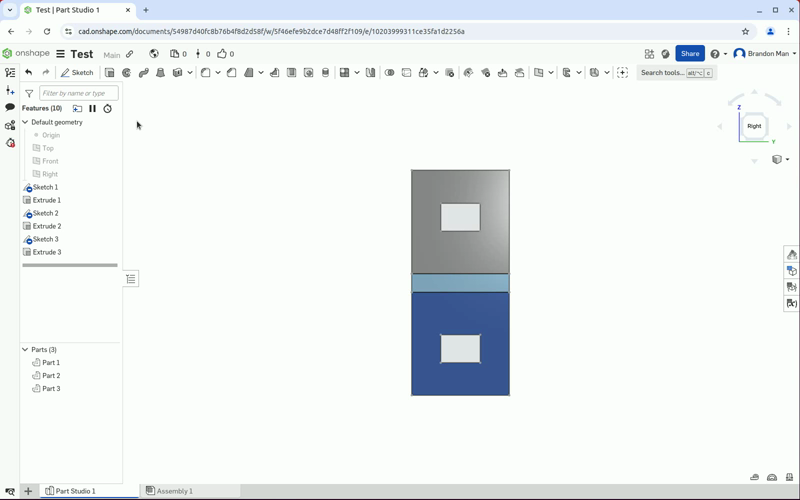
key(shift+7)
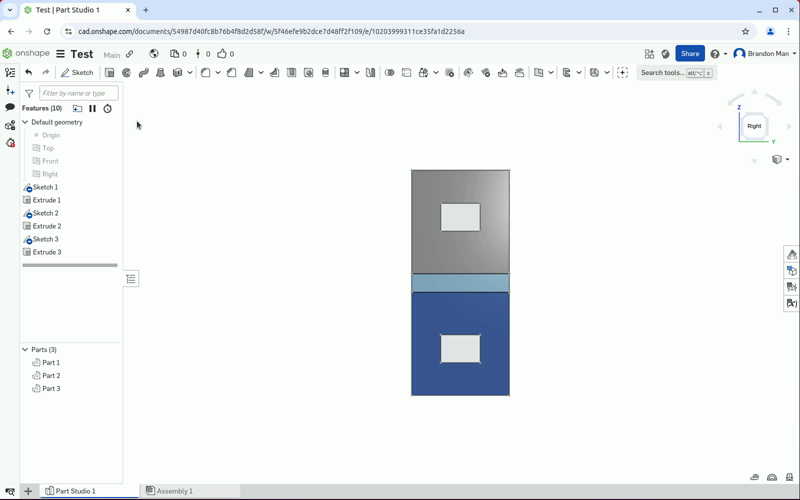
key(right, 2)
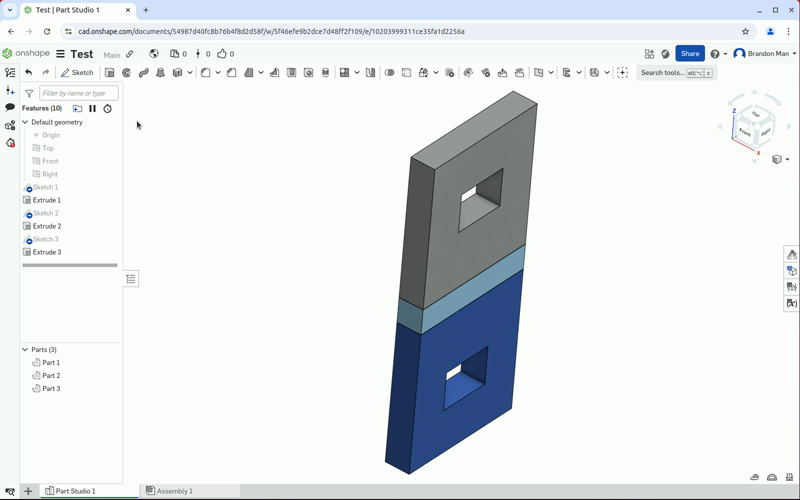
key(down, 2)
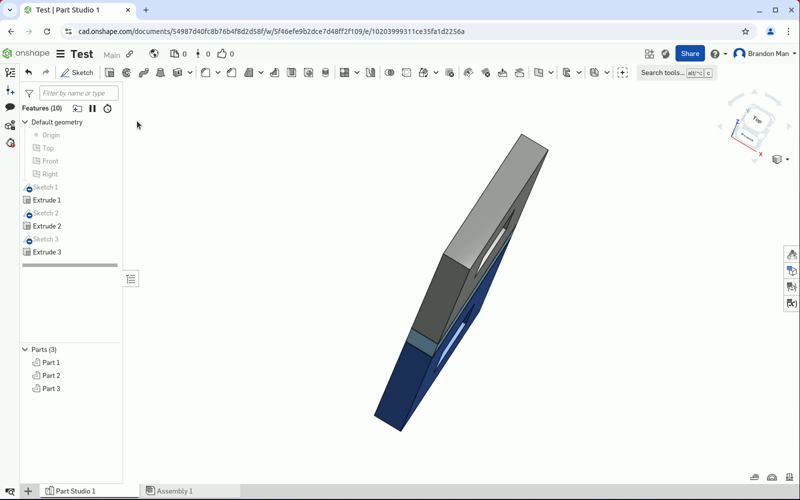
key(up, 2)
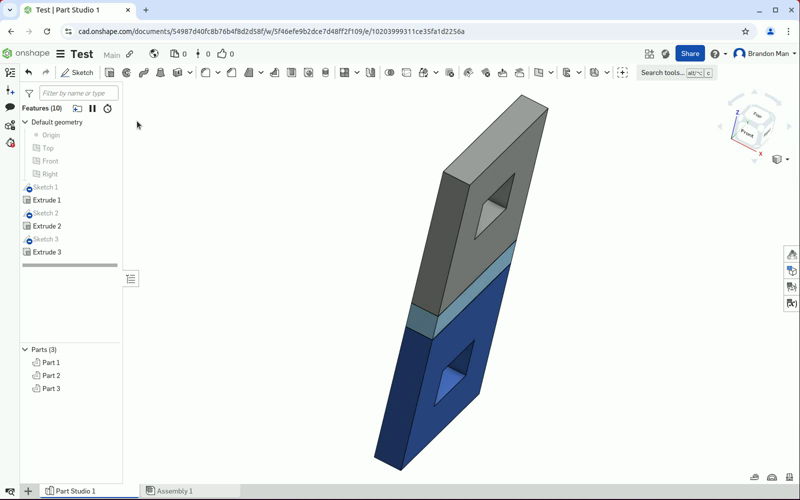
key(left, 2)
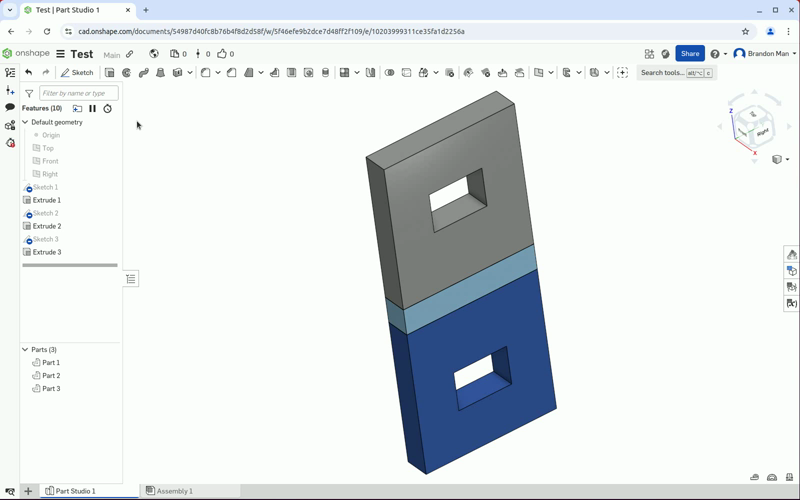
mouse_move(73, 189)
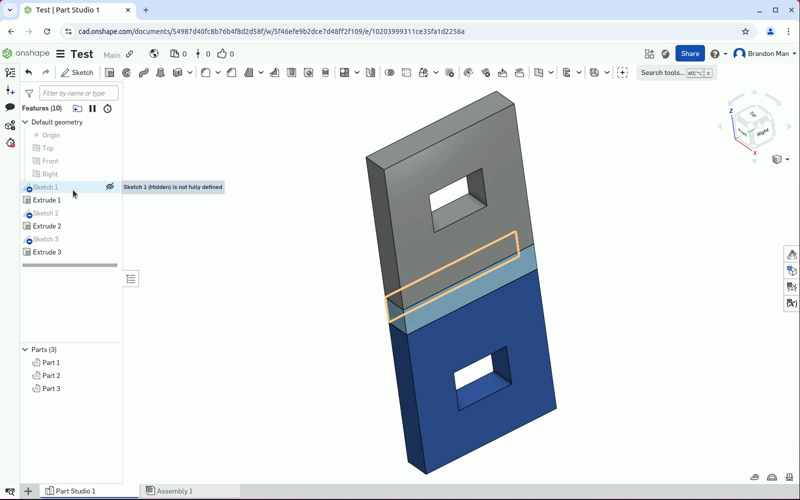
click(73, 189)